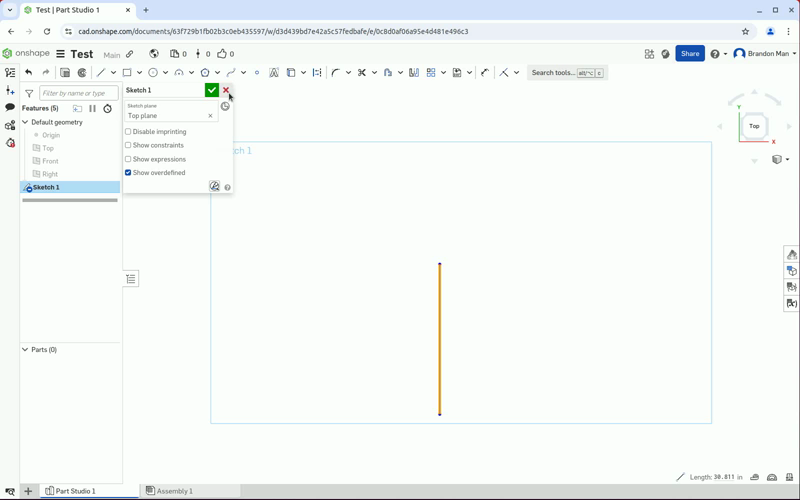
key(shift+h)
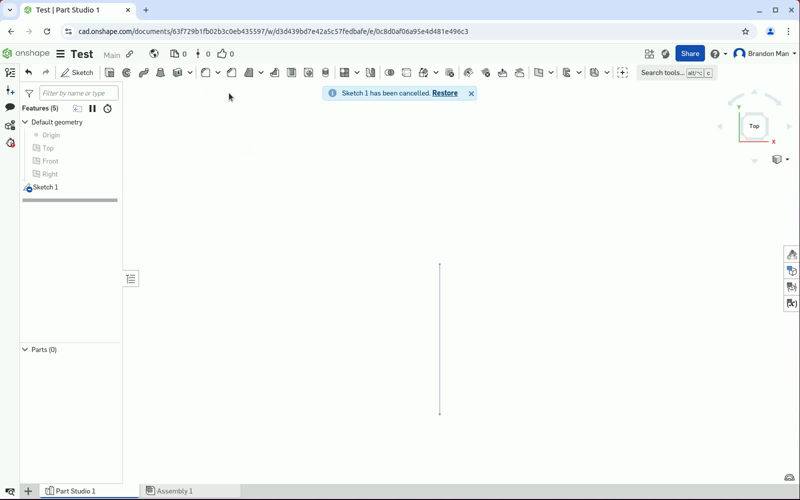
key(shift+s)
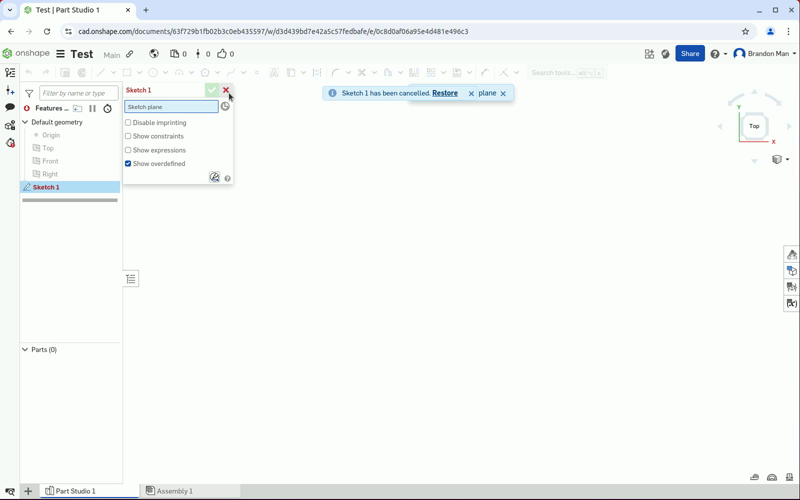
mouse_move(73, 150)
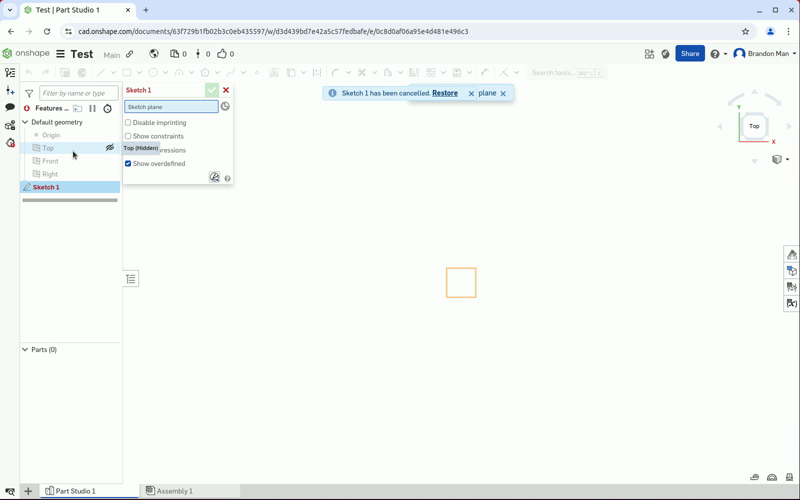
click(73, 150)
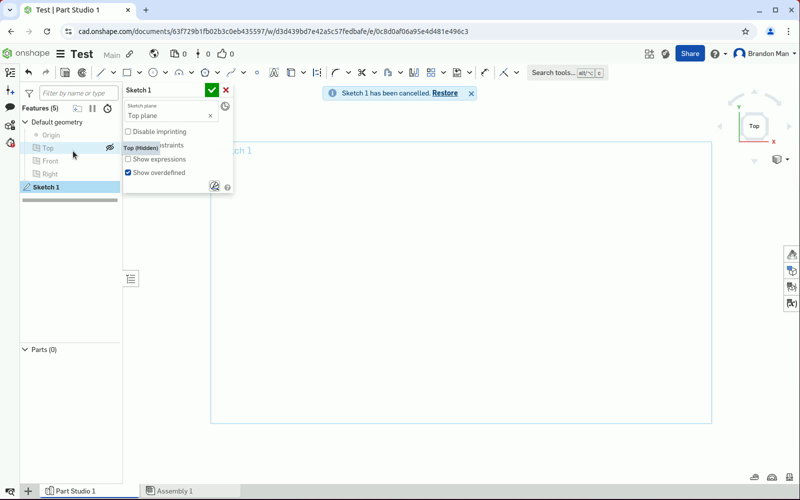
mouse_move(73, 352)
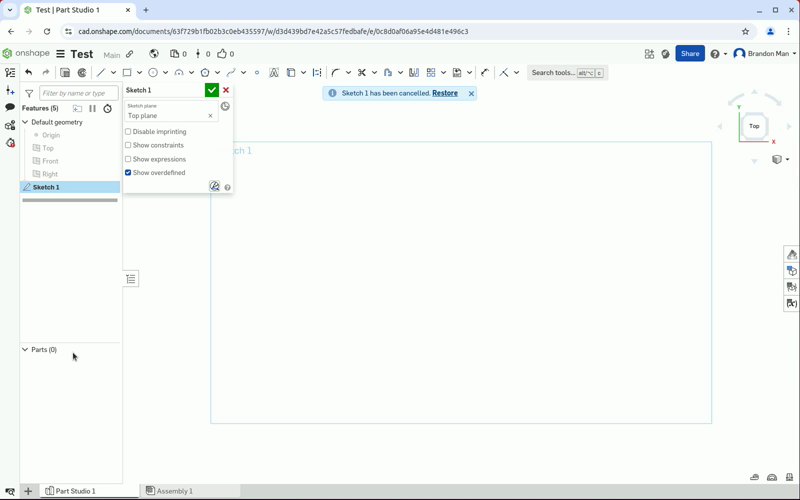
key(y)
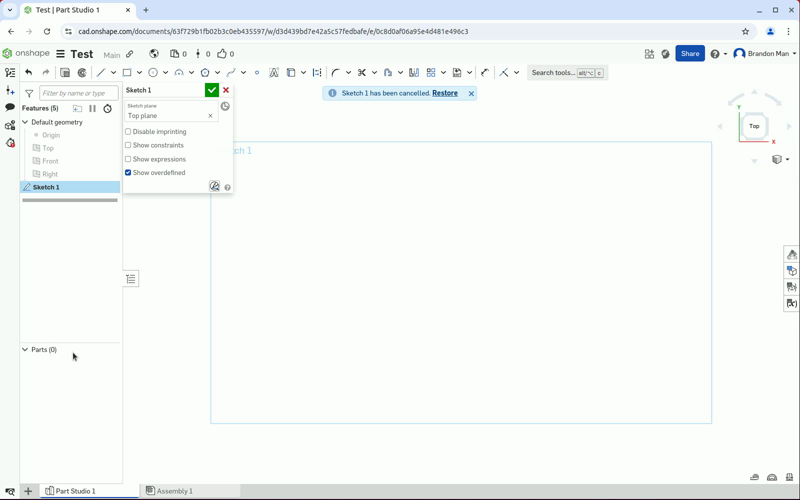
key(l)
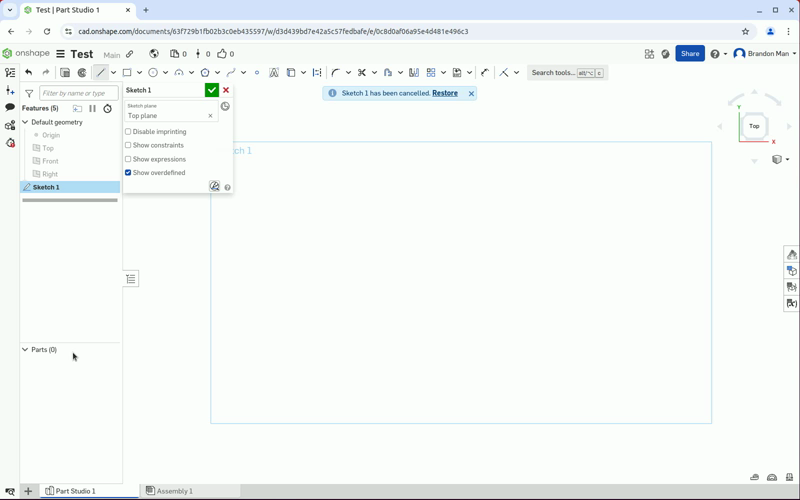
key_down(shift)
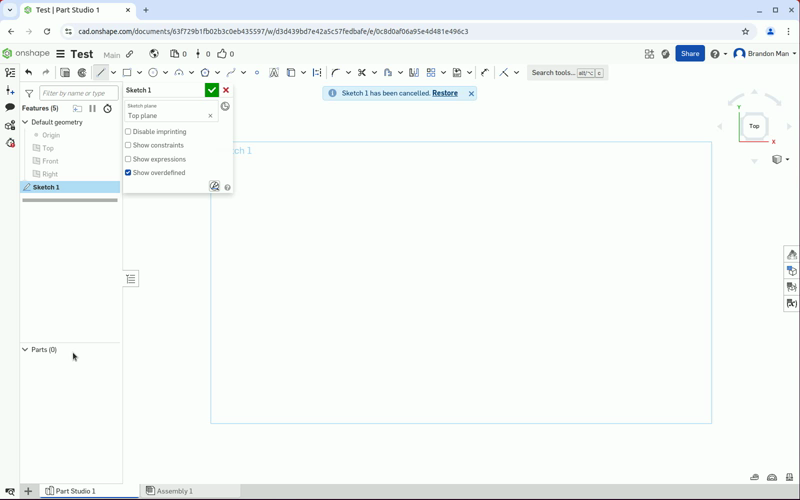
mouse_move(348, 249)
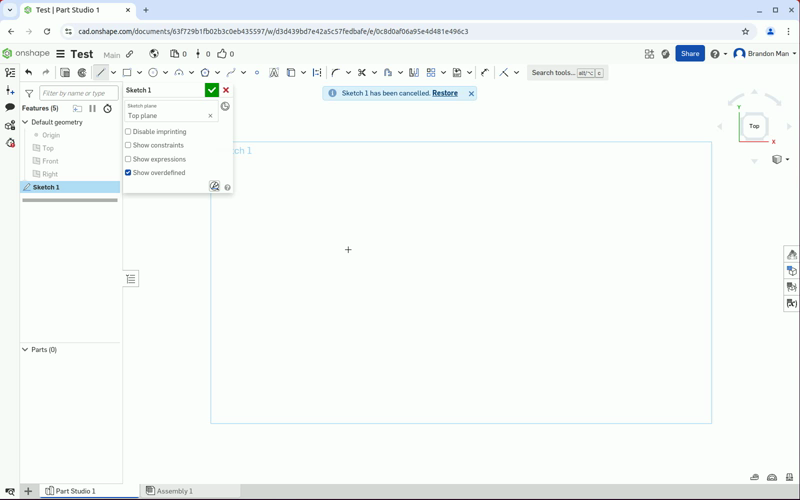
click(348, 249)
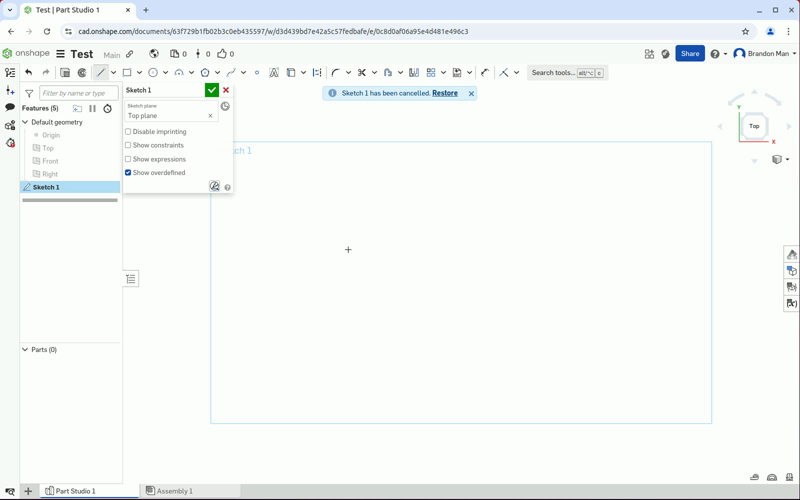
key_up(shift)
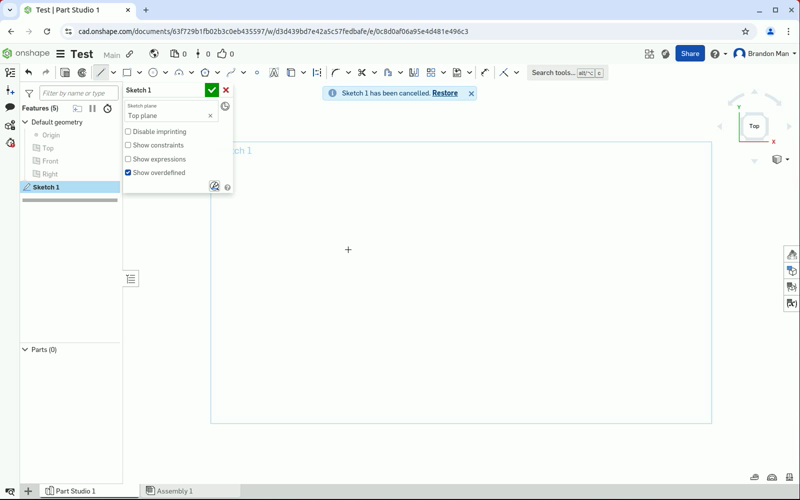
key_down(shift)
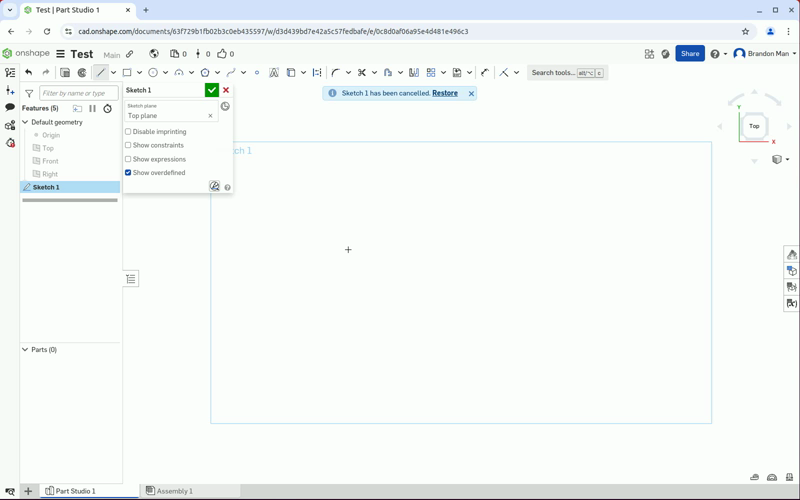
mouse_move(572, 249)
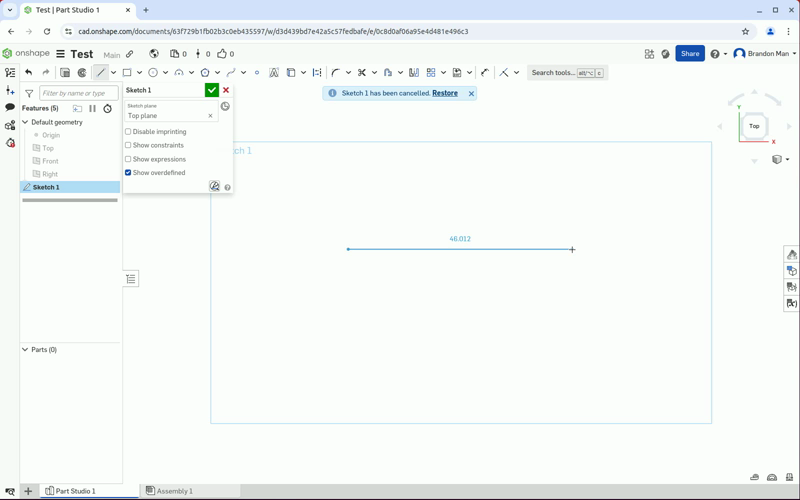
click(572, 249)
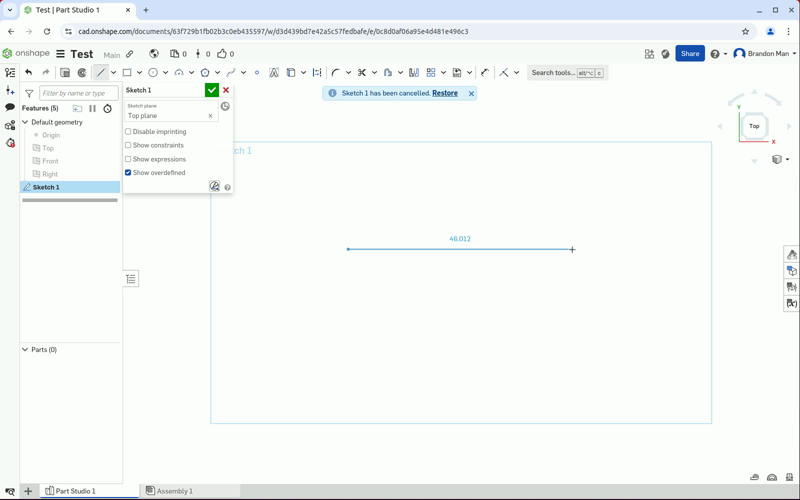
key_up(shift)
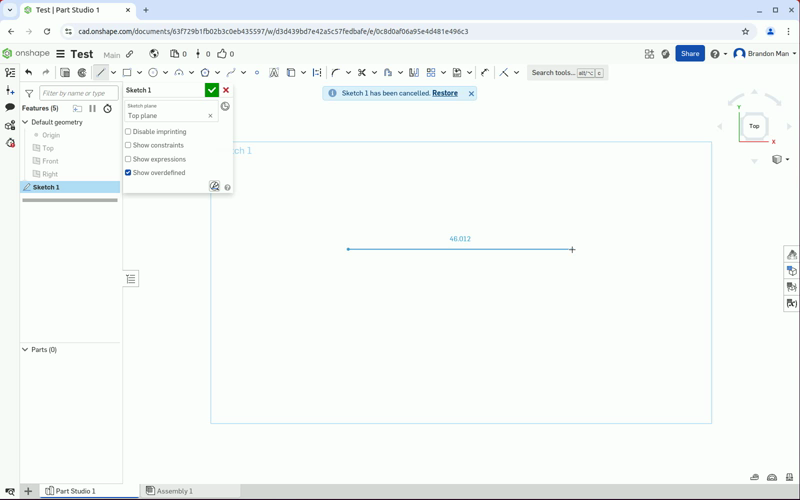
key_down(shift)
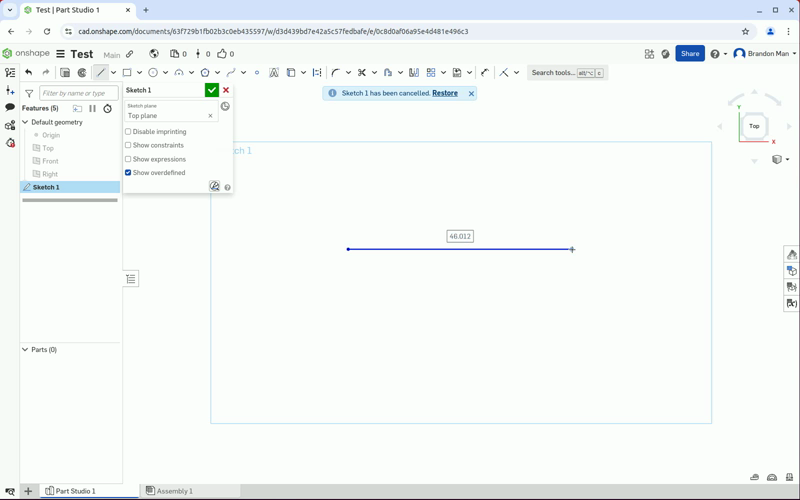
mouse_move(589, 249)
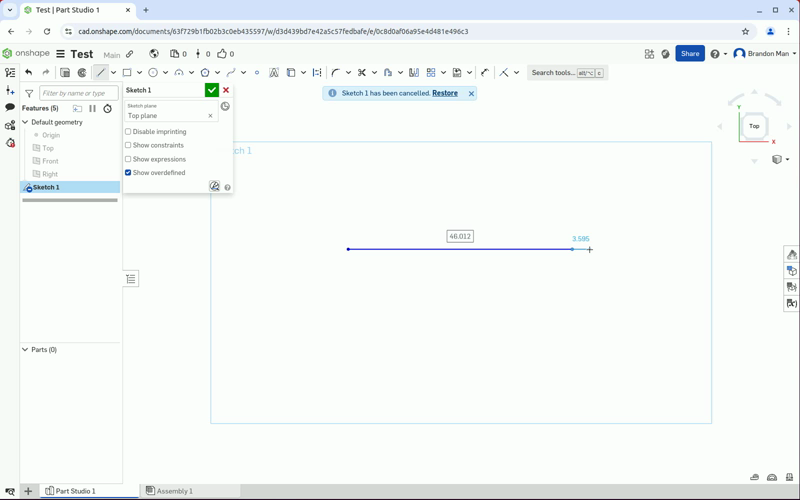
mouse_move(572, 225)
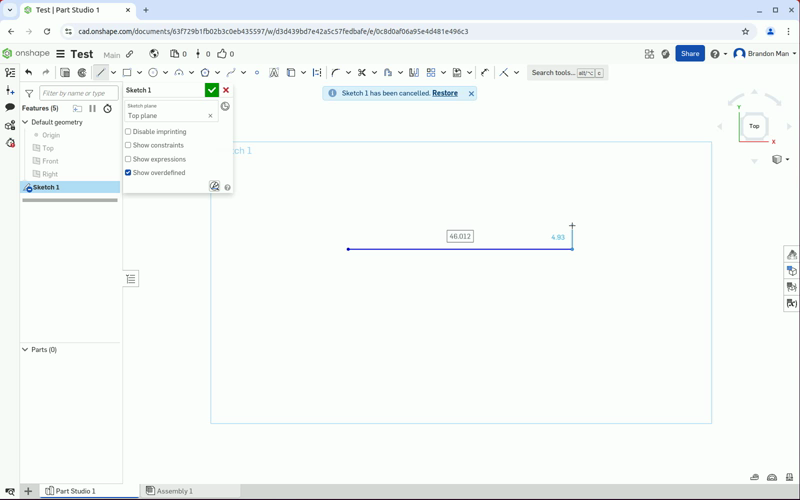
click(572, 225)
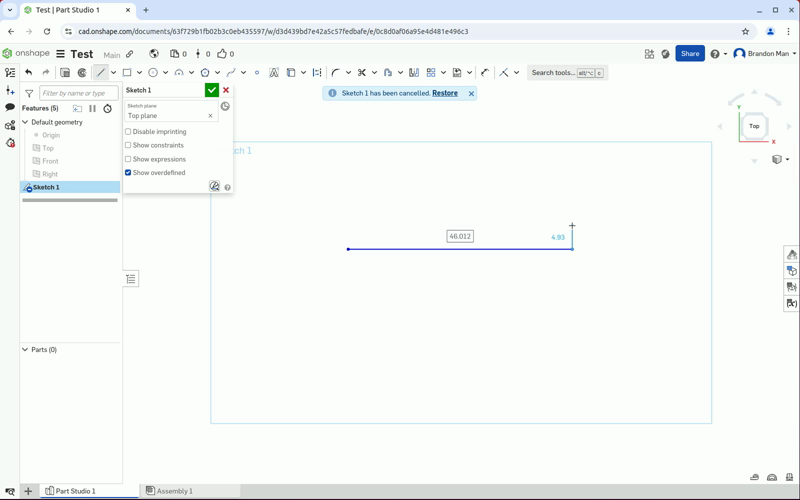
key_up(shift)
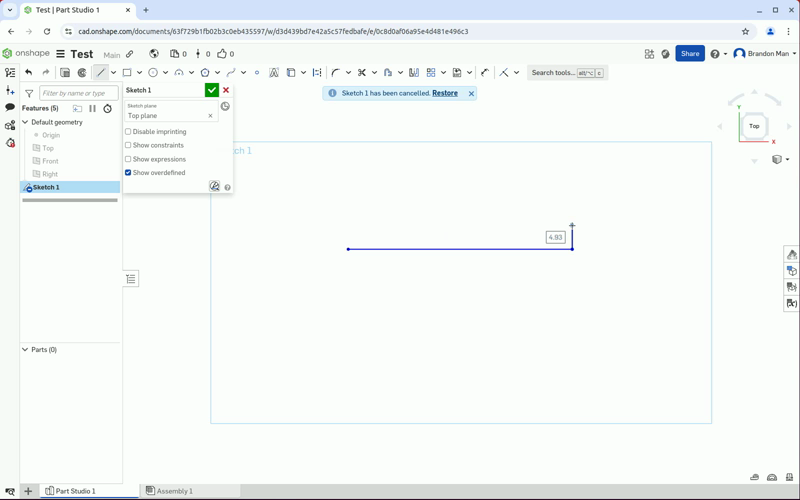
key_down(shift)
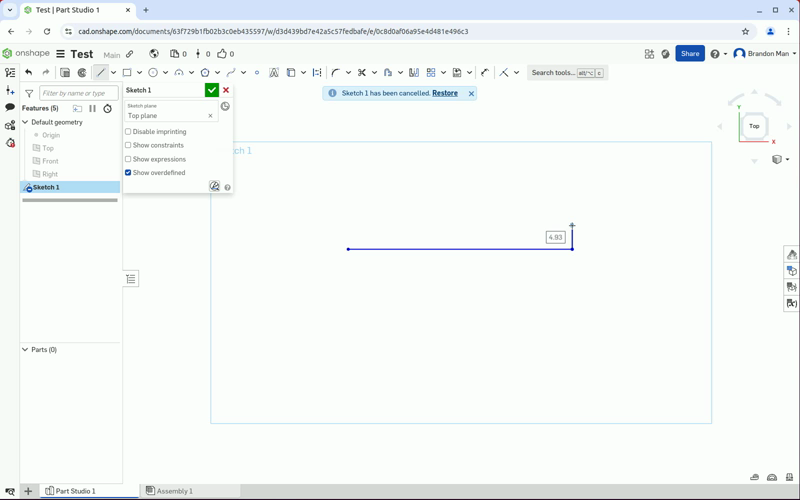
mouse_move(348, 225)
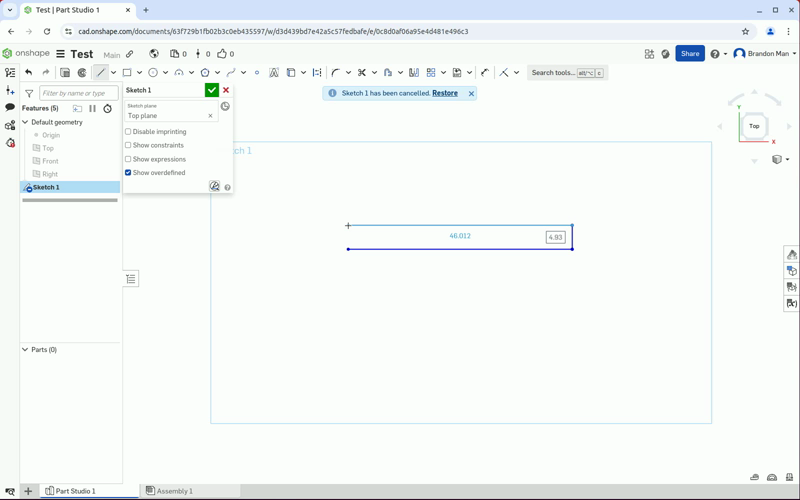
click(348, 225)
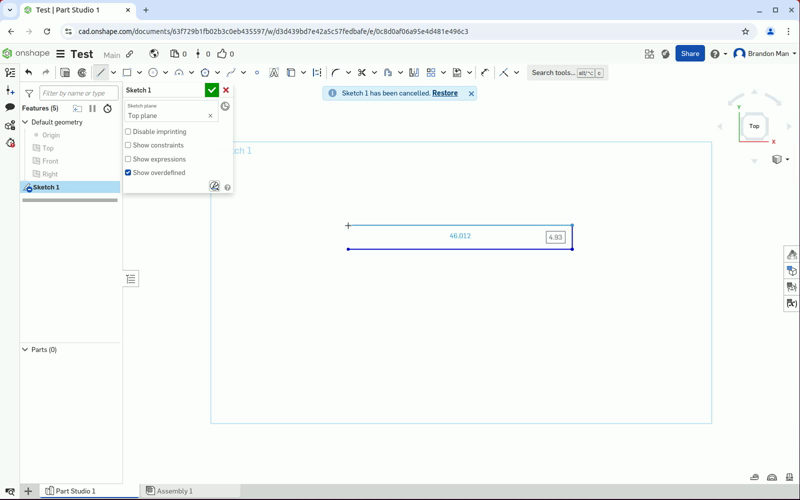
key_up(shift)
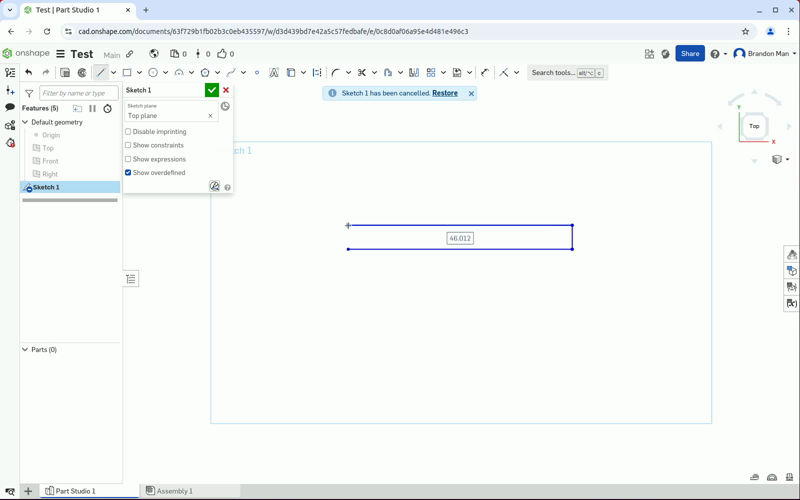
mouse_move(378, 225)
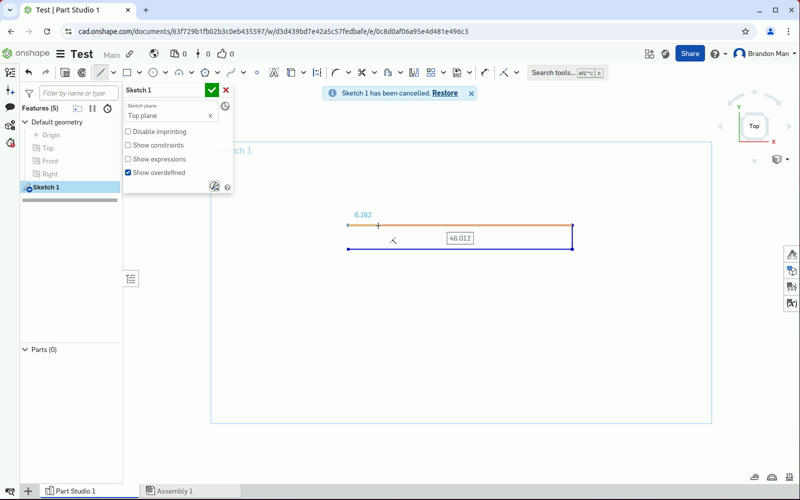
key_down(shift)
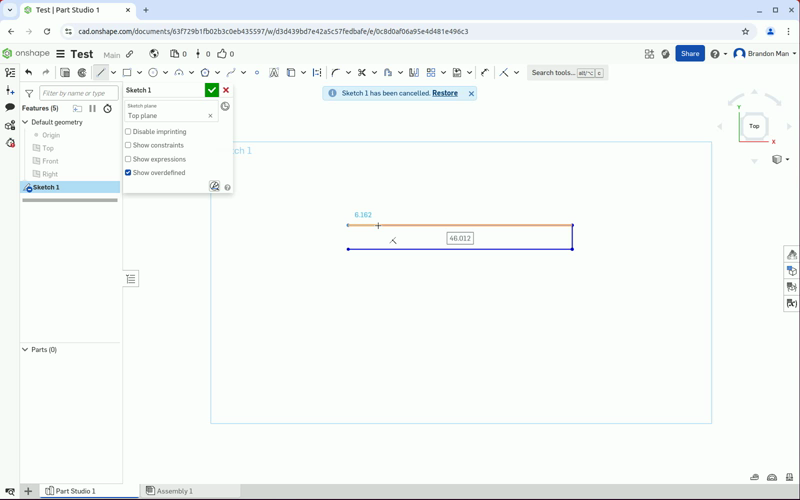
mouse_move(348, 249)
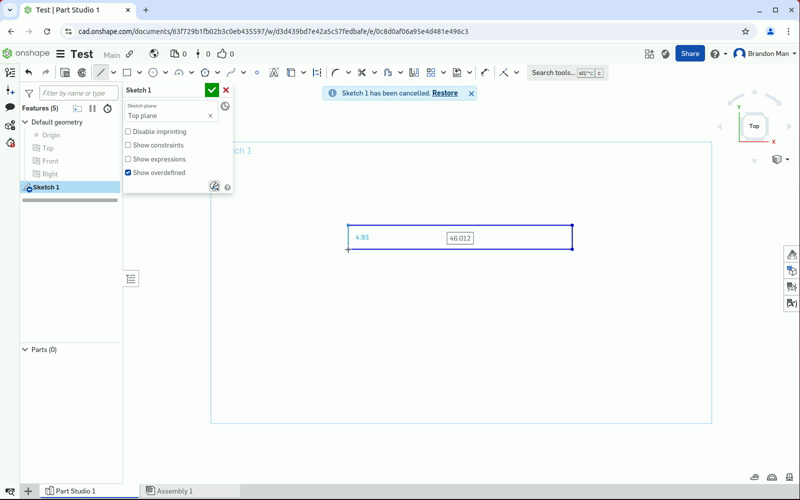
key_up(shift)
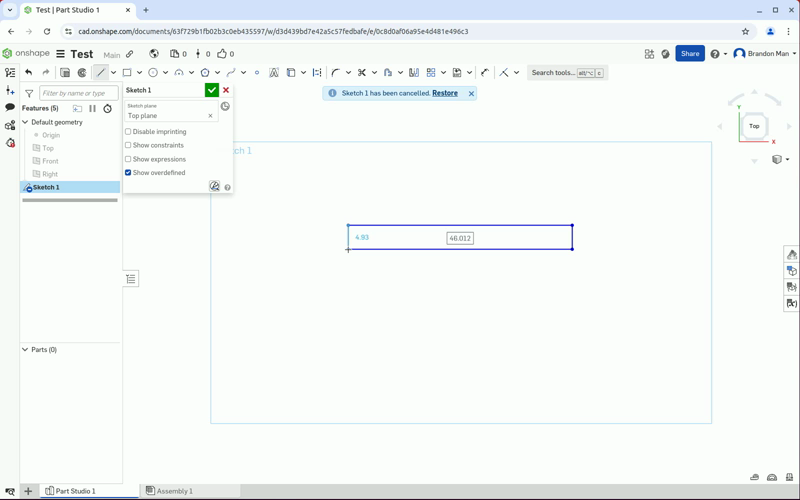
click(348, 249)
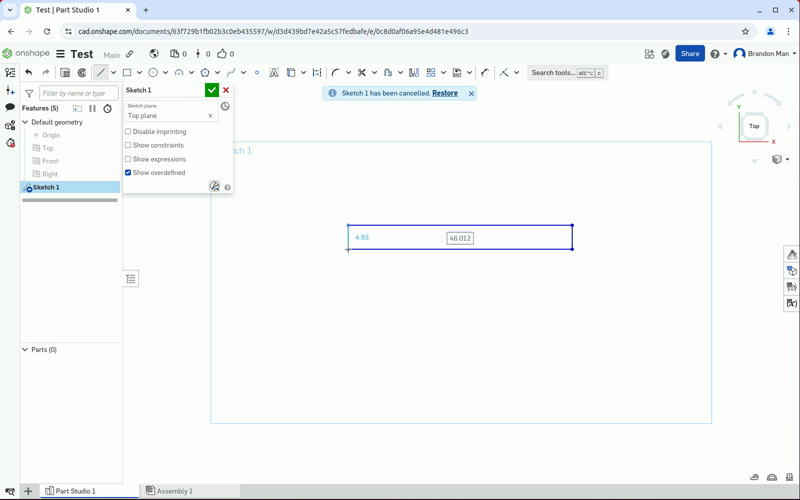
key(esc)
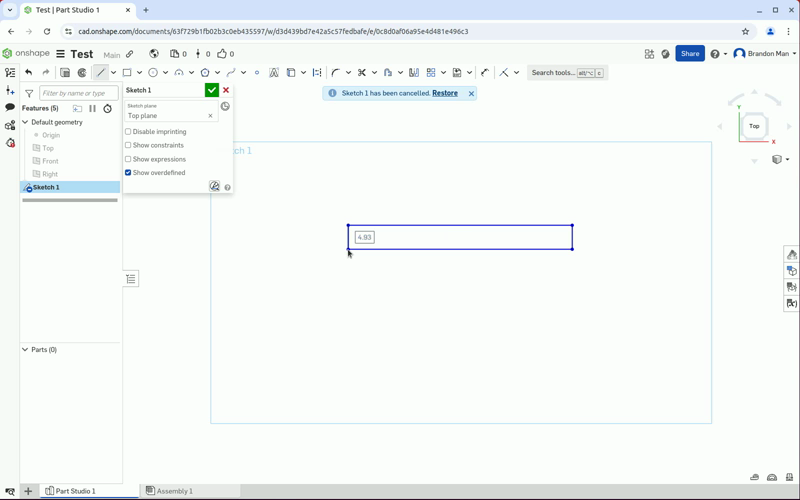
key(c)
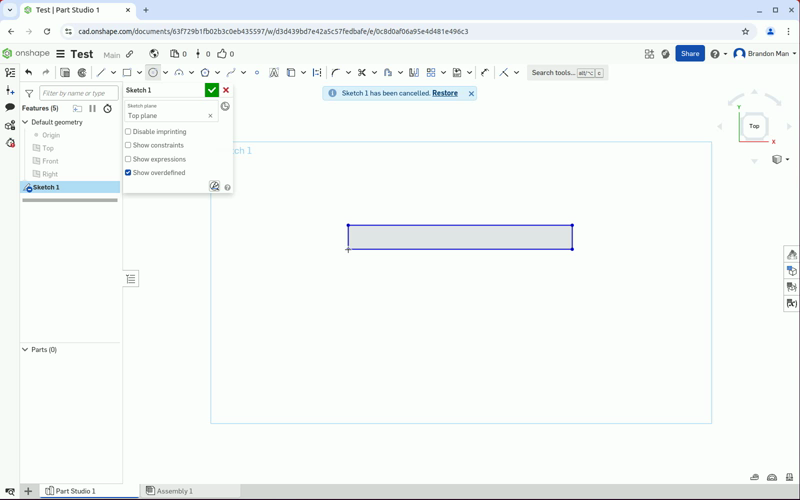
key_down(shift)
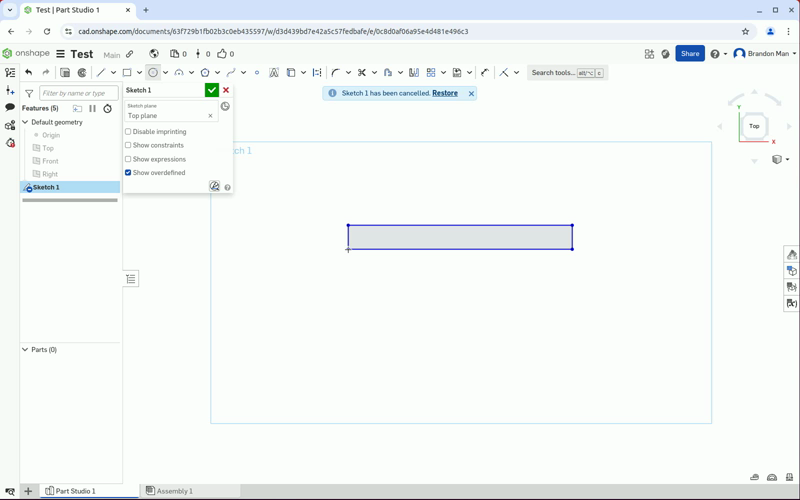
mouse_move(371, 237)
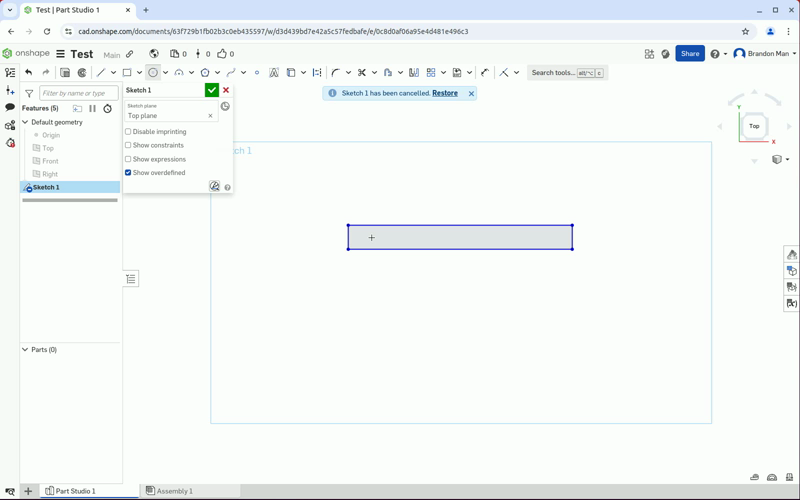
click(371, 237)
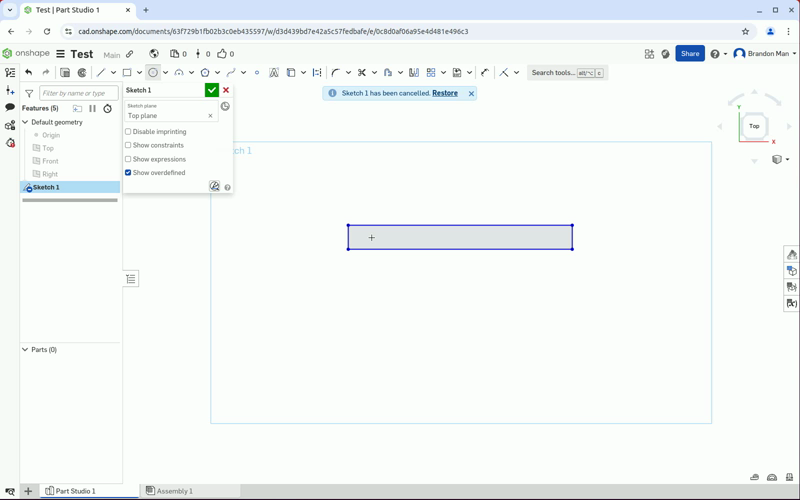
key_up(shift)
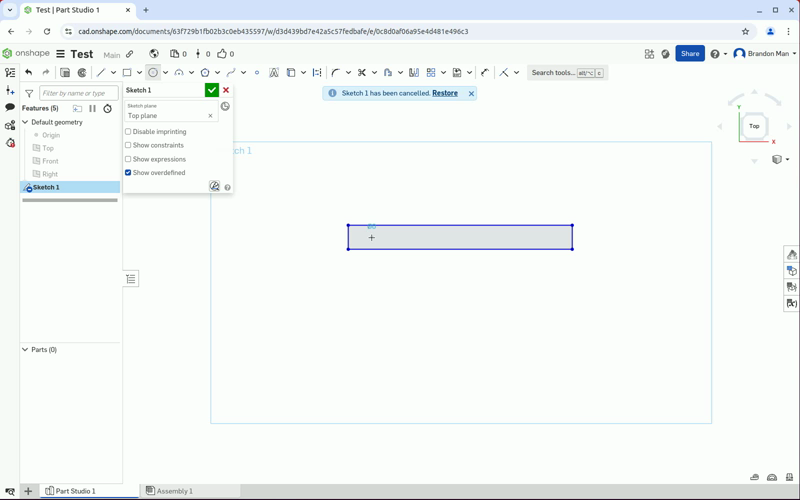
mouse_move(374, 237)
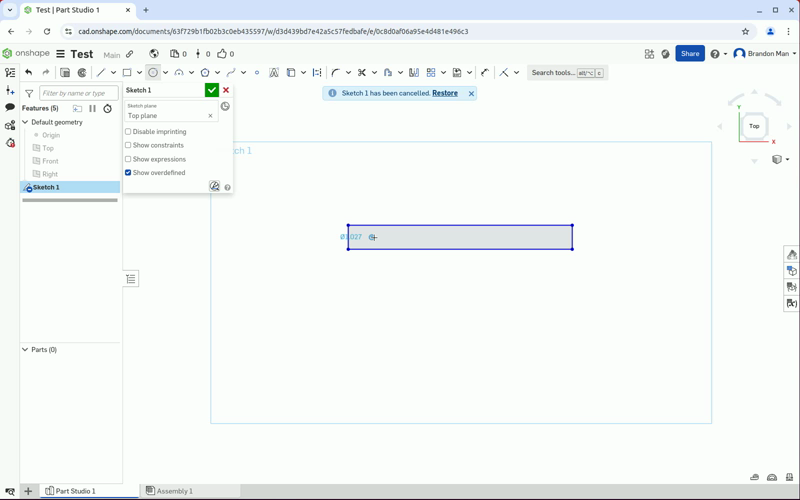
scroll(6)
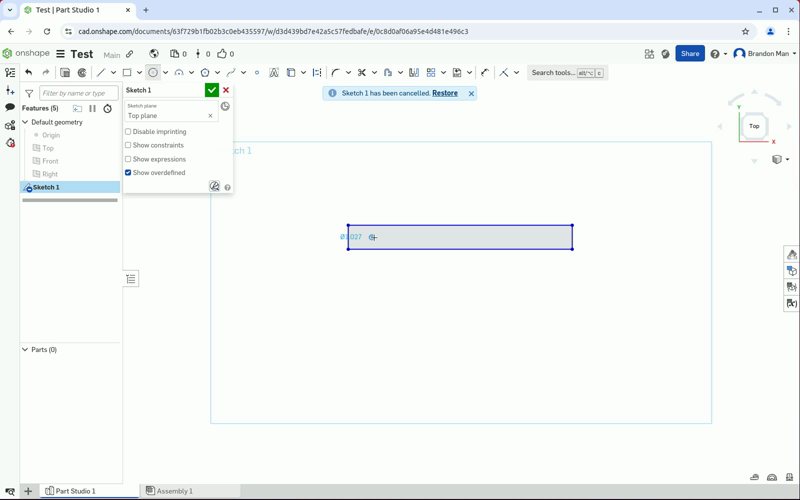
scroll(6)
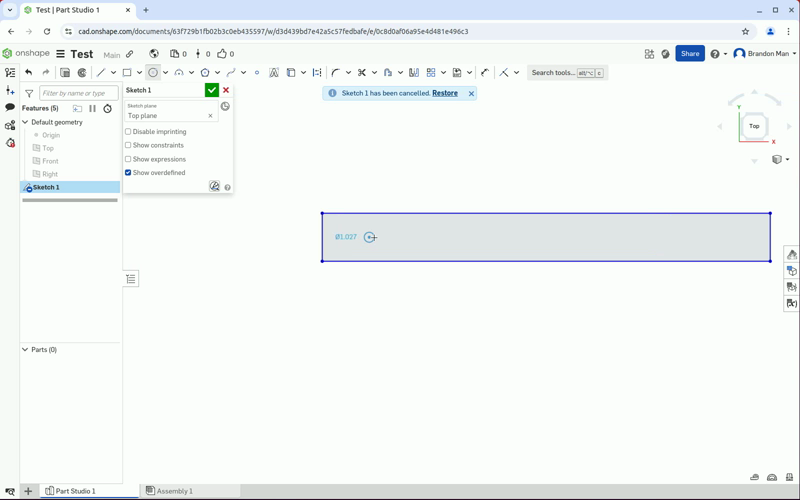
scroll(6)
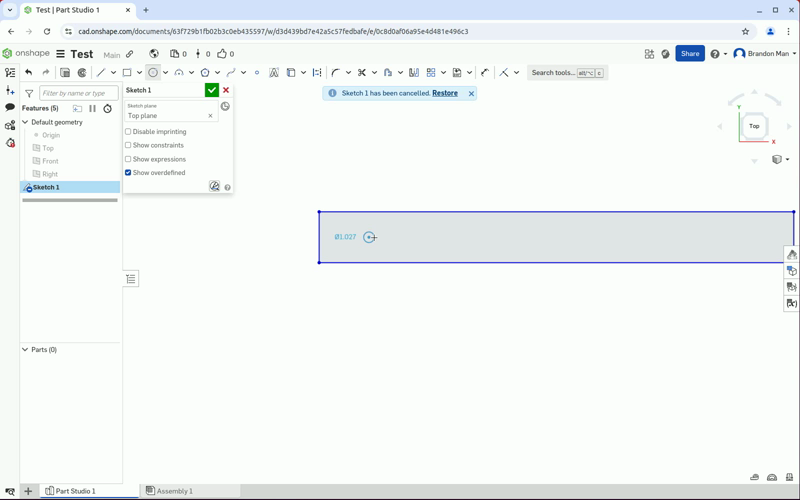
scroll(6)
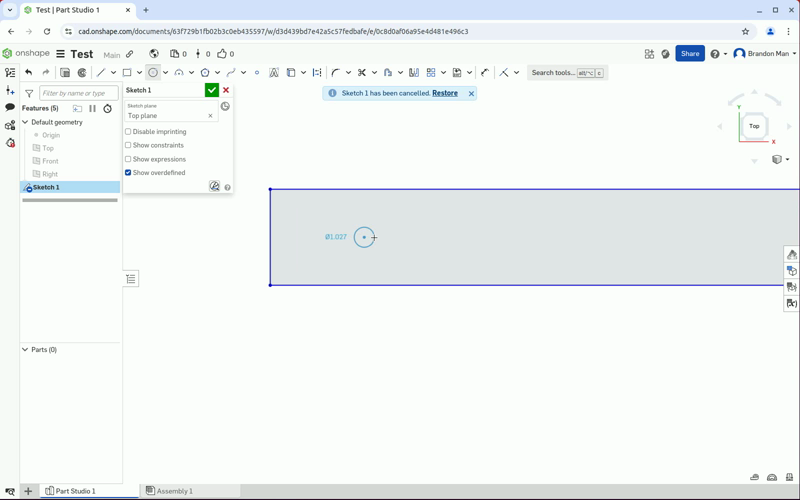
scroll(6)
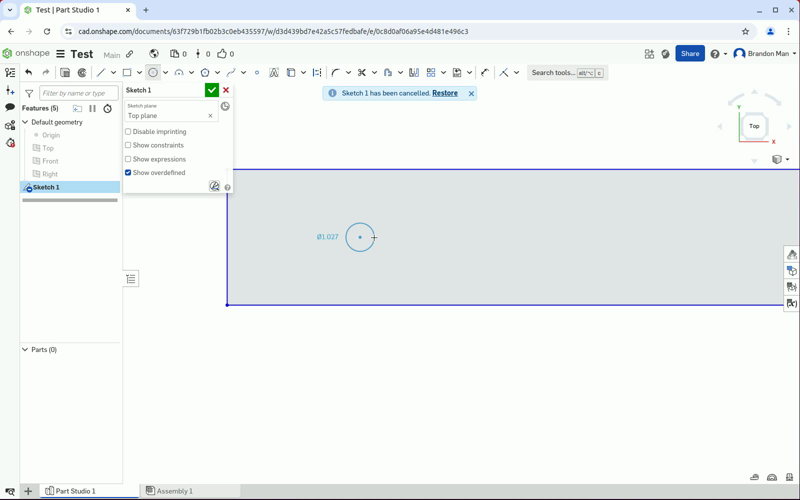
scroll(6)
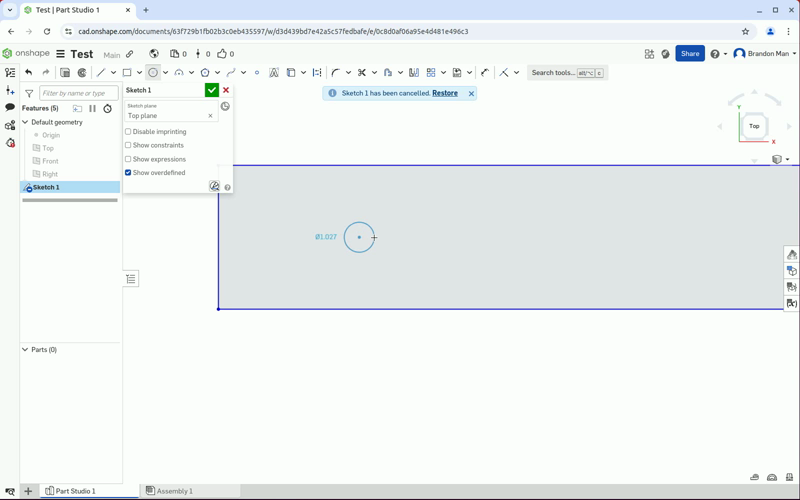
scroll(6)
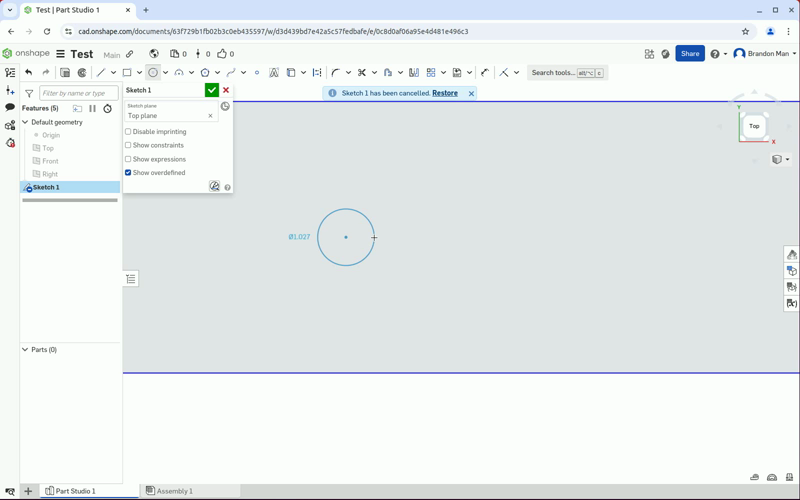
click(374, 237)
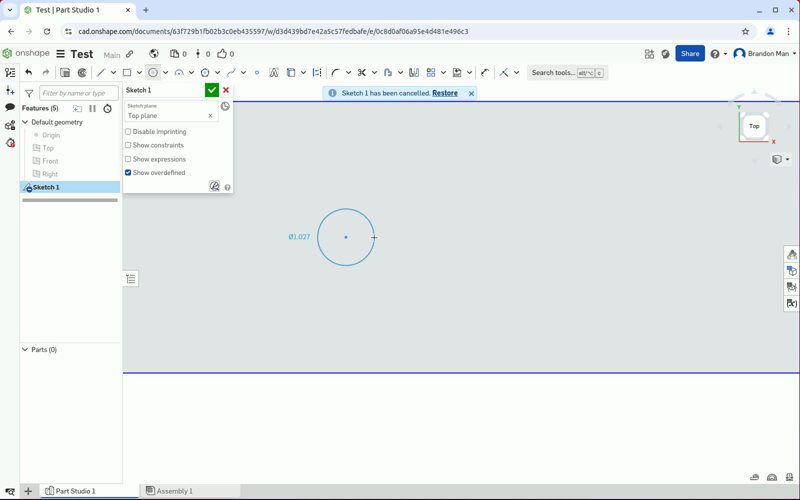
scroll(-6)
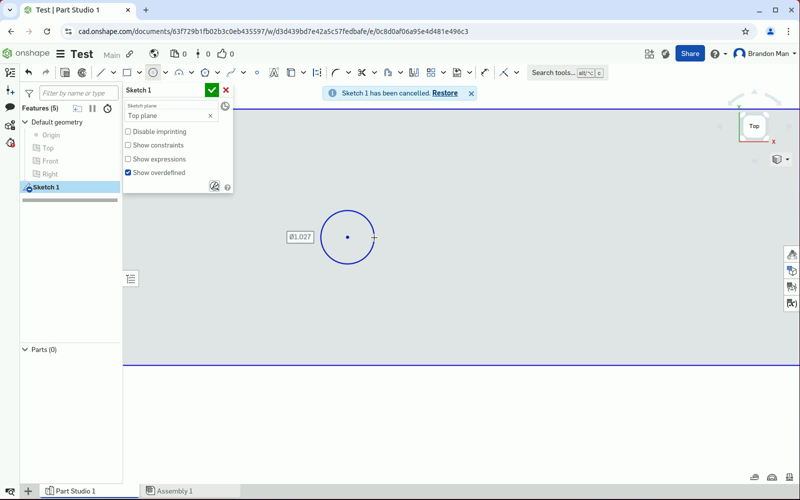
scroll(-6)
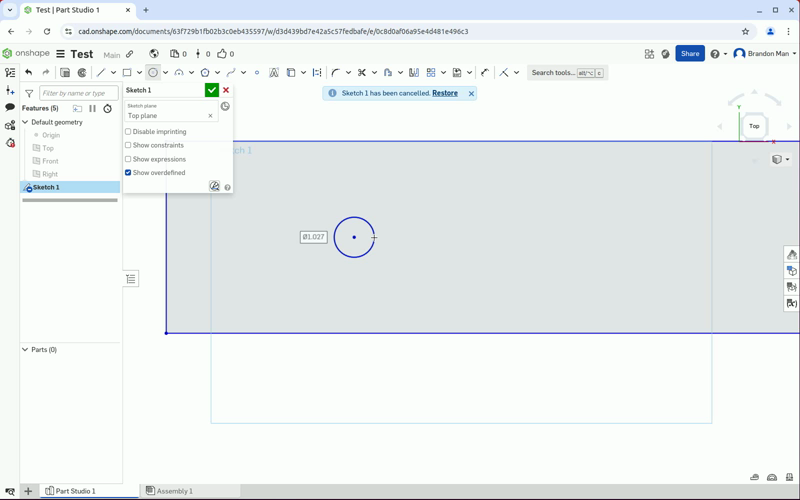
scroll(-6)
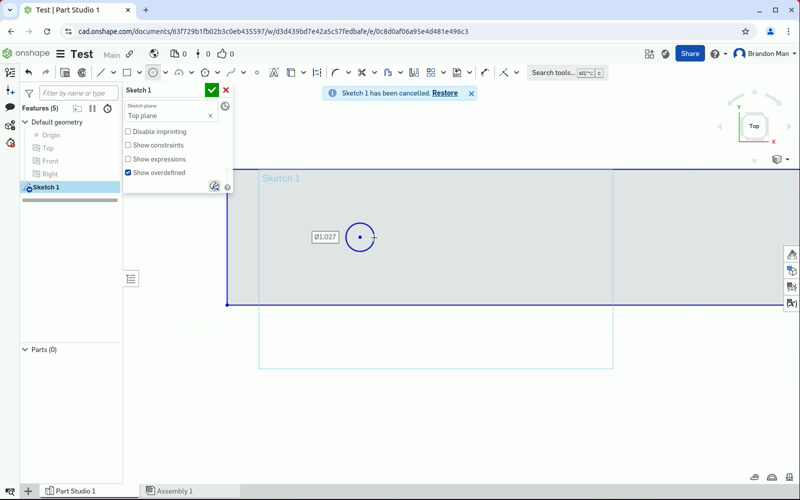
scroll(-6)
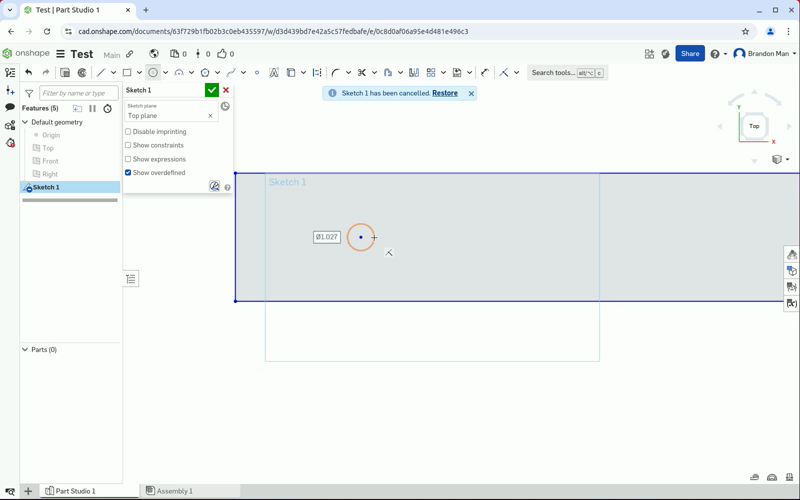
scroll(-6)
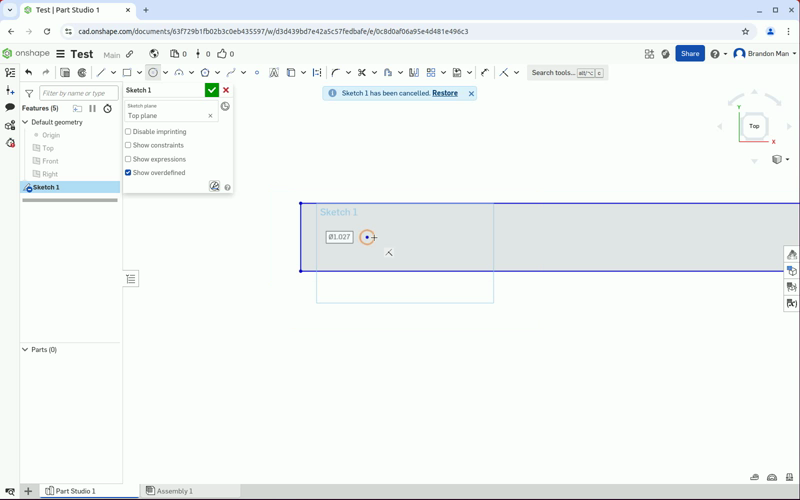
scroll(-6)
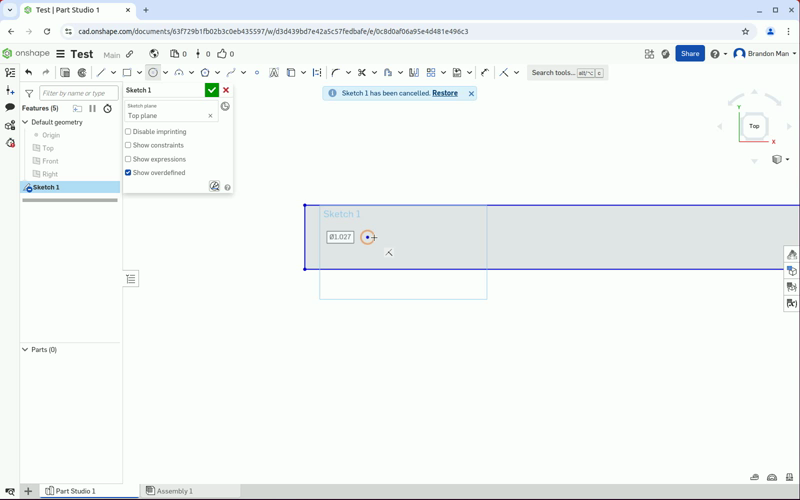
scroll(-6)
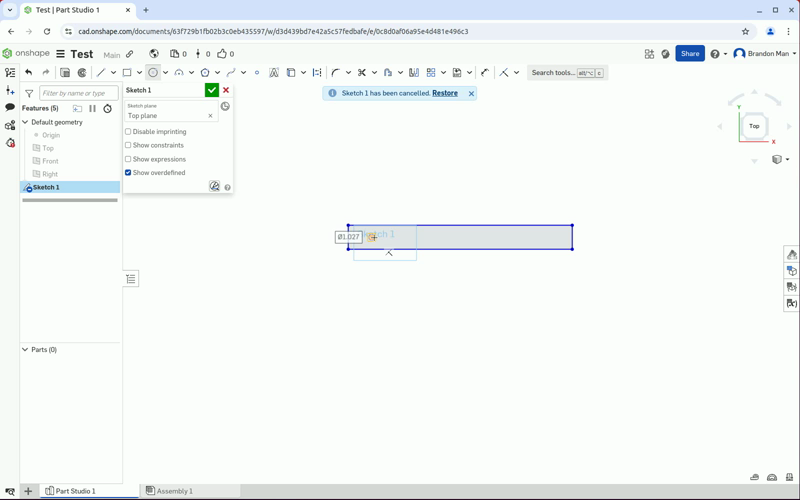
key(esc)
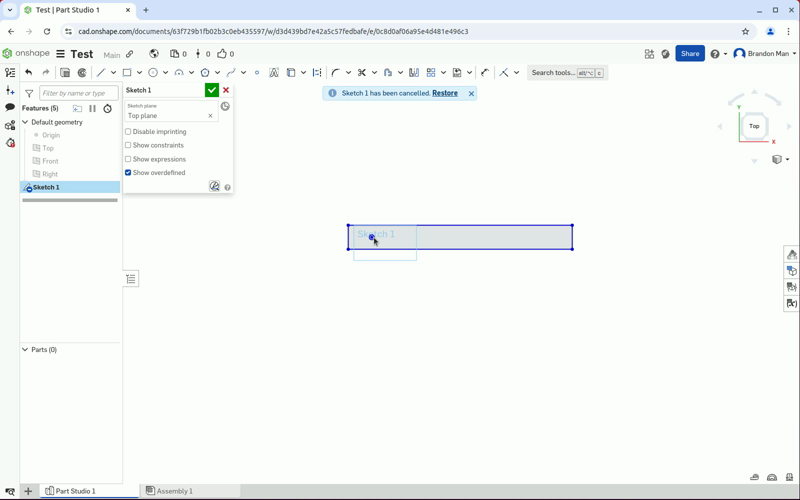
key(c)
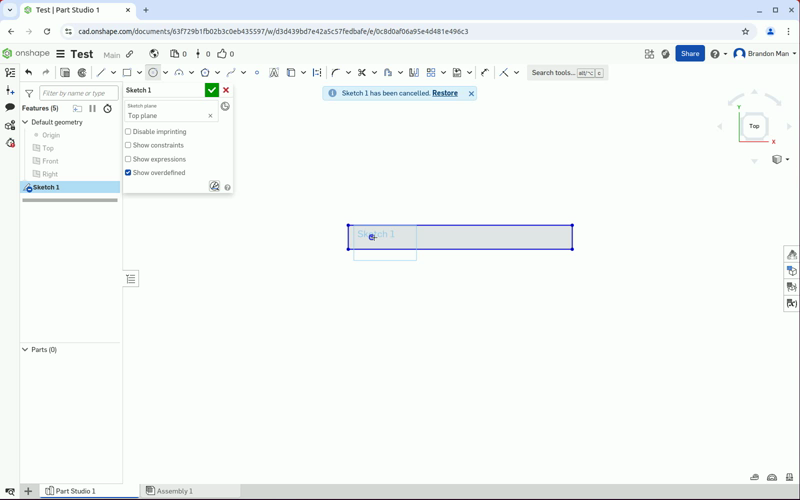
key_down(shift)
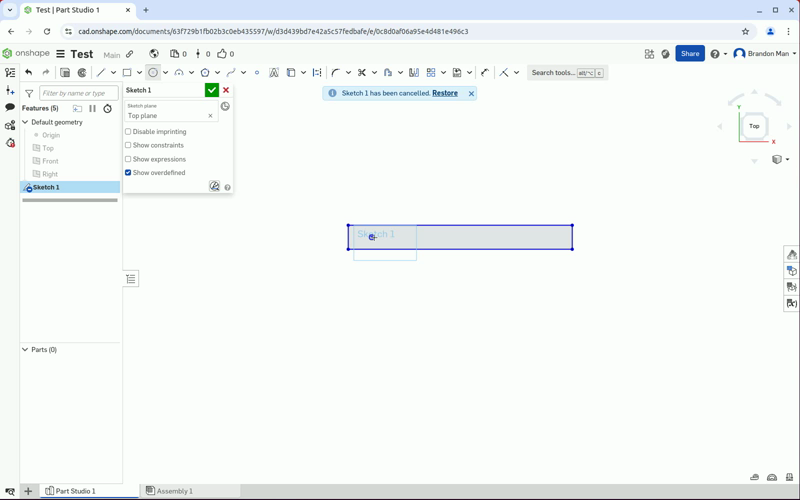
mouse_move(461, 237)
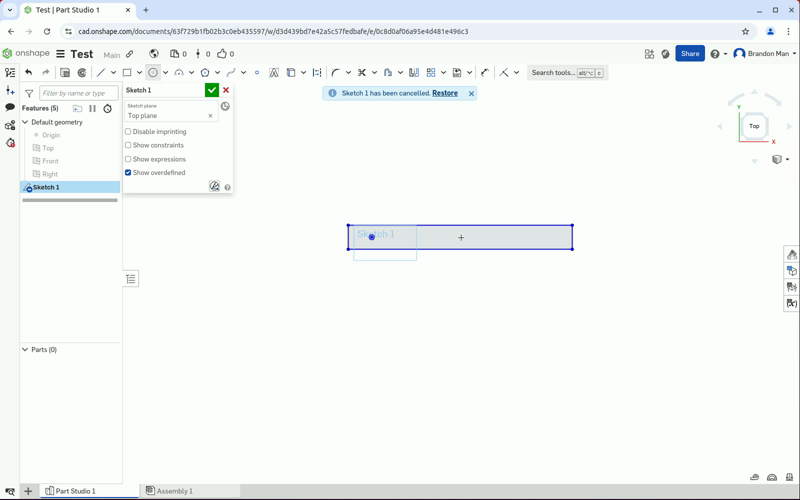
click(461, 237)
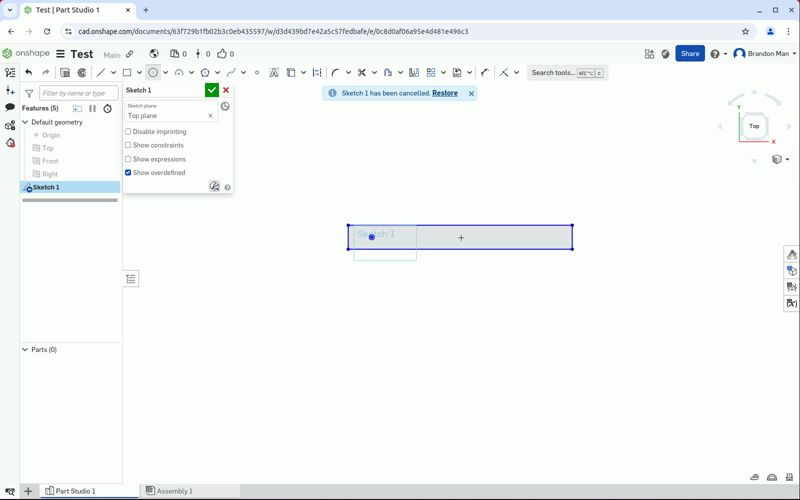
key_up(shift)
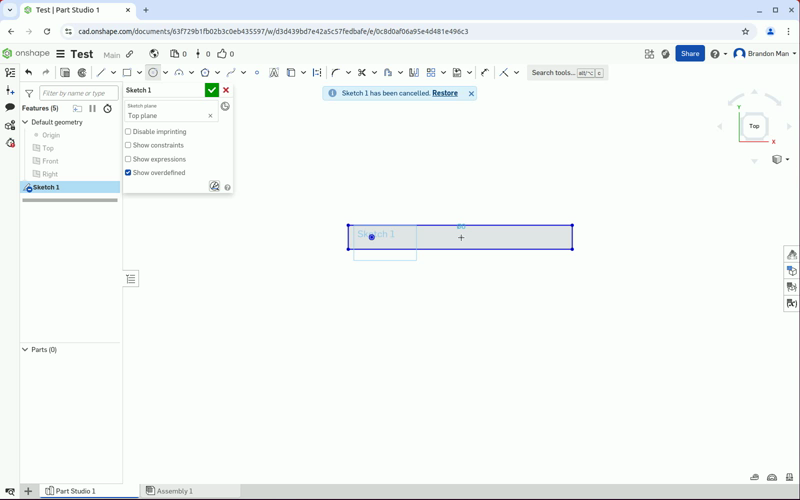
mouse_move(463, 237)
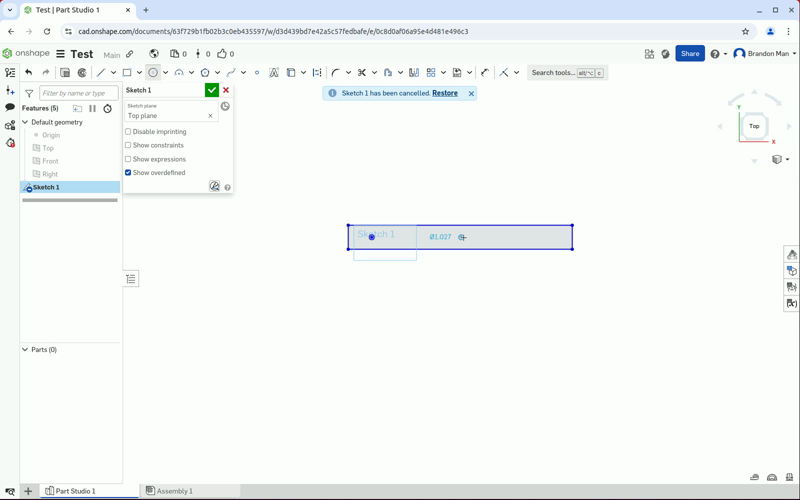
scroll(6)
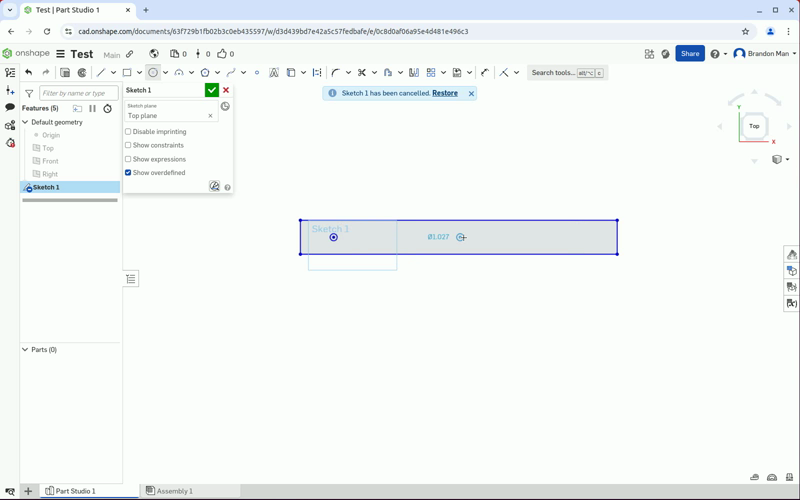
scroll(6)
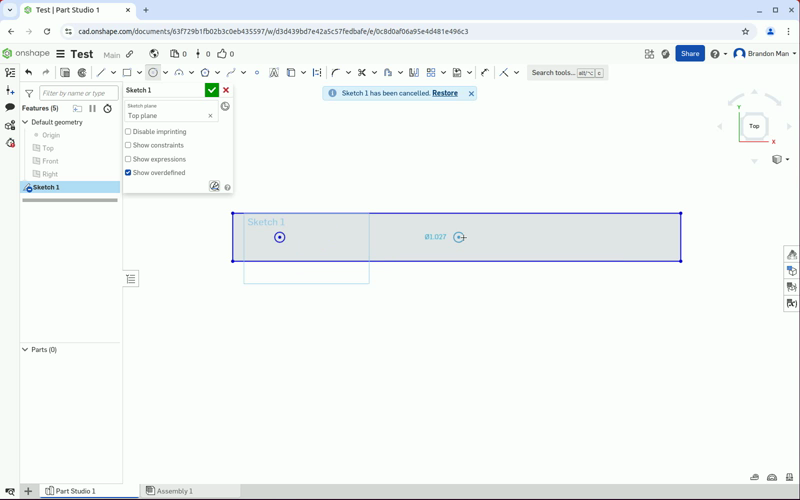
scroll(6)
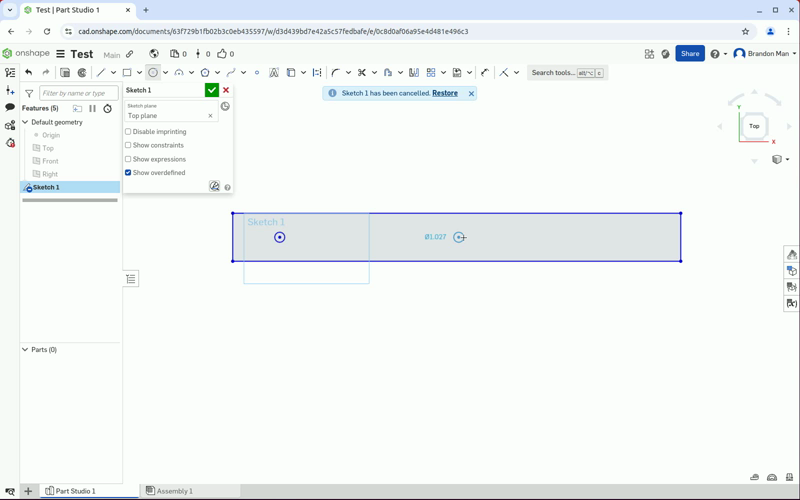
scroll(6)
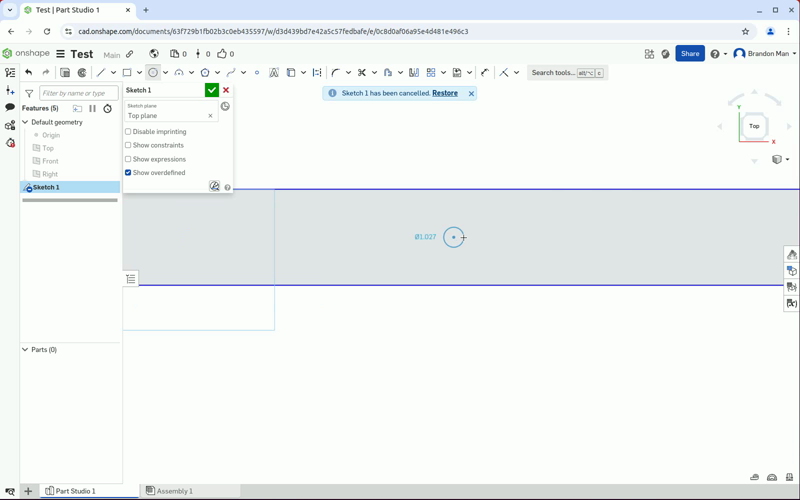
scroll(6)
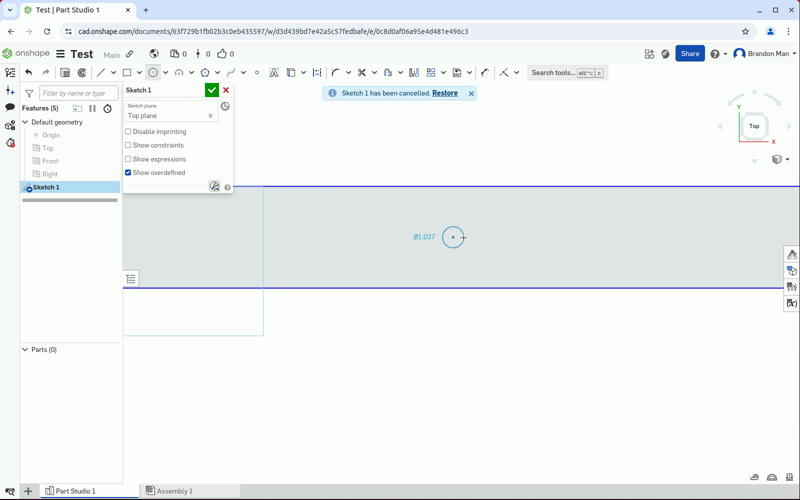
scroll(6)
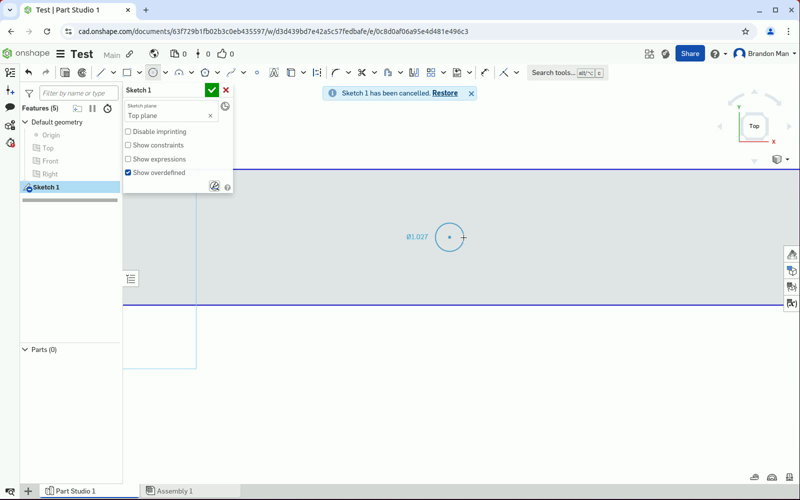
scroll(6)
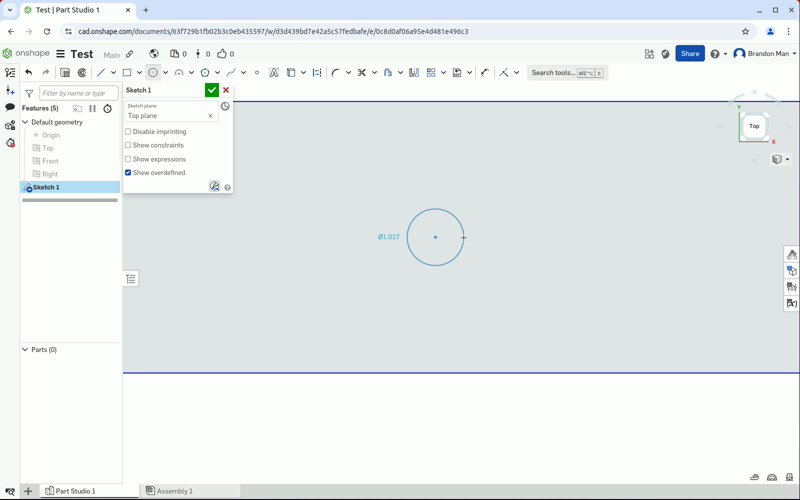
click(463, 237)
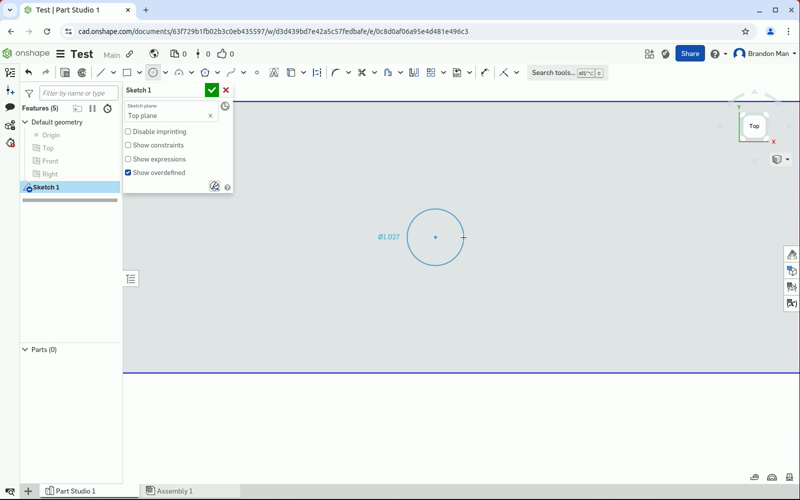
scroll(-6)
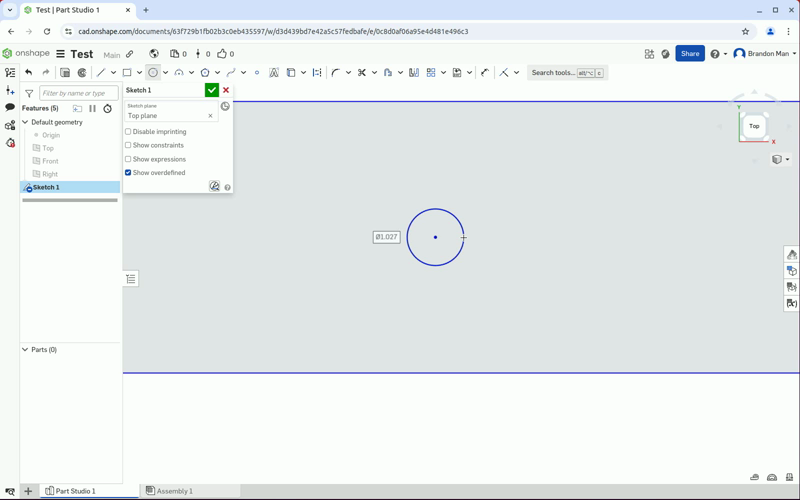
scroll(-6)
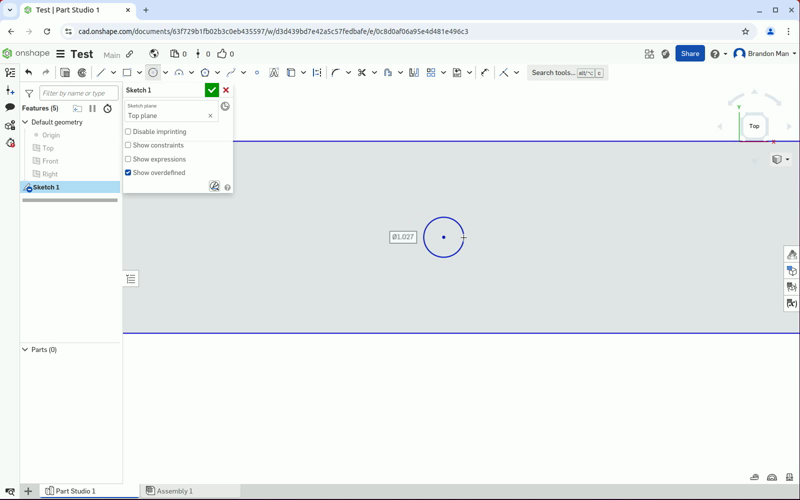
scroll(-6)
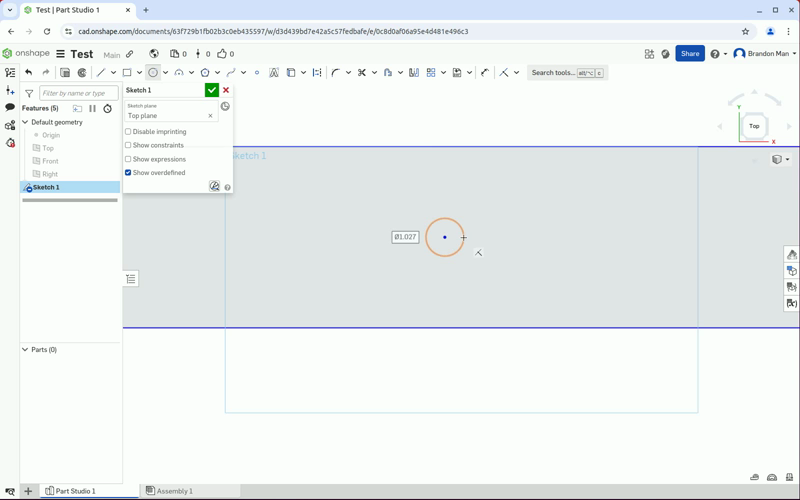
scroll(-6)
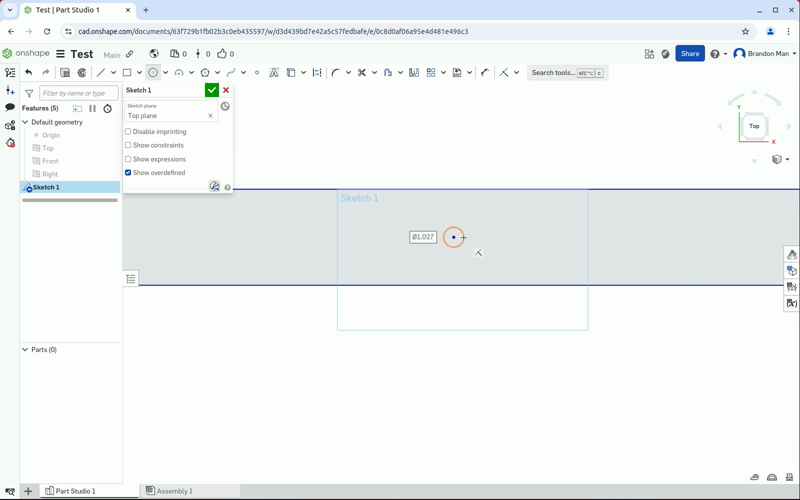
scroll(-6)
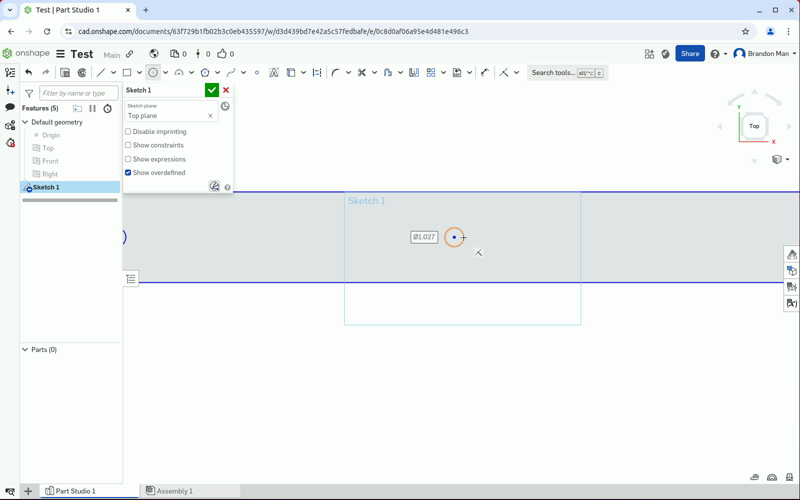
scroll(-6)
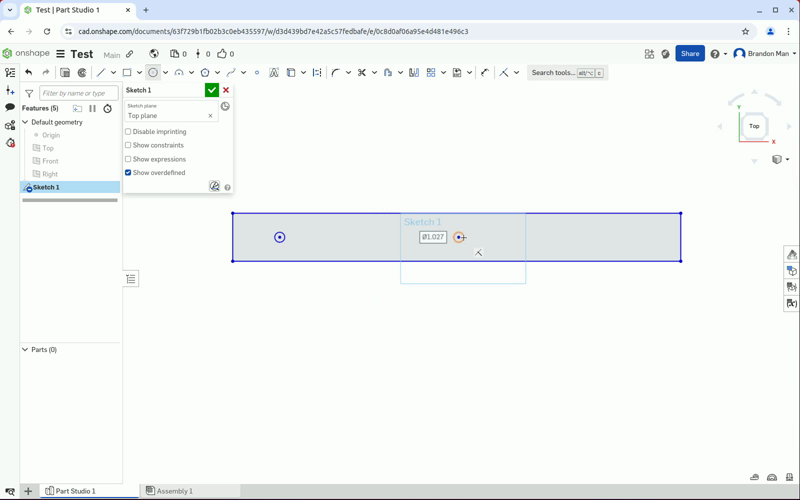
scroll(-6)
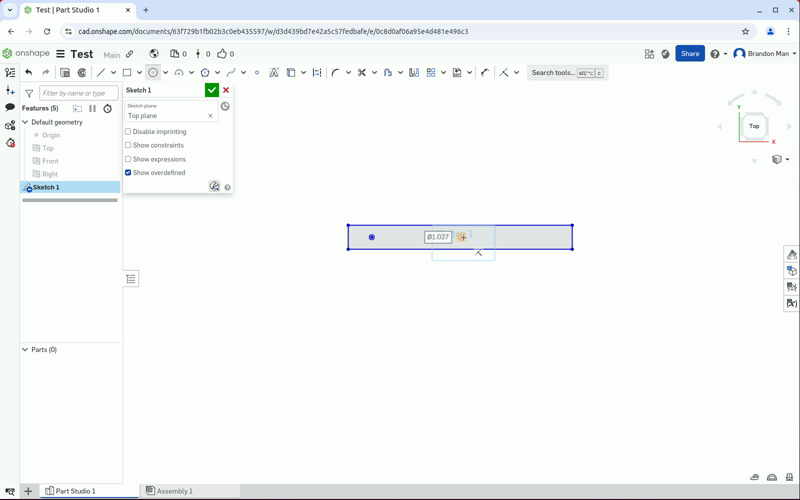
key(esc)
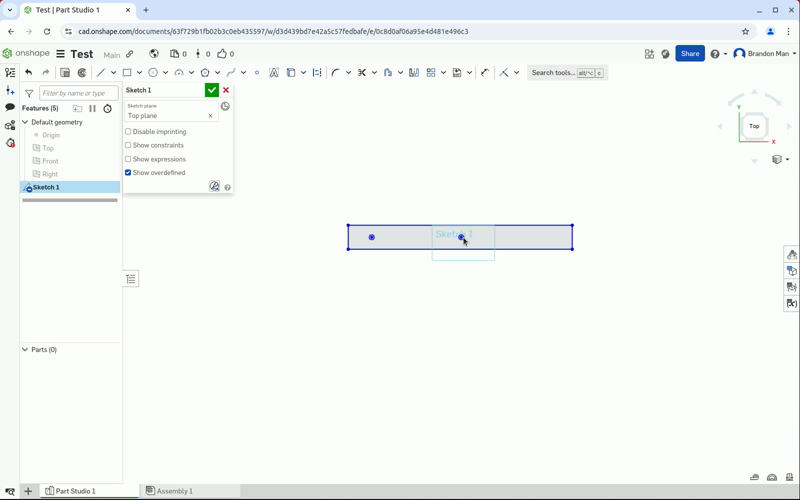
key(c)
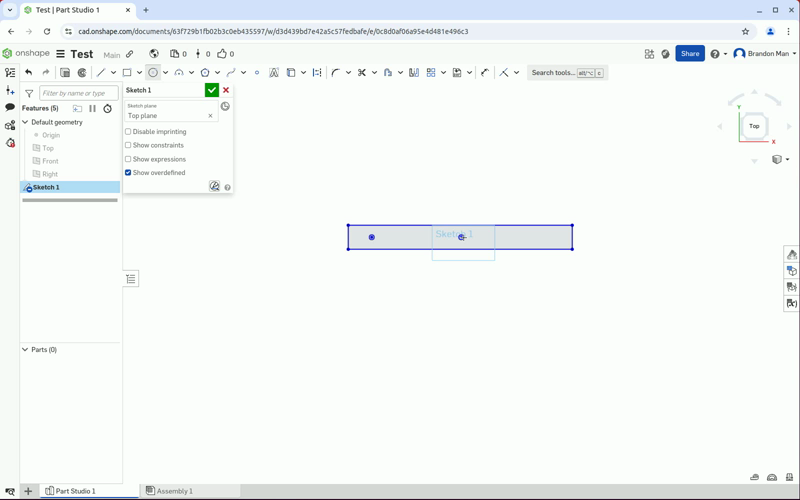
key_down(shift)
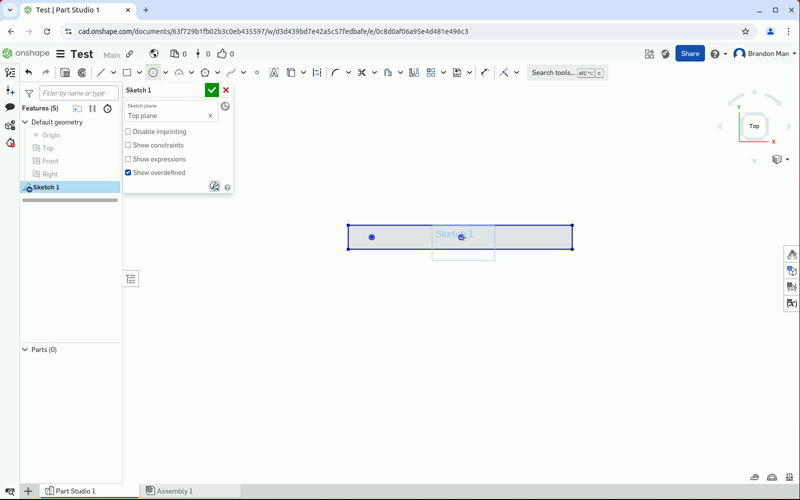
mouse_move(550, 237)
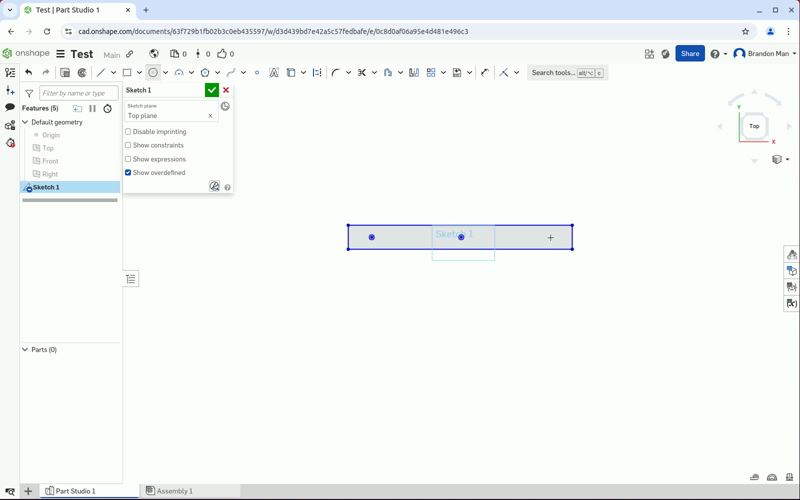
click(550, 237)
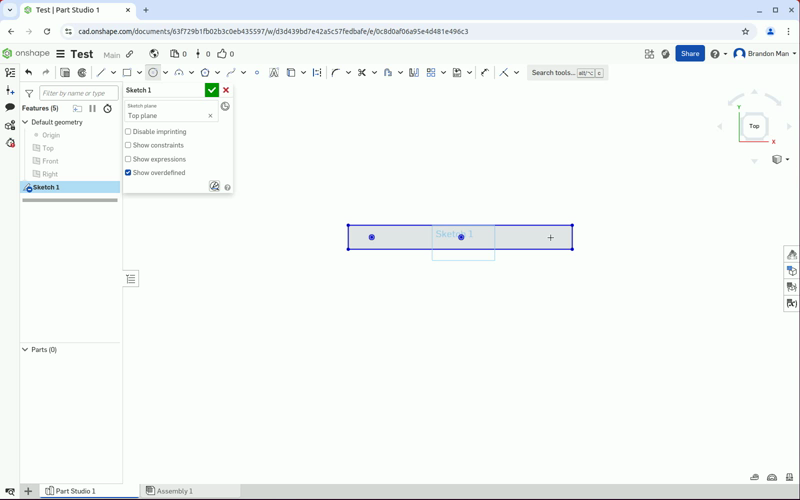
key_up(shift)
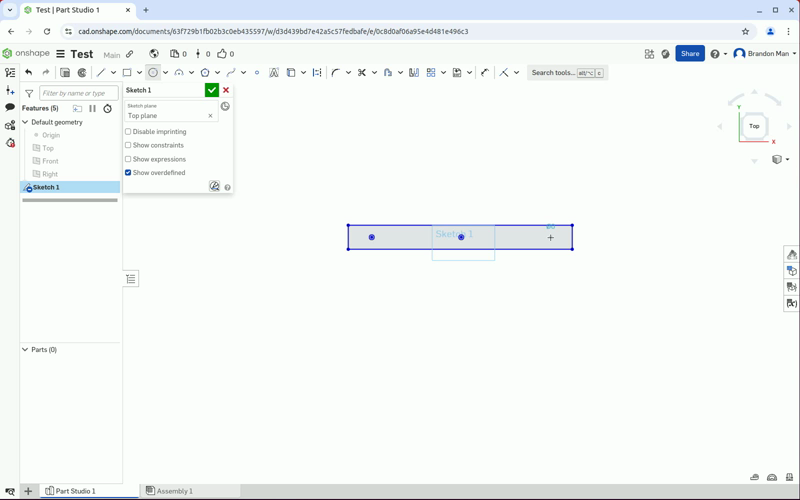
mouse_move(553, 237)
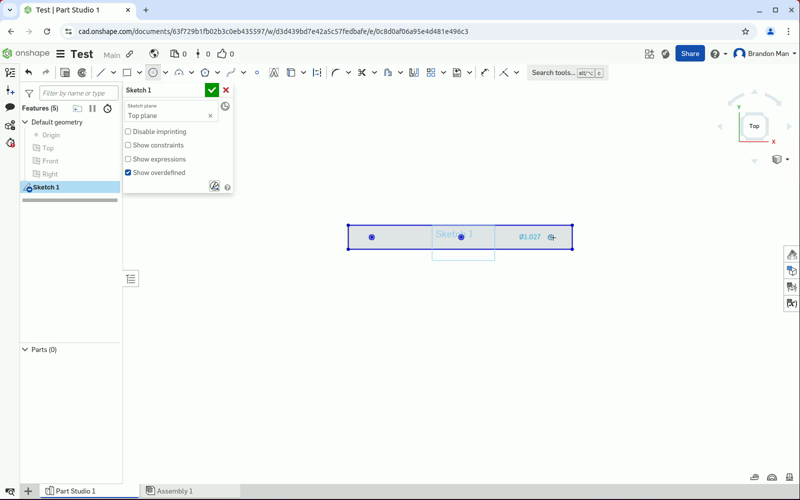
scroll(6)
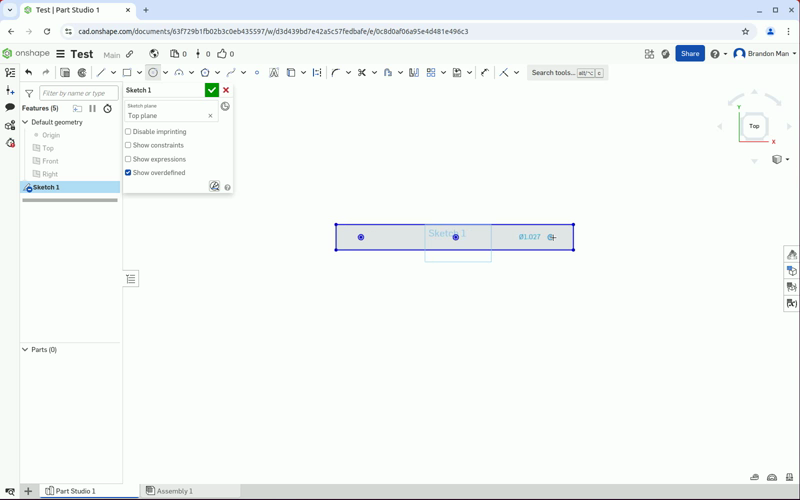
scroll(6)
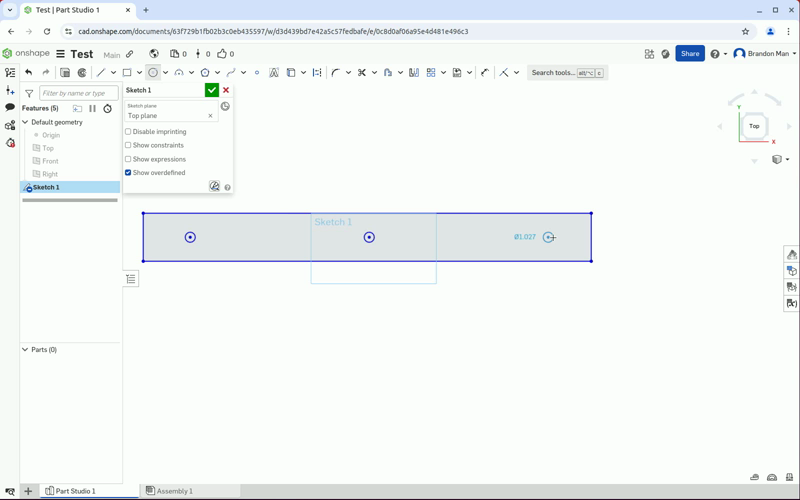
scroll(6)
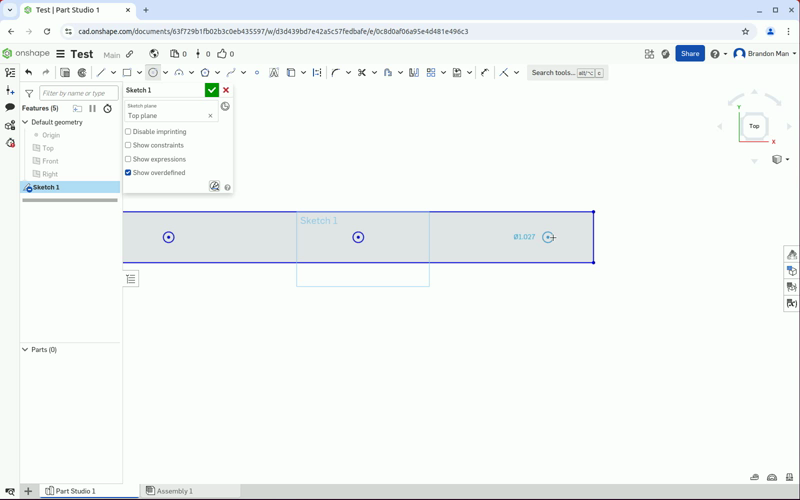
scroll(6)
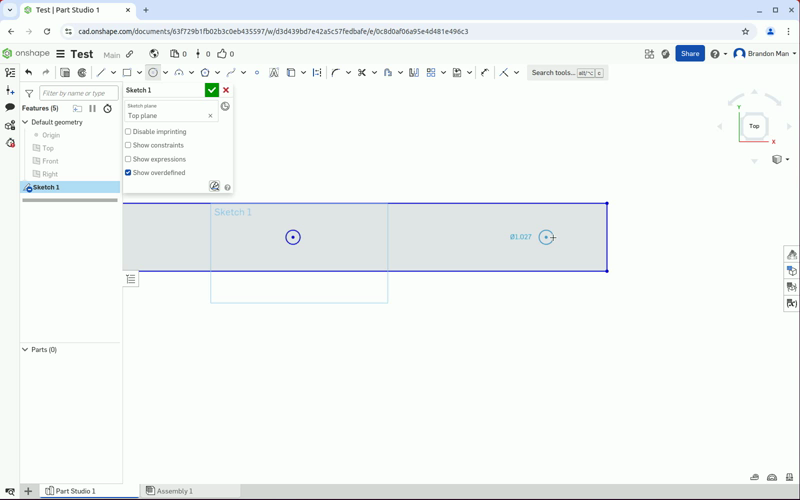
scroll(6)
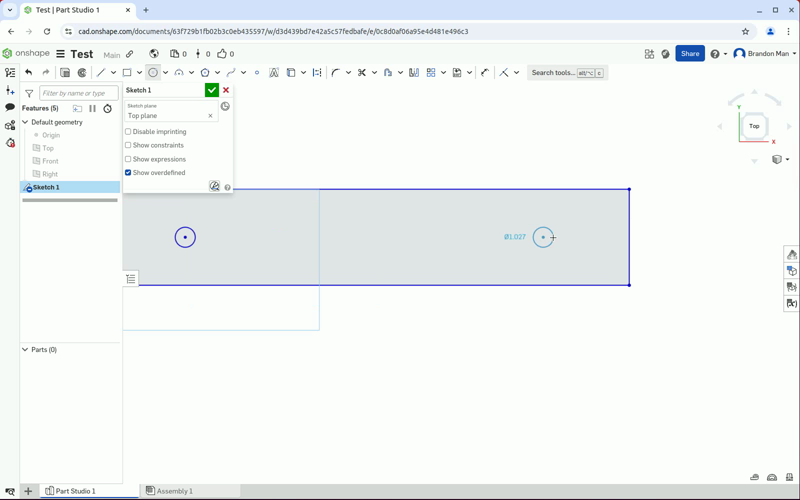
scroll(6)
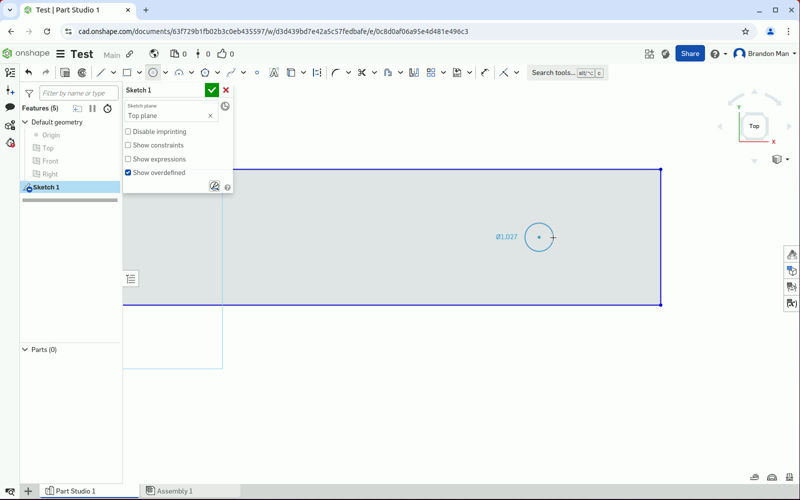
scroll(6)
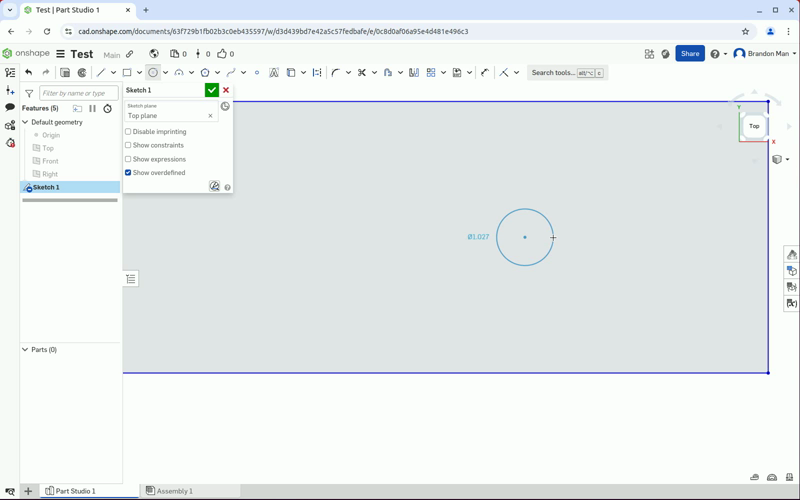
click(553, 237)
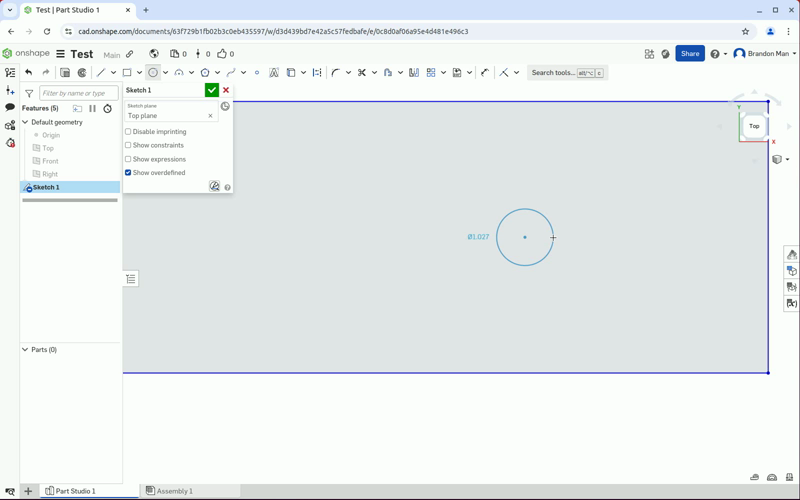
scroll(-6)
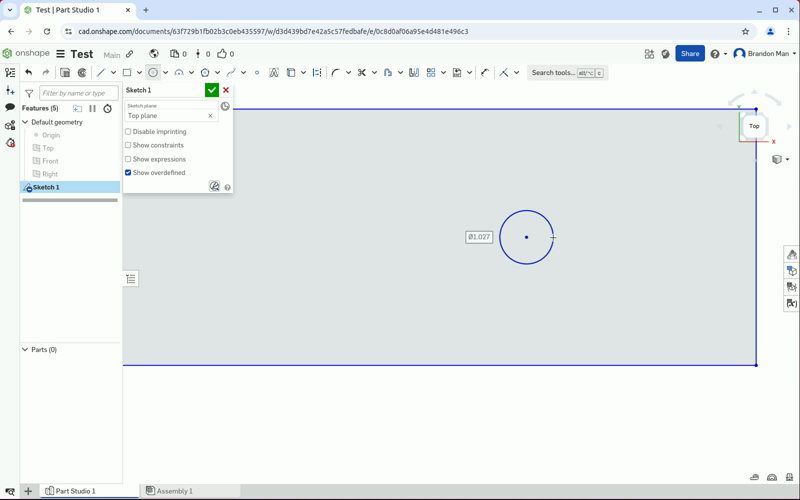
scroll(-6)
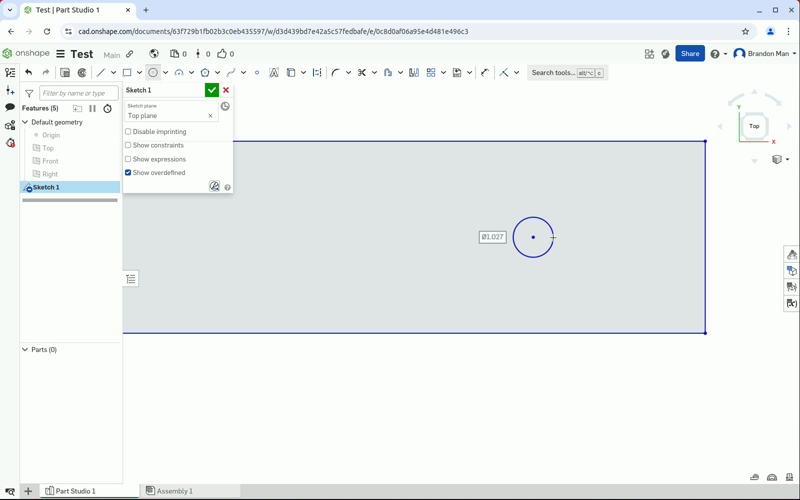
scroll(-6)
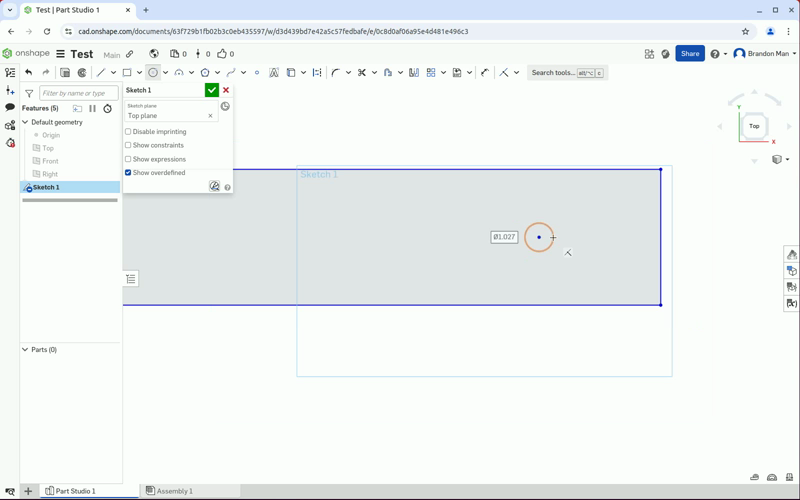
scroll(-6)
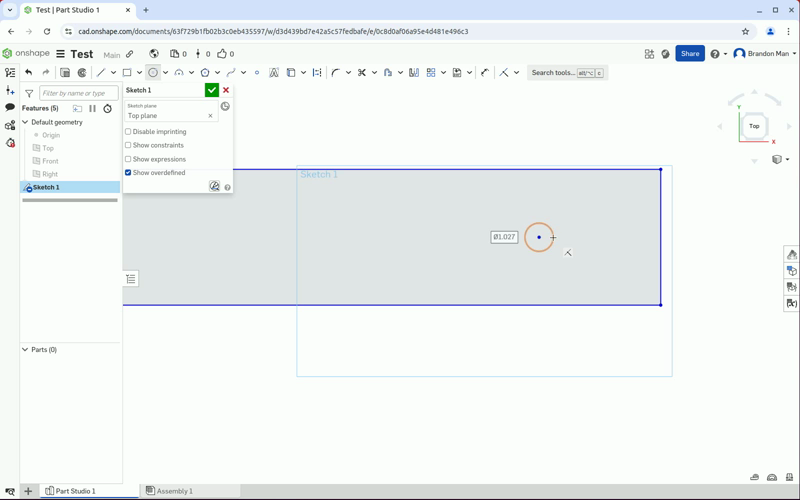
scroll(-6)
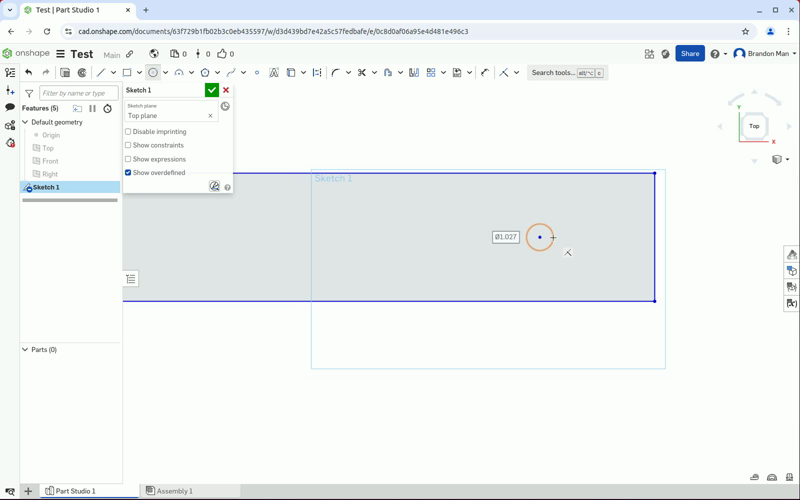
scroll(-6)
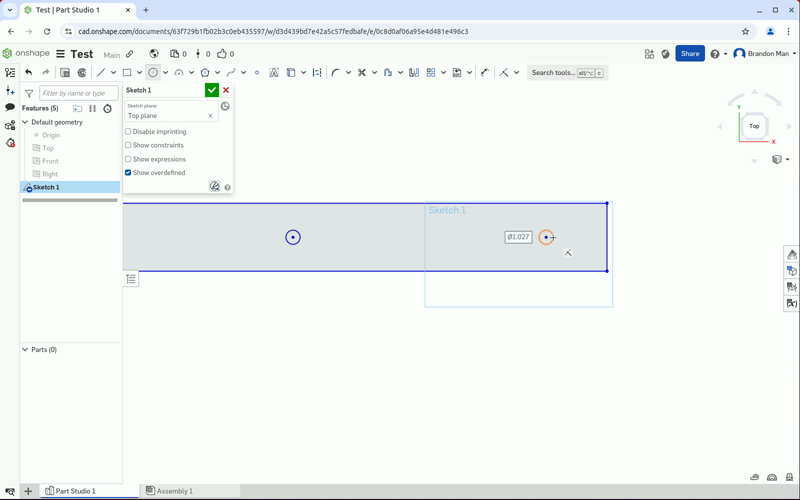
scroll(-6)
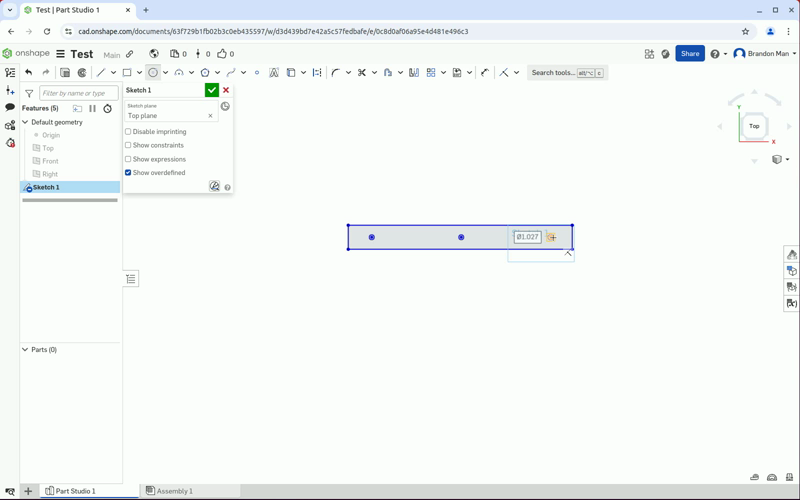
key(esc)
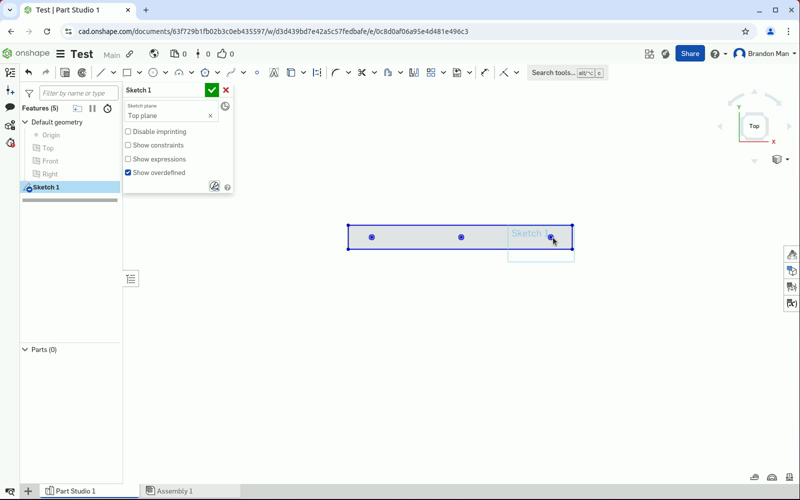
mouse_move(556, 243)
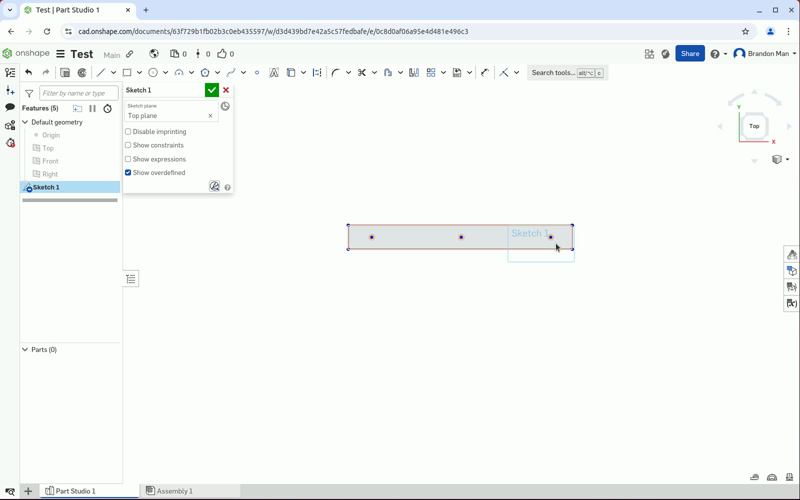
click(556, 243)
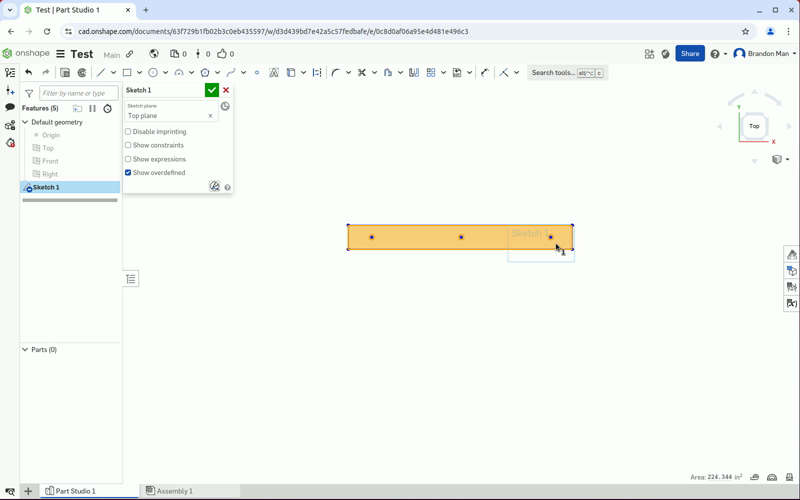
mouse_move(73, 352)
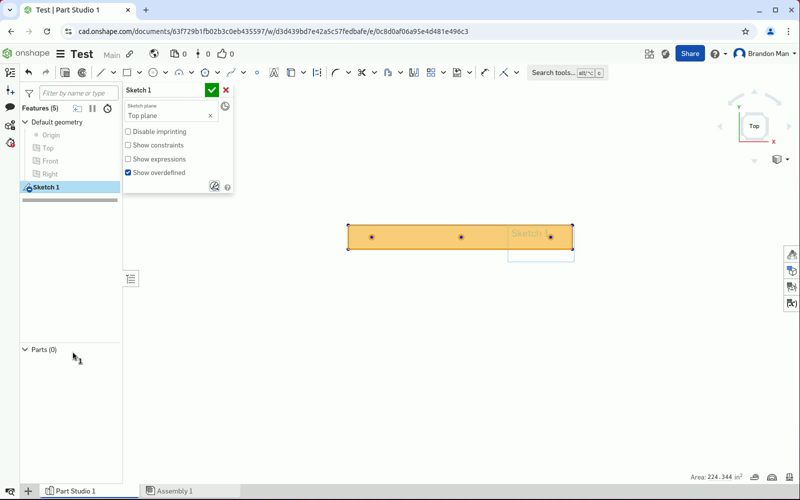
key(shift+y)
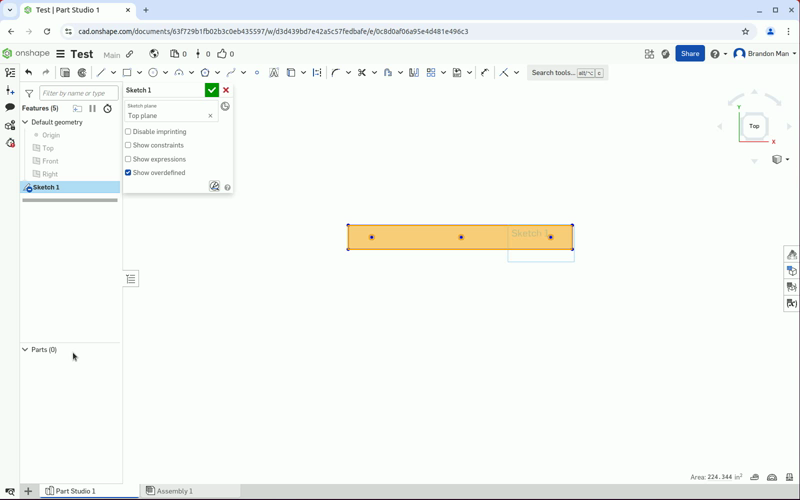
key(shift+e)
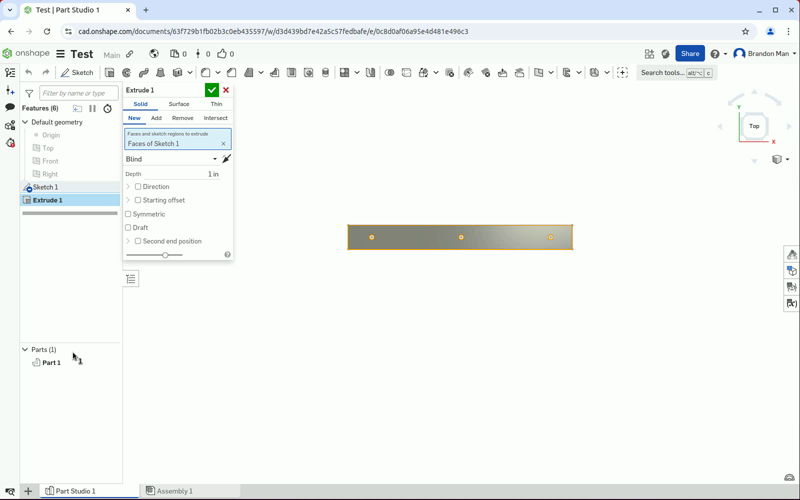
mouse_move(143, 106)
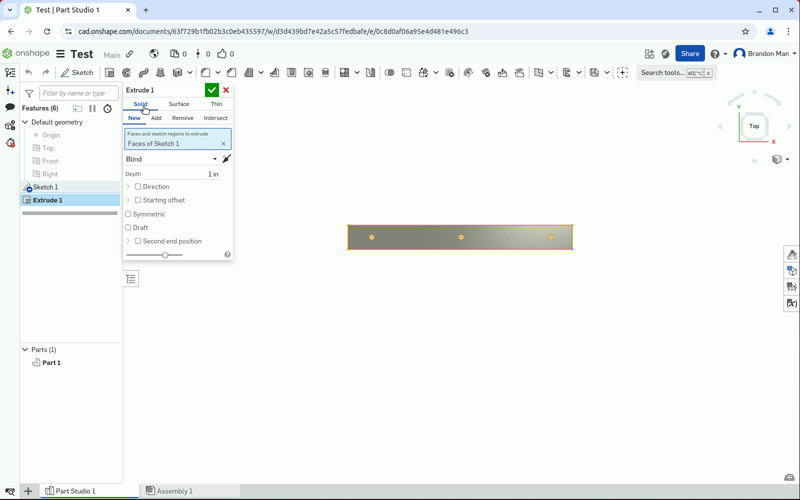
click(143, 106)
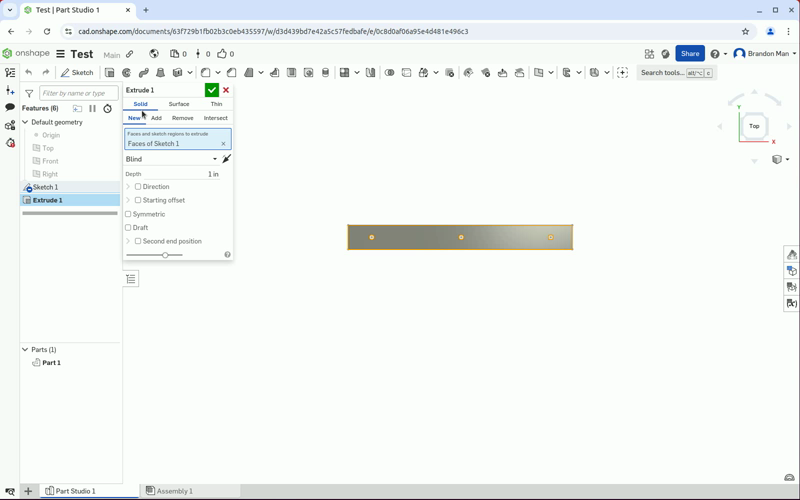
mouse_move(137, 120)
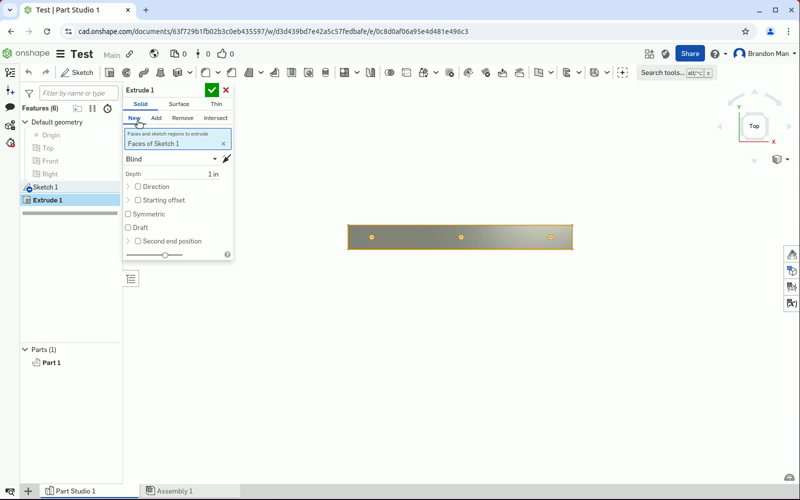
click(137, 120)
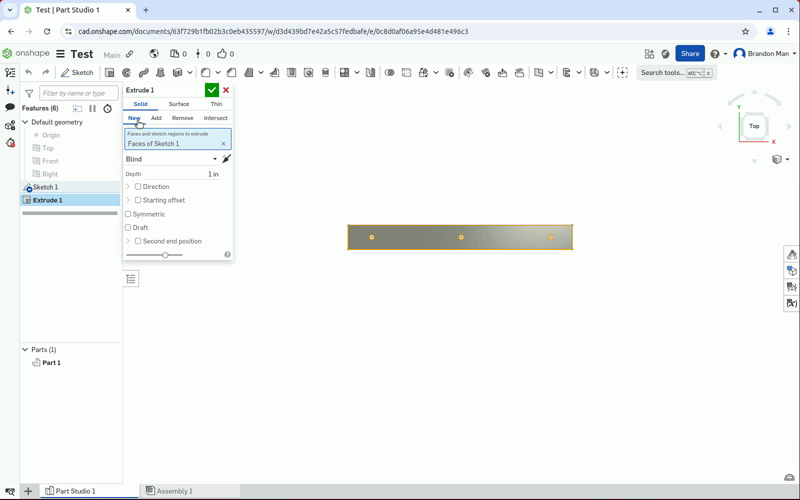
key(tab, 4)
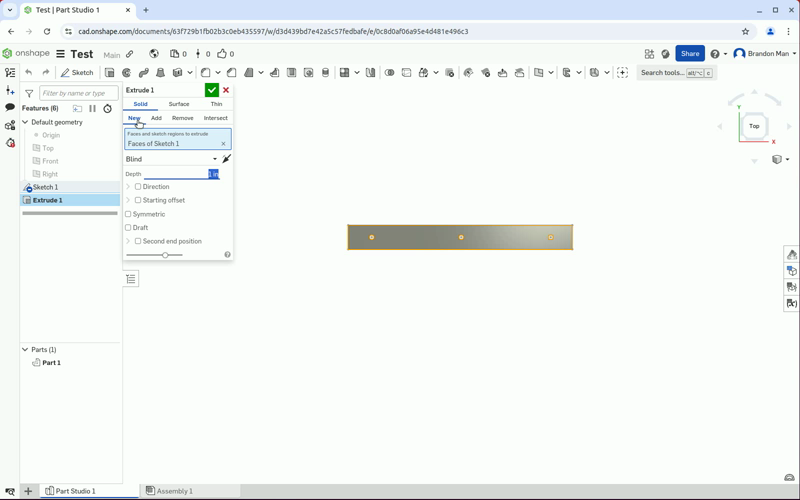
text(6.018)
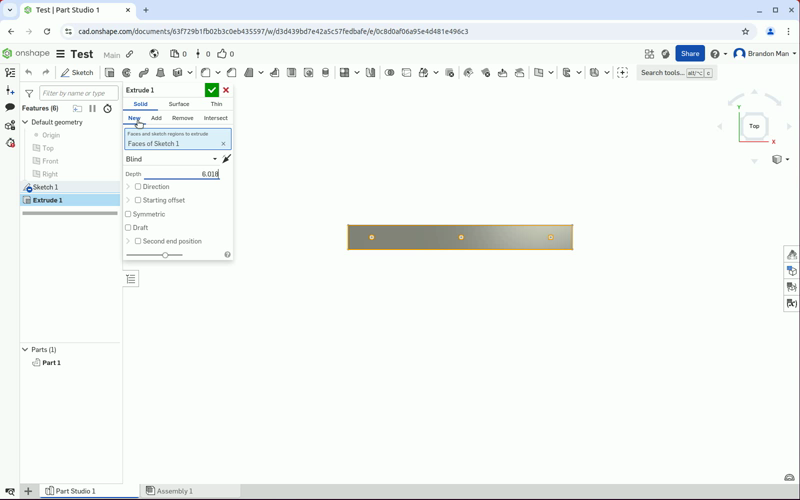
key(enter)
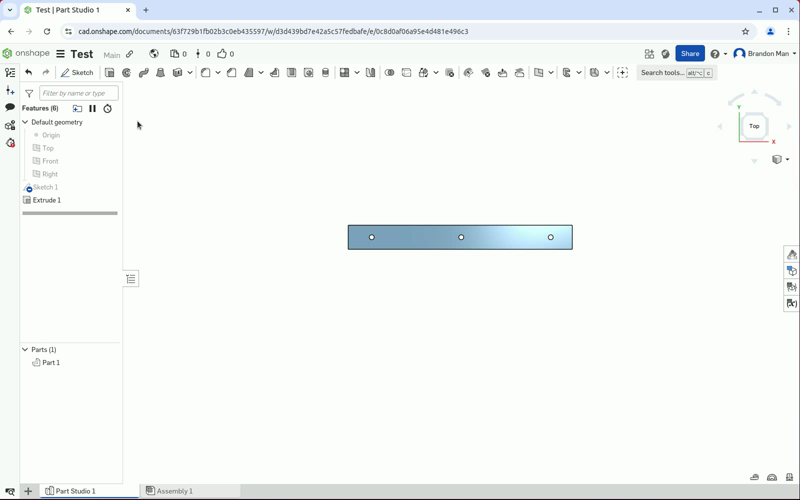
key(shift+h)
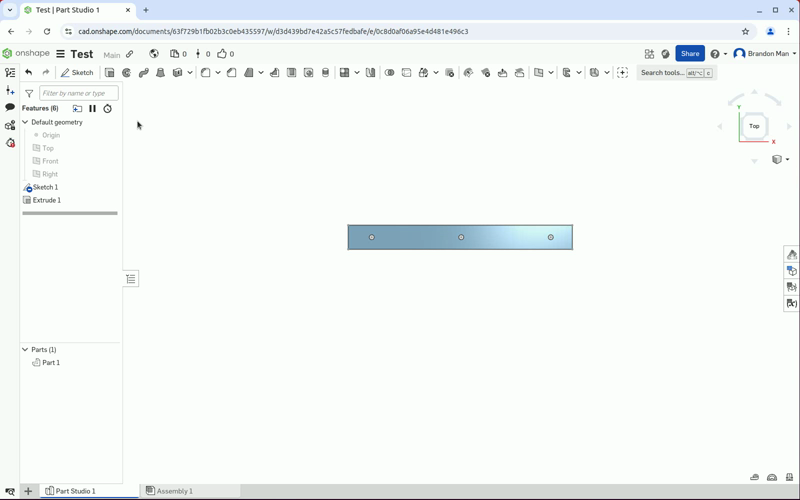
key(shift+h)
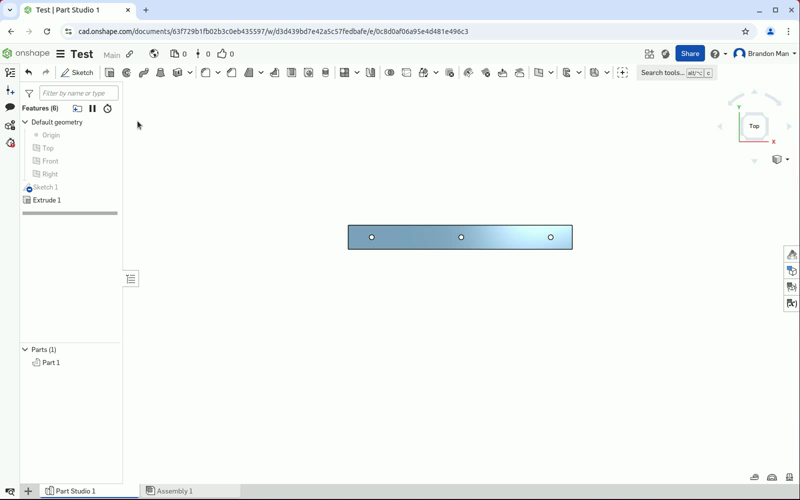
mouse_move(73, 189)
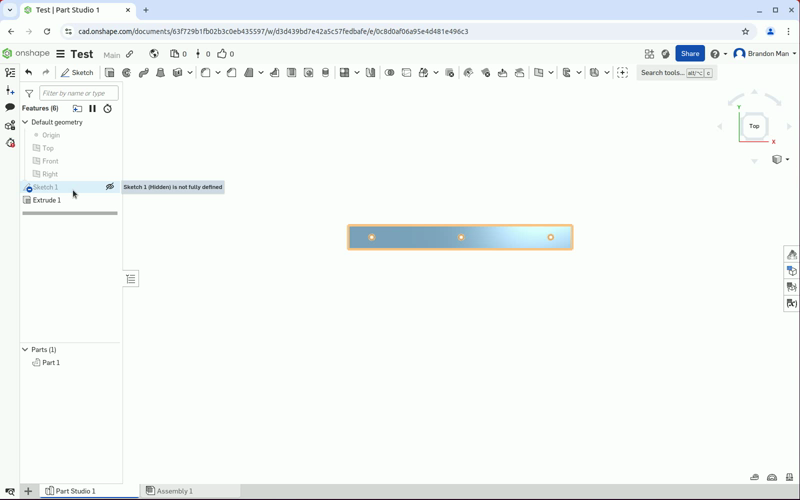
click(73, 189)
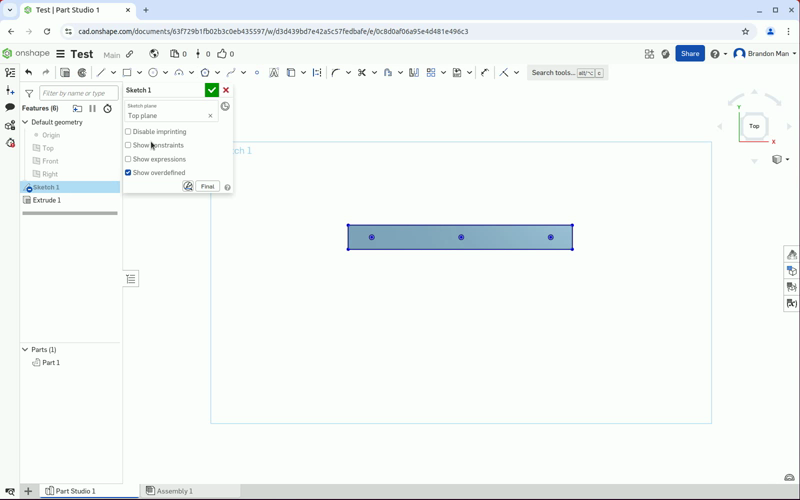
mouse_move(229, 92)
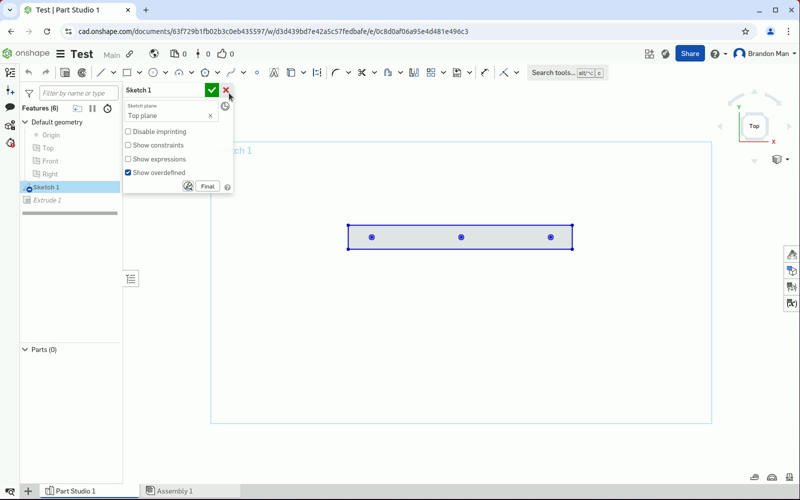
click(229, 92)
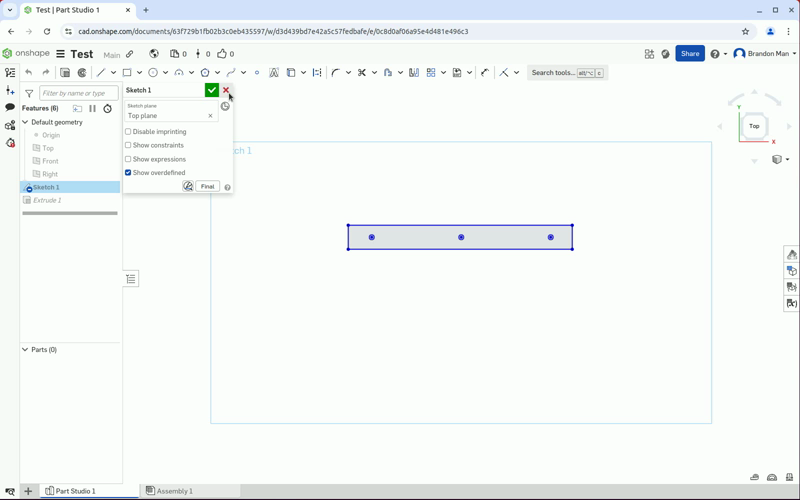
key(shift+s)
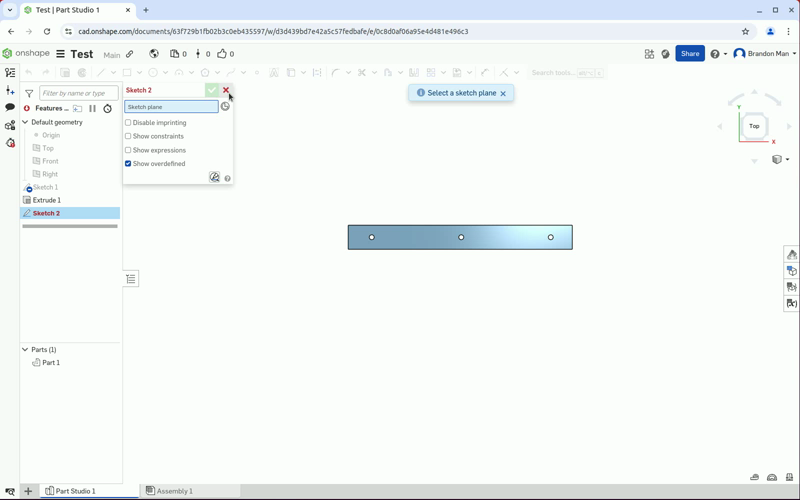
mouse_move(73, 150)
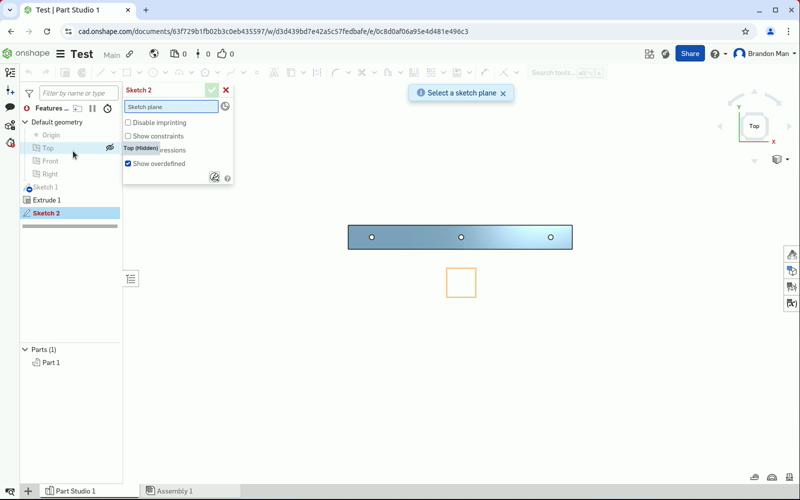
click(73, 150)
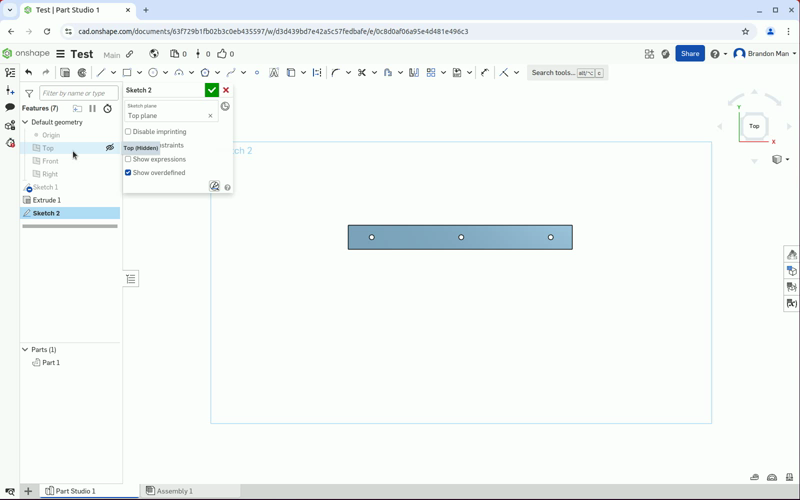
mouse_move(73, 352)
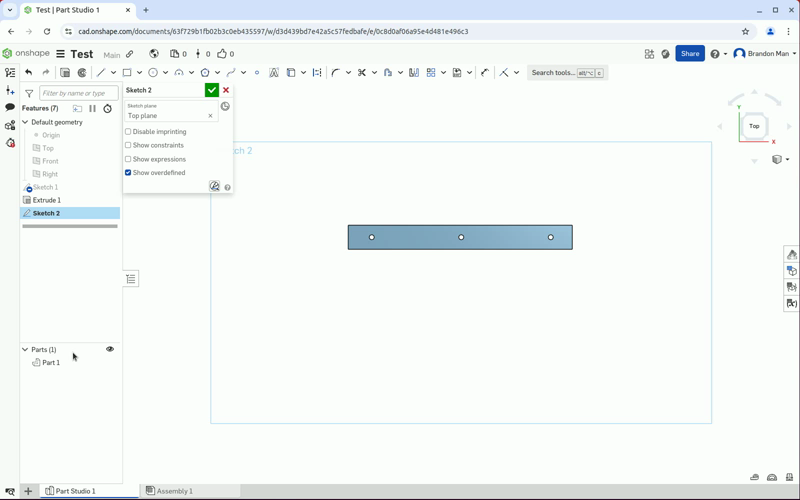
key(y)
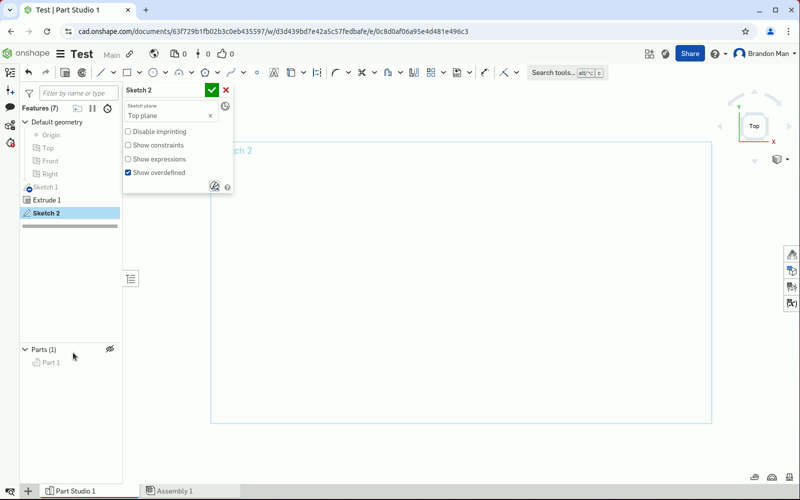
key(l)
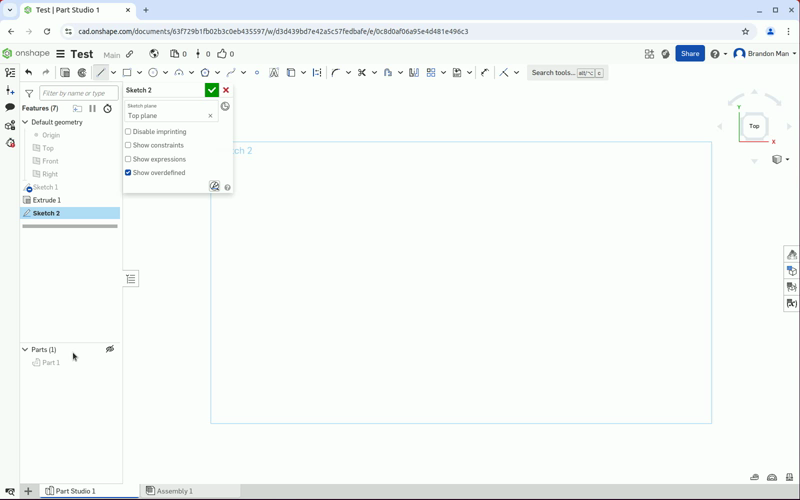
key_down(shift)
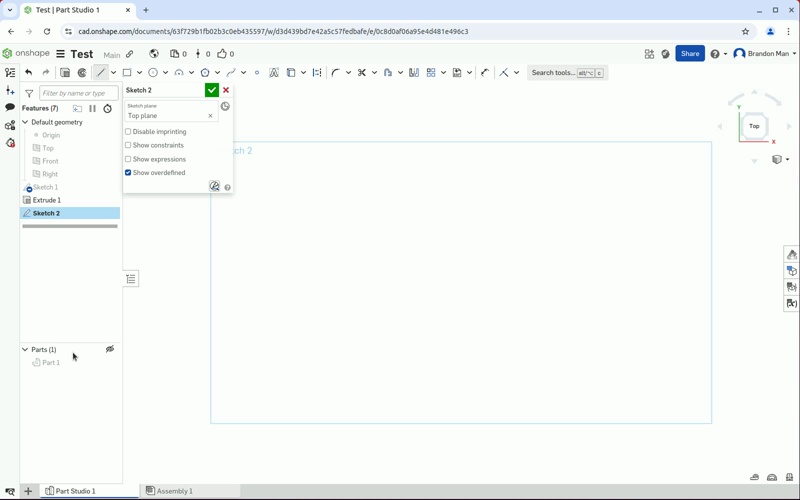
mouse_move(348, 339)
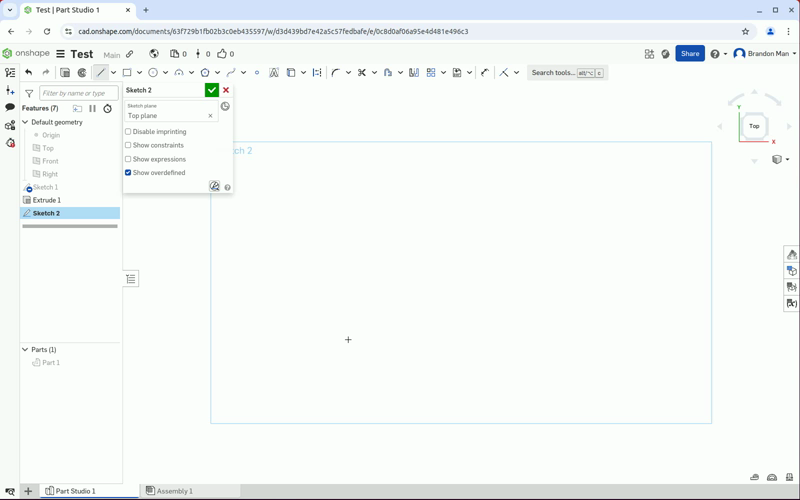
click(348, 339)
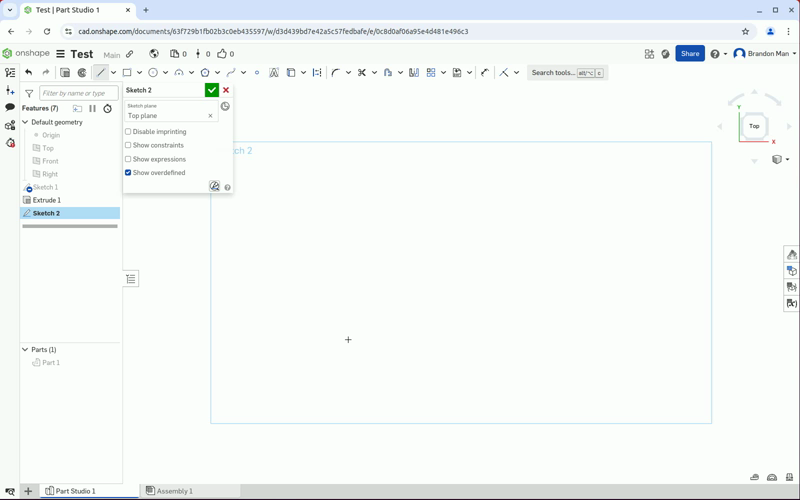
key_up(shift)
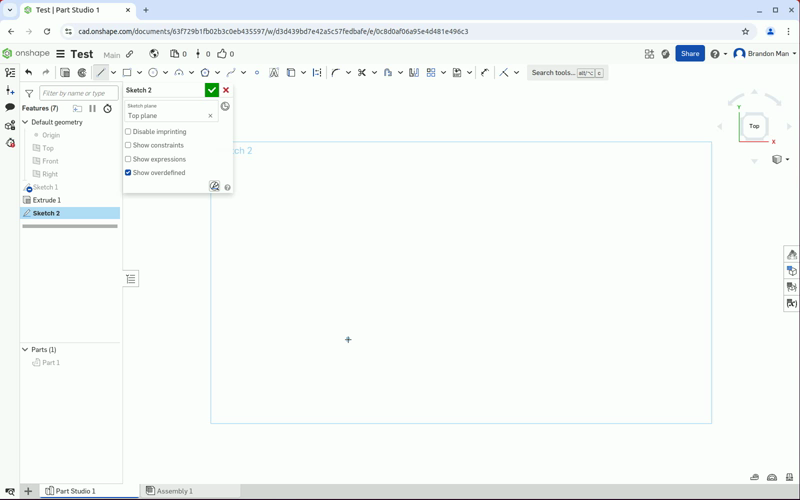
key_down(shift)
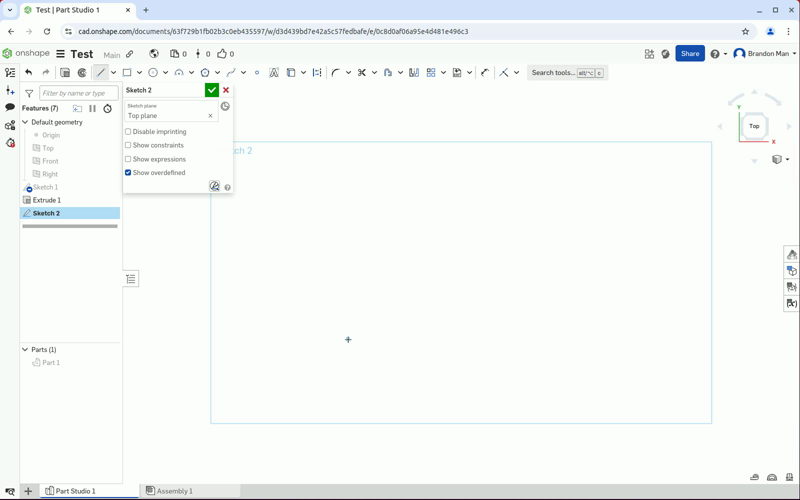
mouse_move(572, 339)
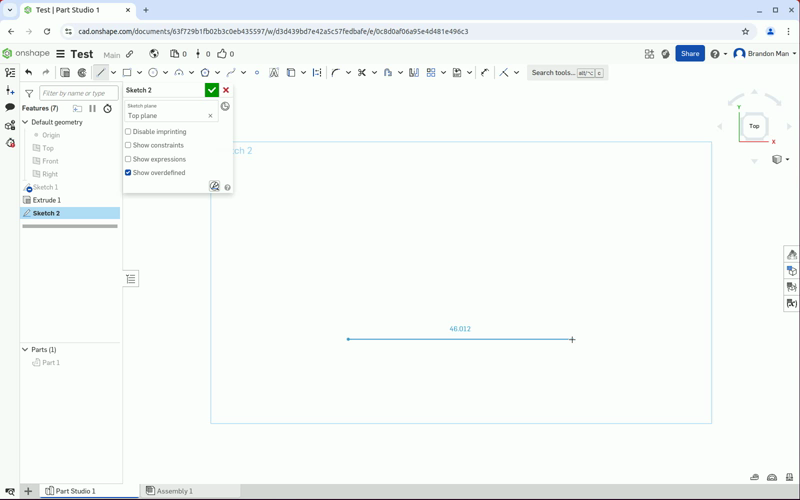
click(572, 339)
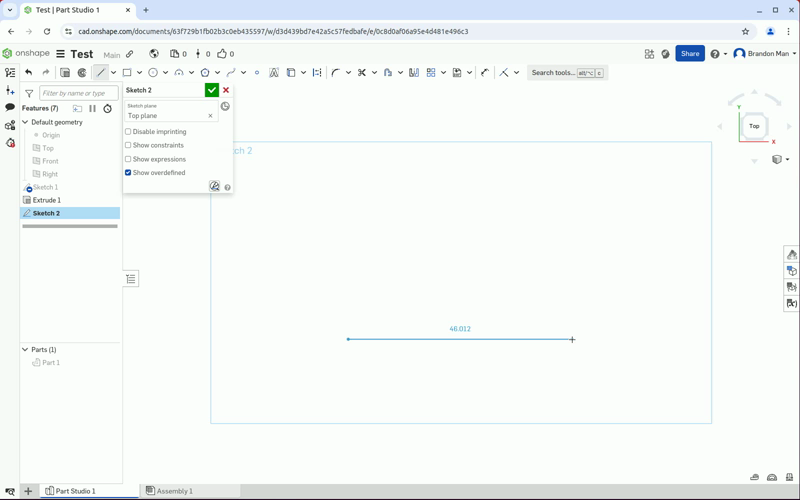
key_up(shift)
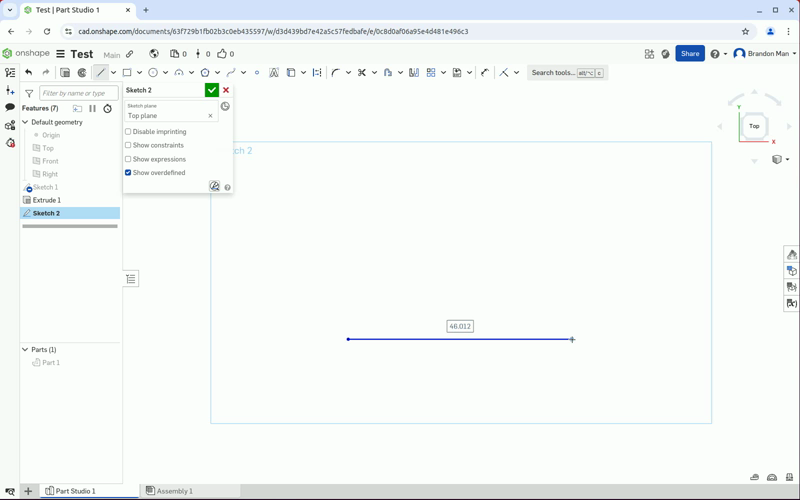
key_down(shift)
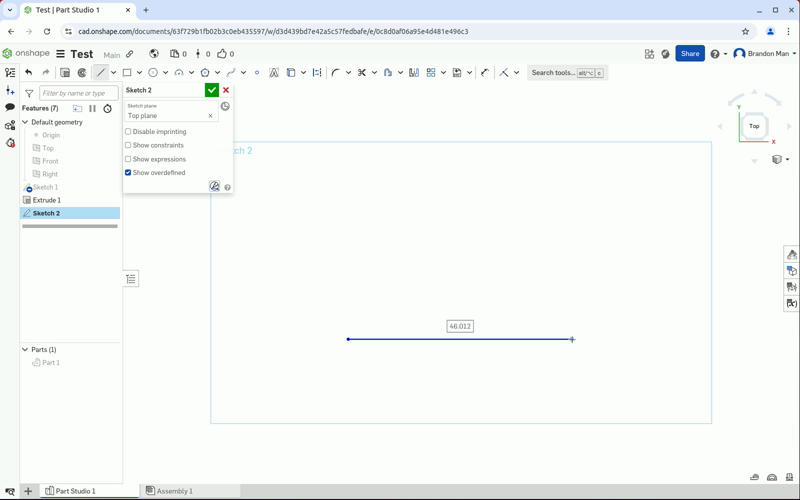
mouse_move(589, 339)
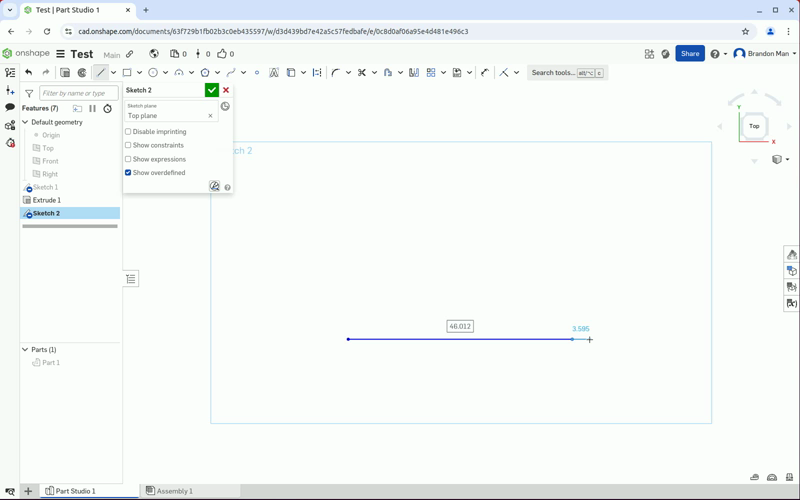
mouse_move(572, 315)
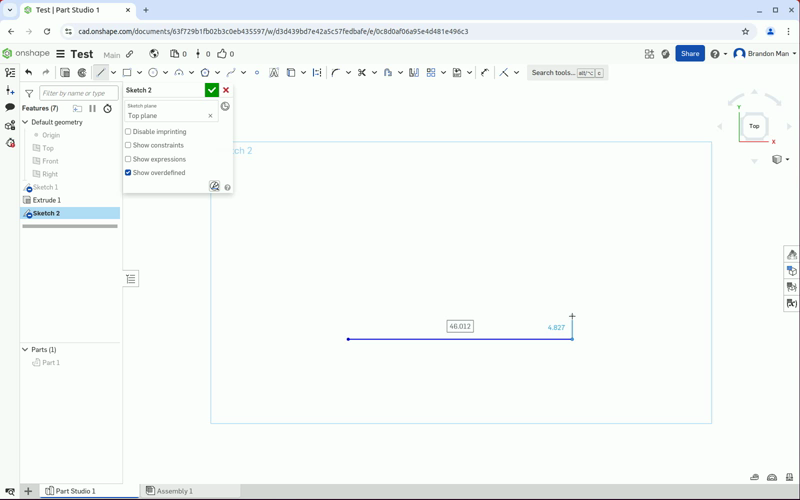
click(572, 315)
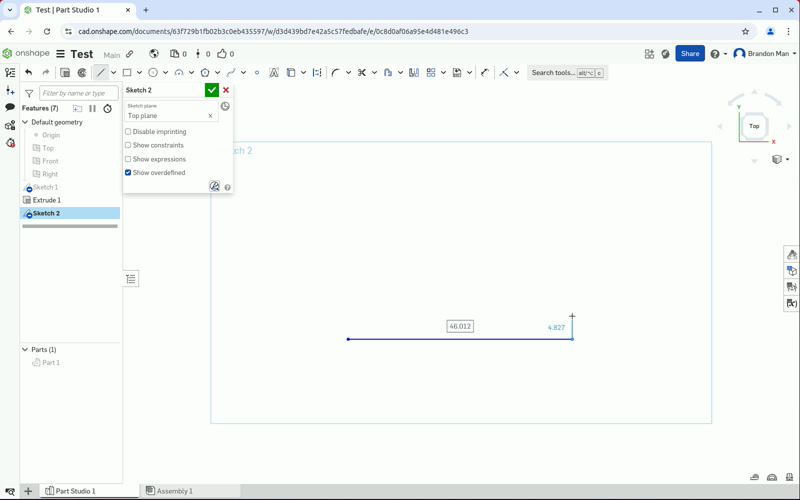
key_up(shift)
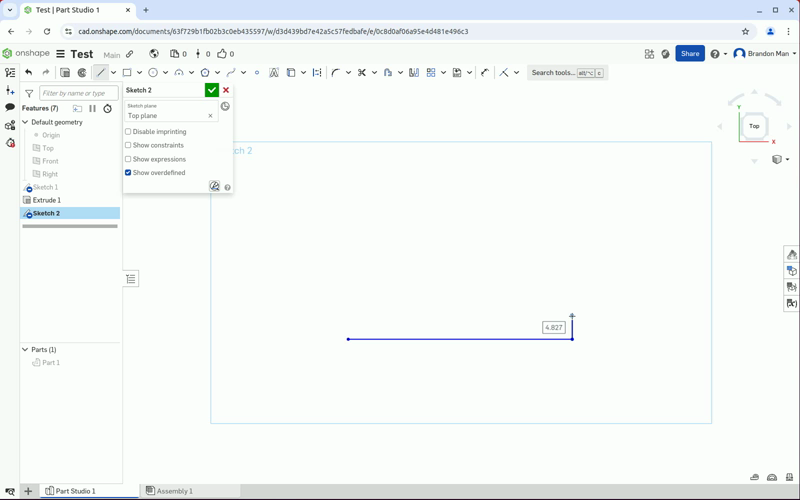
key_down(shift)
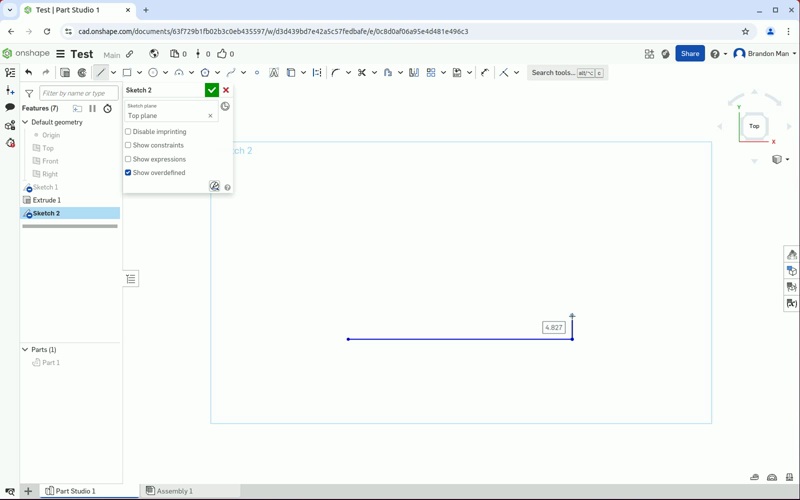
mouse_move(348, 315)
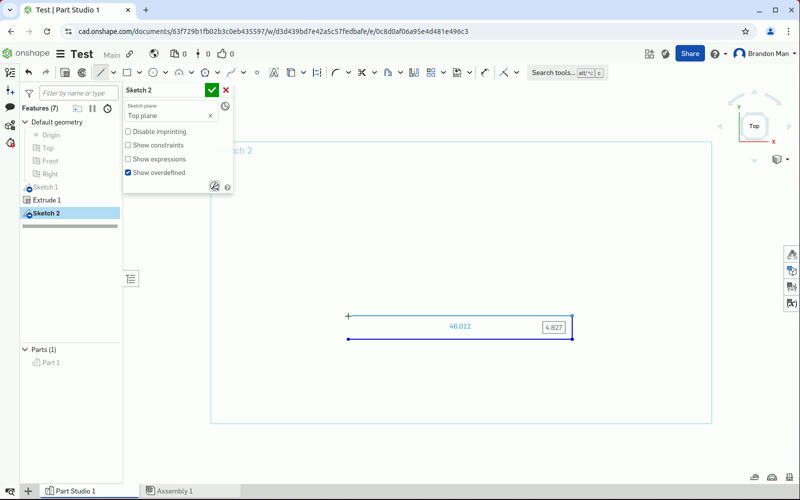
click(348, 315)
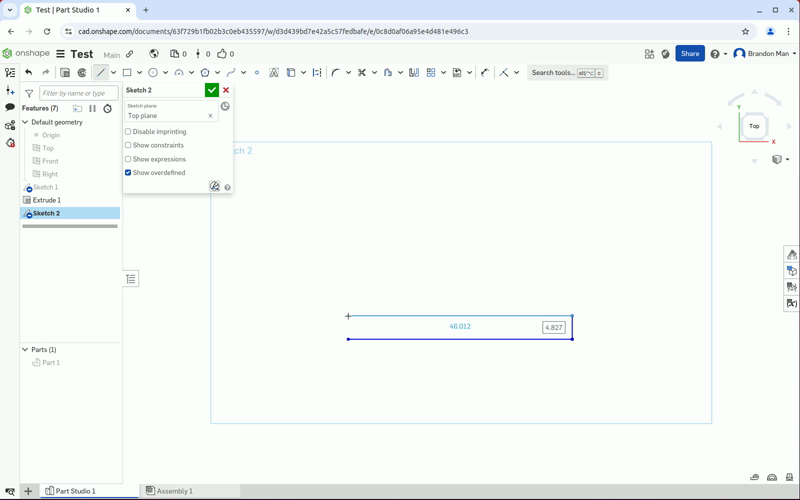
key_up(shift)
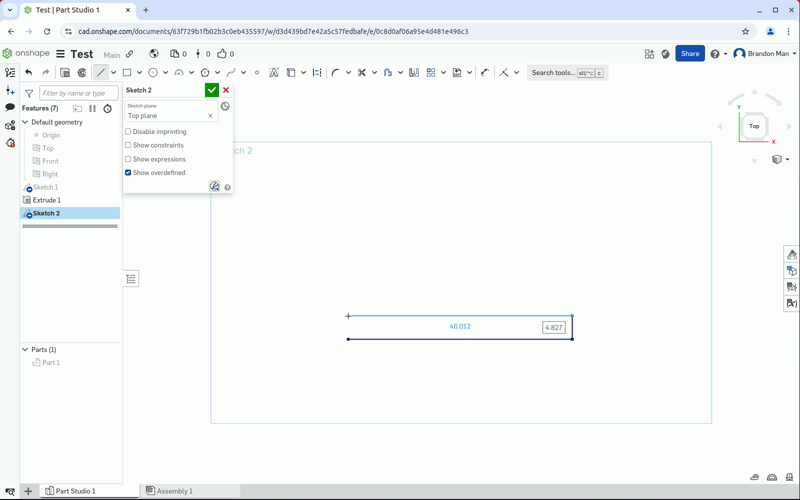
mouse_move(378, 315)
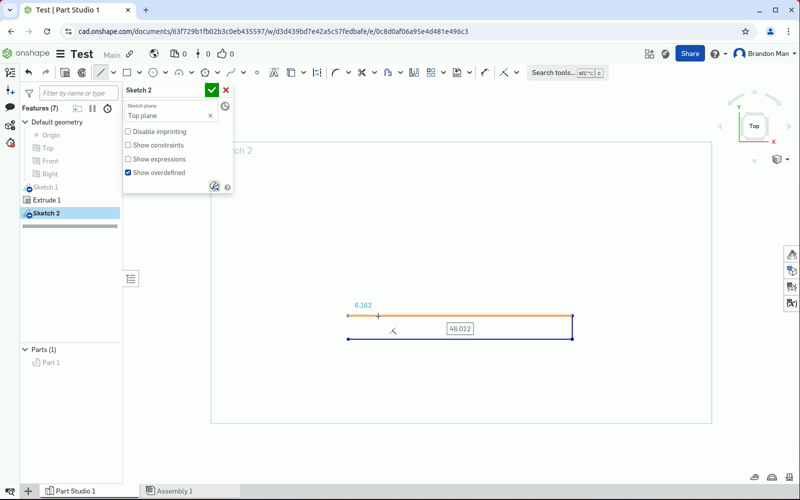
key_down(shift)
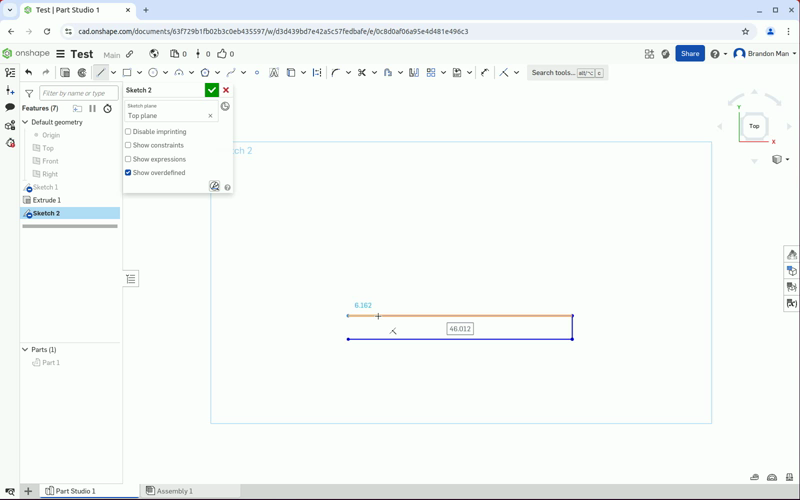
mouse_move(348, 339)
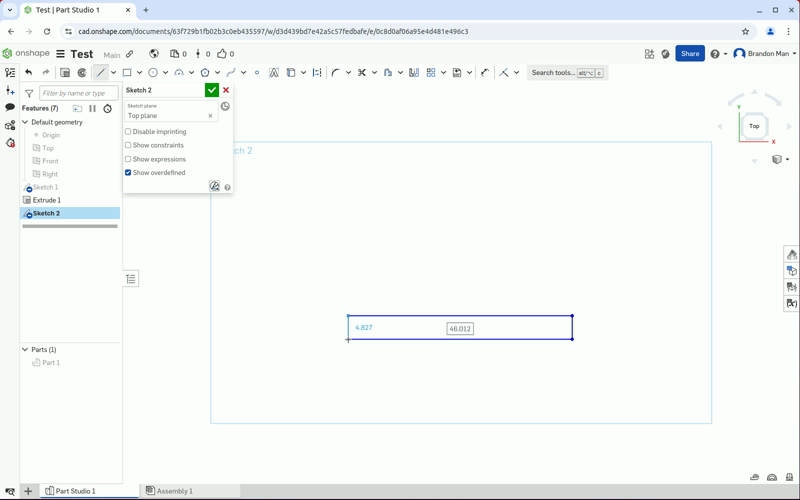
key_up(shift)
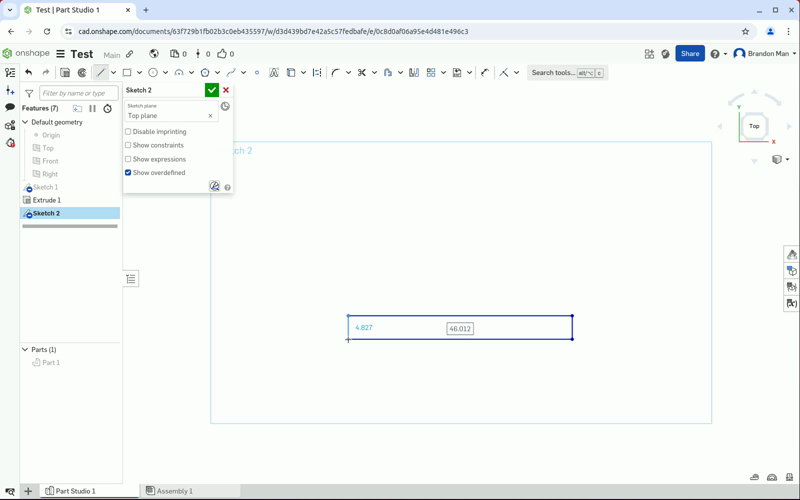
click(348, 339)
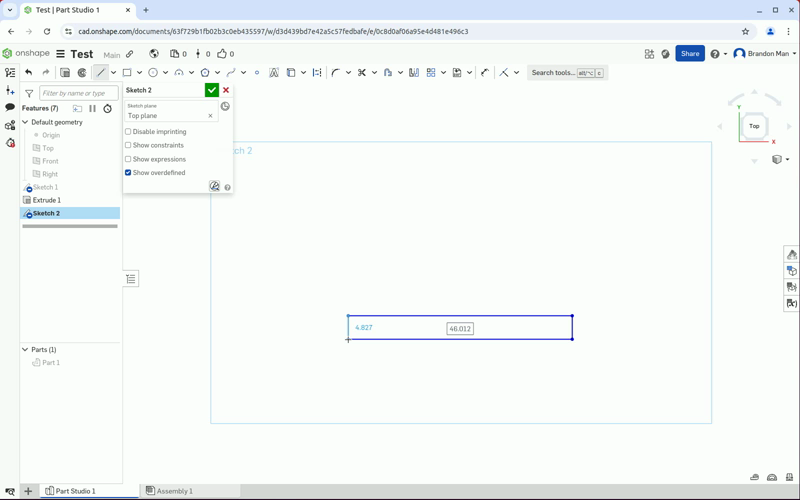
key(esc)
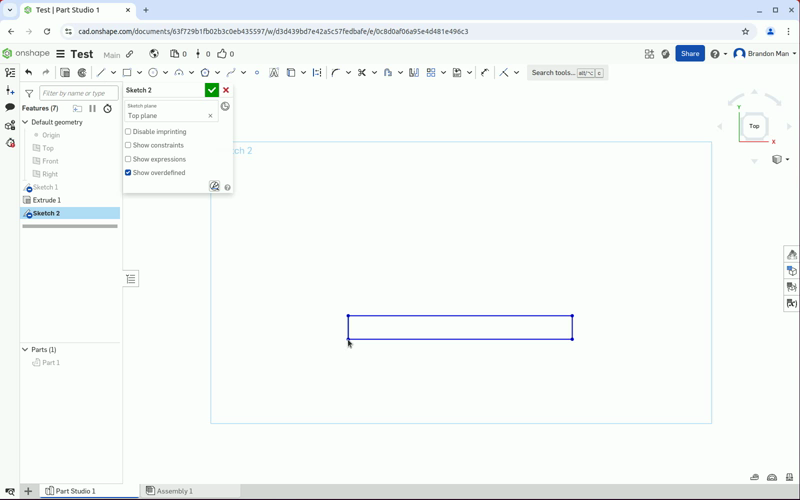
key(c)
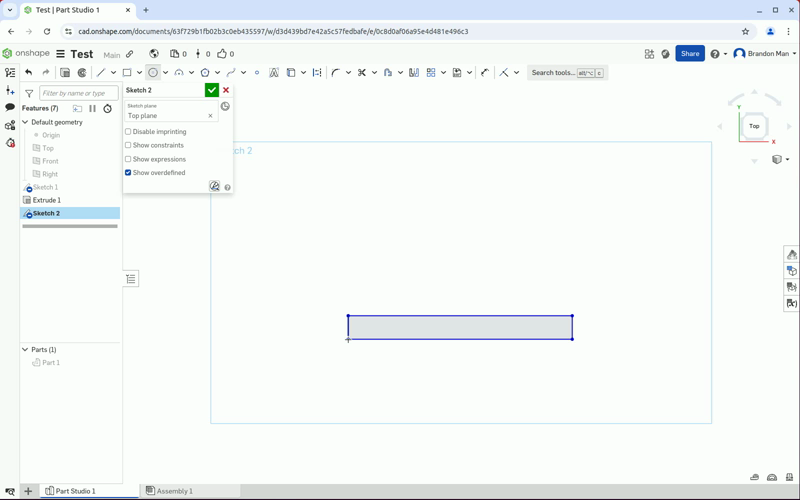
key_down(shift)
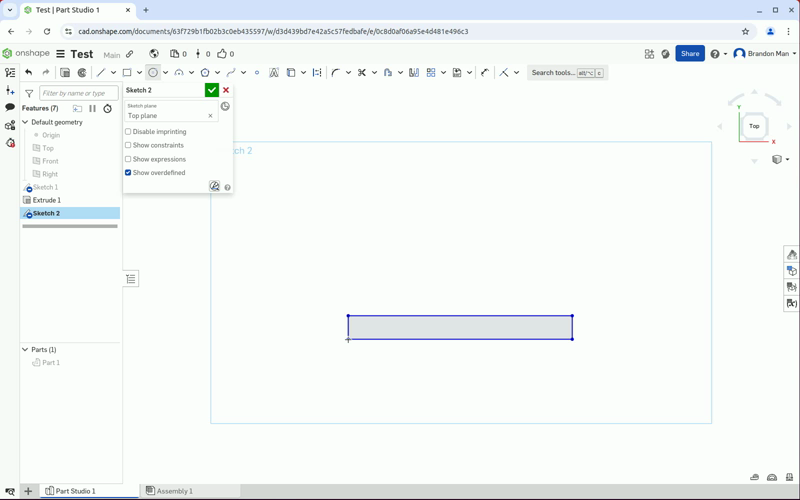
mouse_move(371, 327)
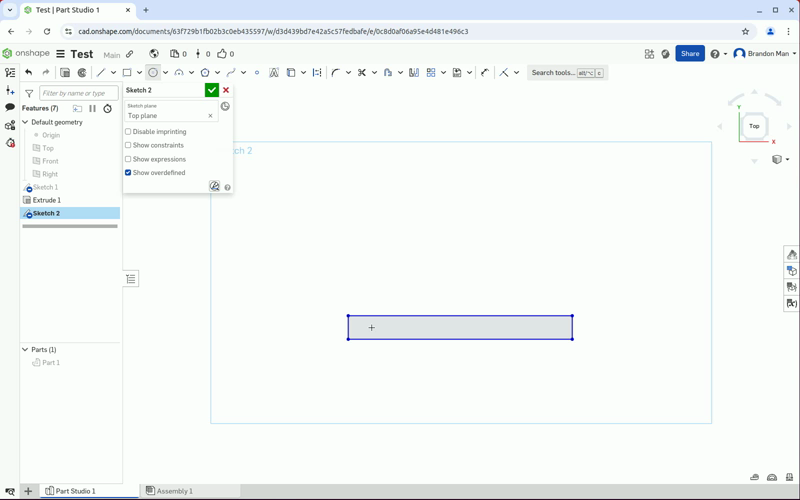
click(371, 327)
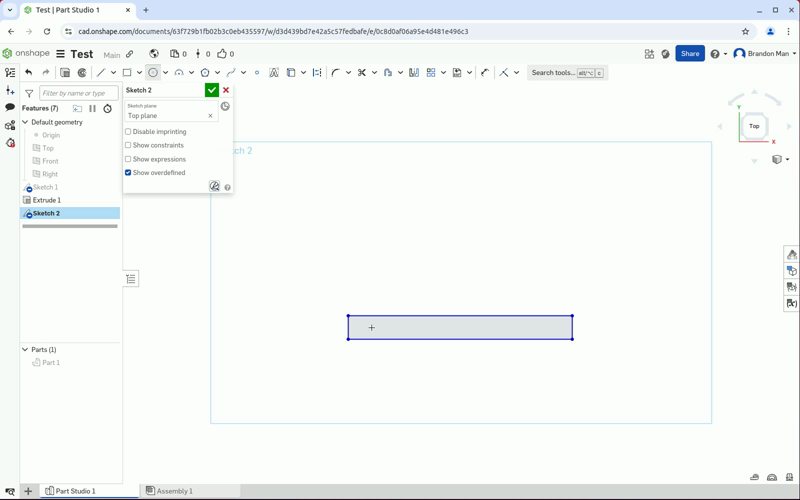
key_up(shift)
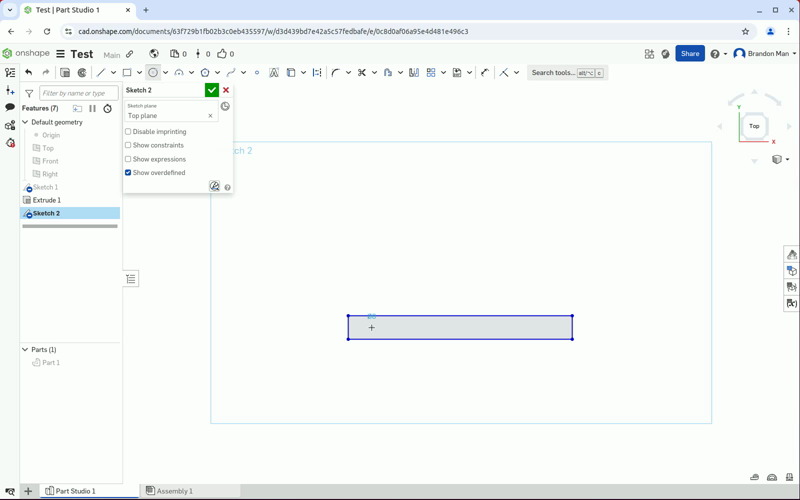
mouse_move(374, 327)
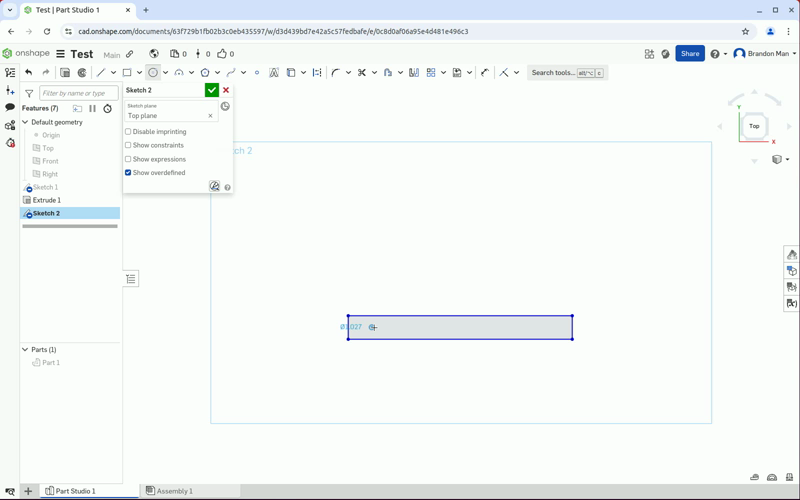
scroll(6)
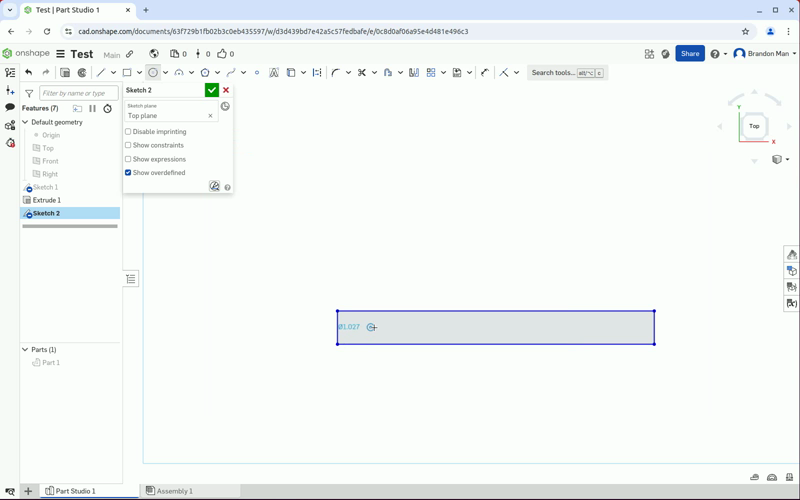
scroll(6)
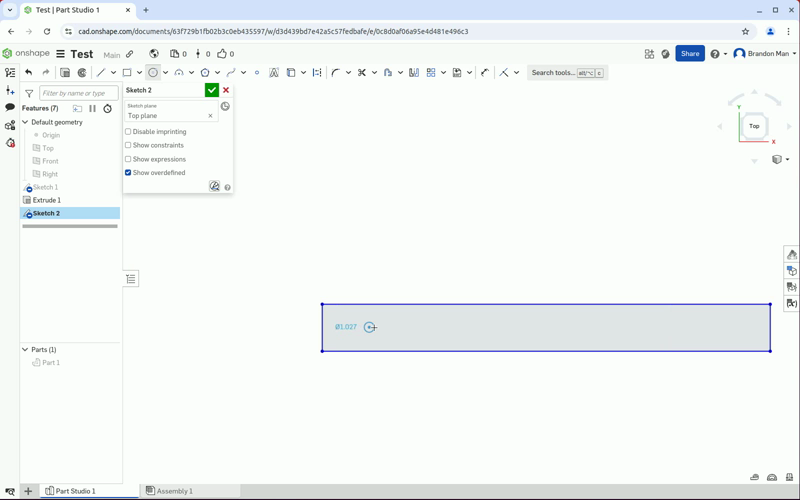
scroll(6)
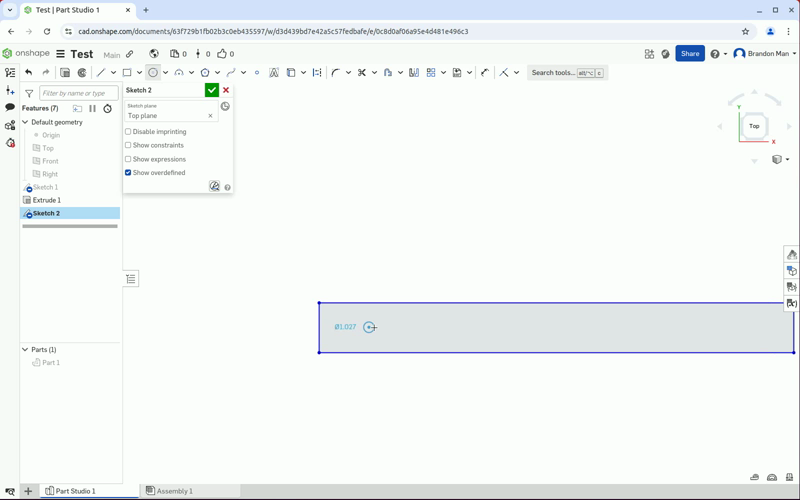
scroll(6)
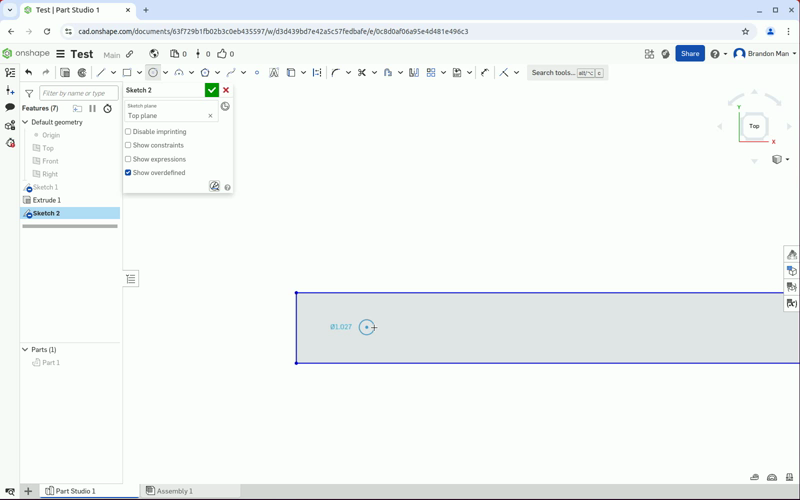
scroll(6)
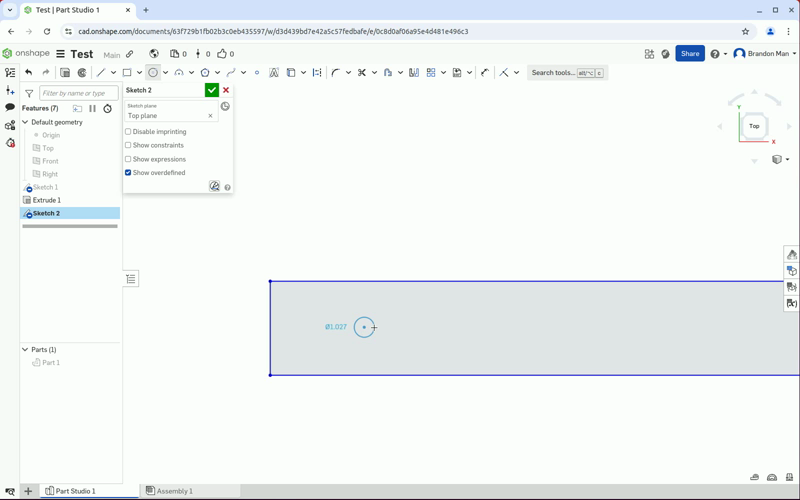
scroll(6)
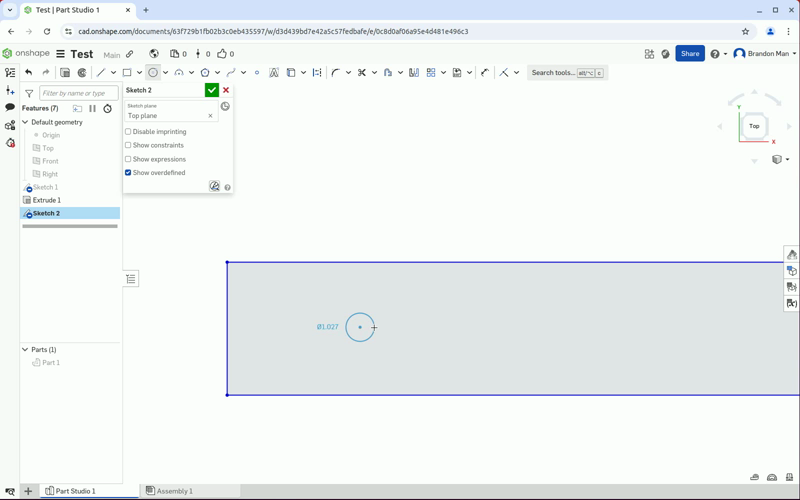
scroll(6)
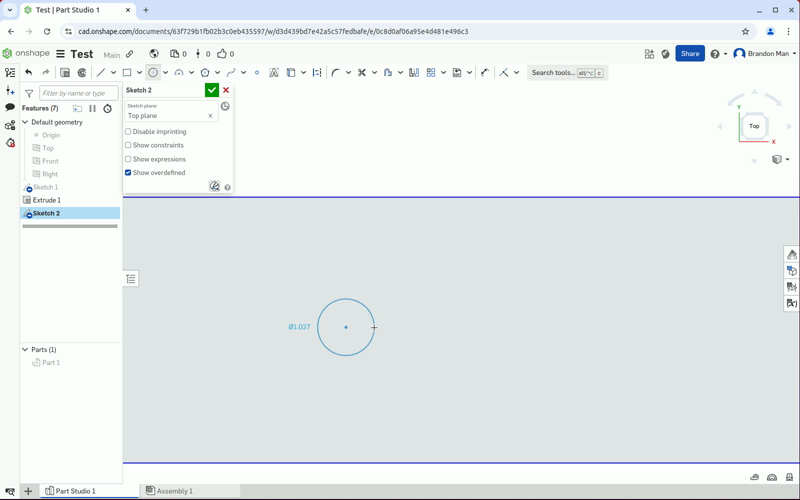
click(374, 327)
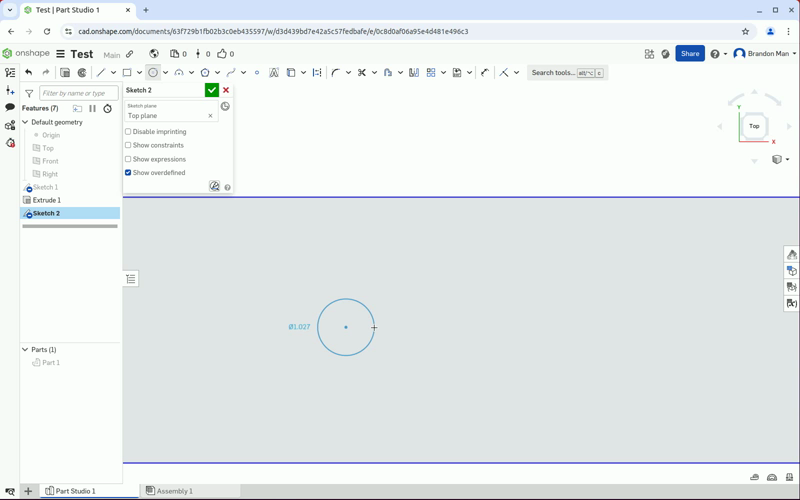
scroll(-6)
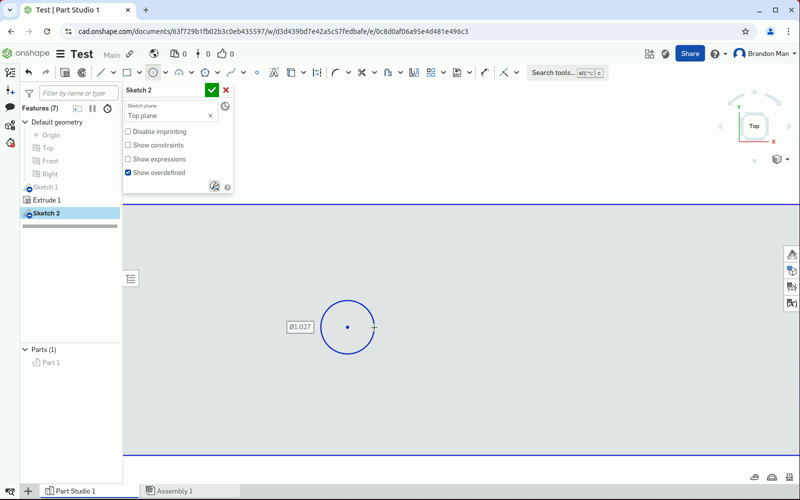
scroll(-6)
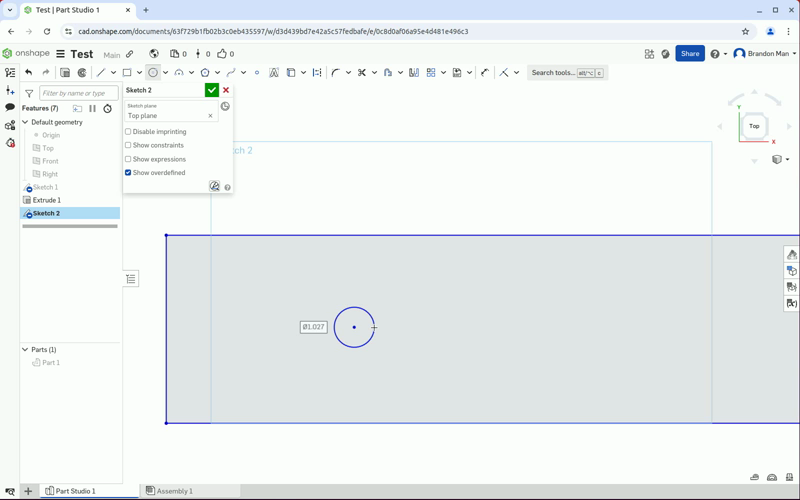
scroll(-6)
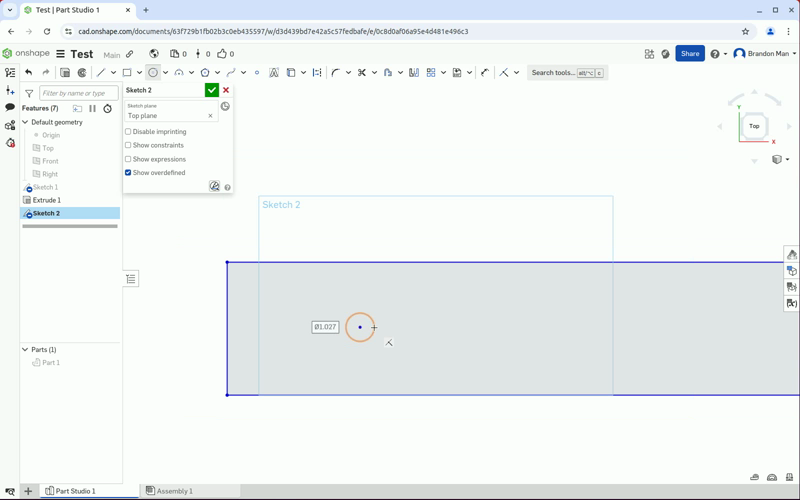
scroll(-6)
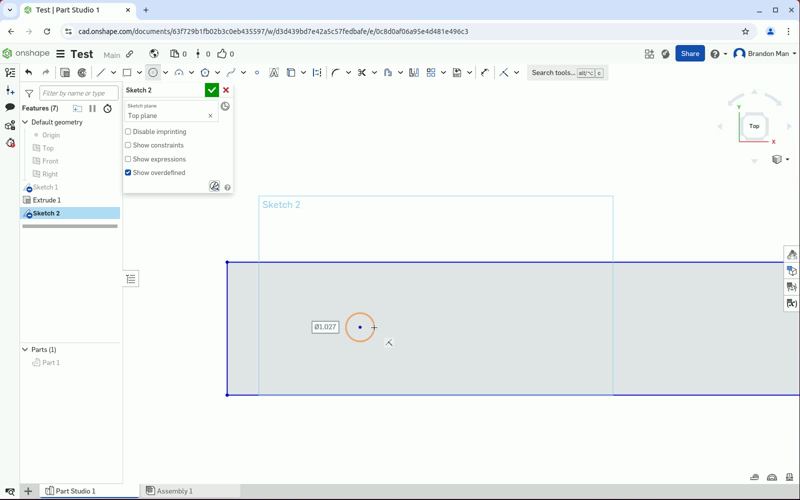
scroll(-6)
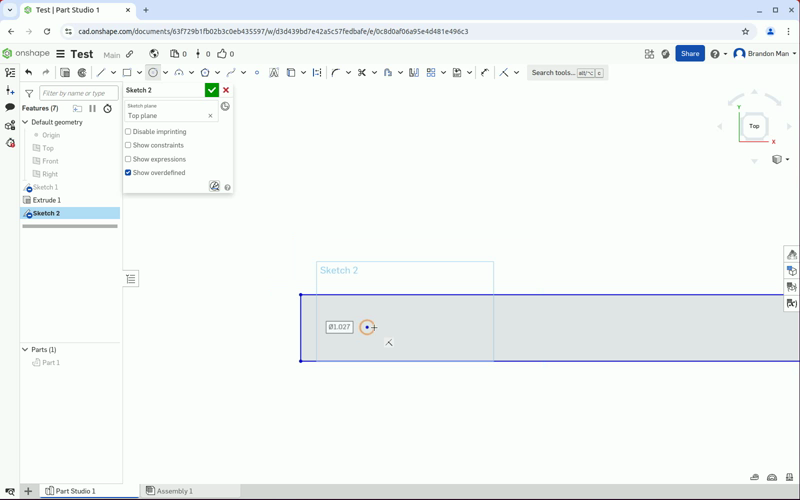
scroll(-6)
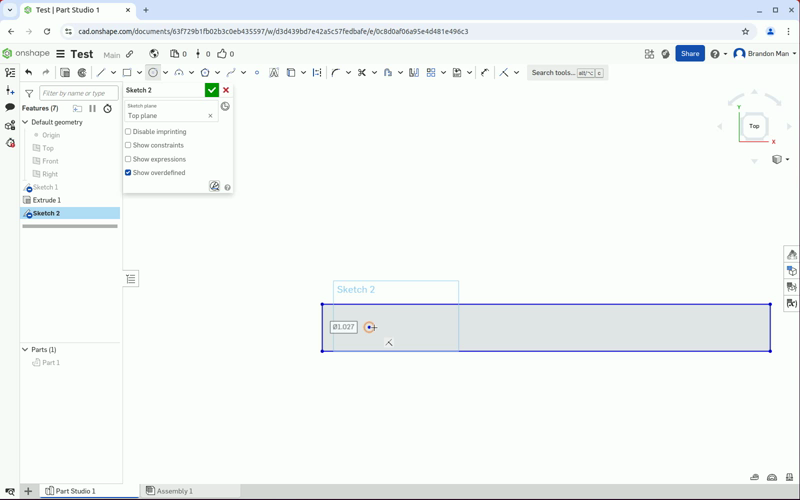
scroll(-6)
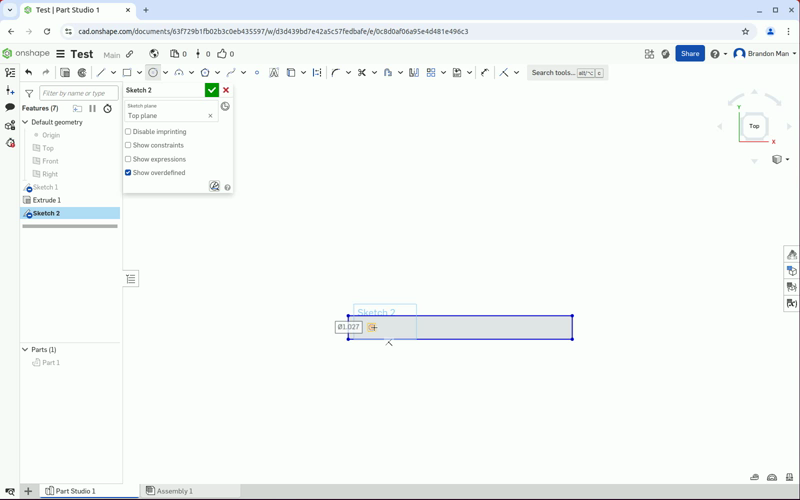
key(esc)
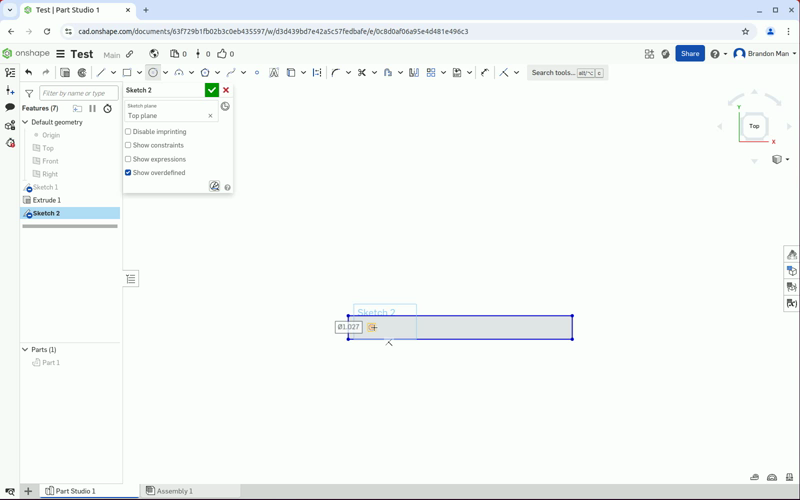
key(c)
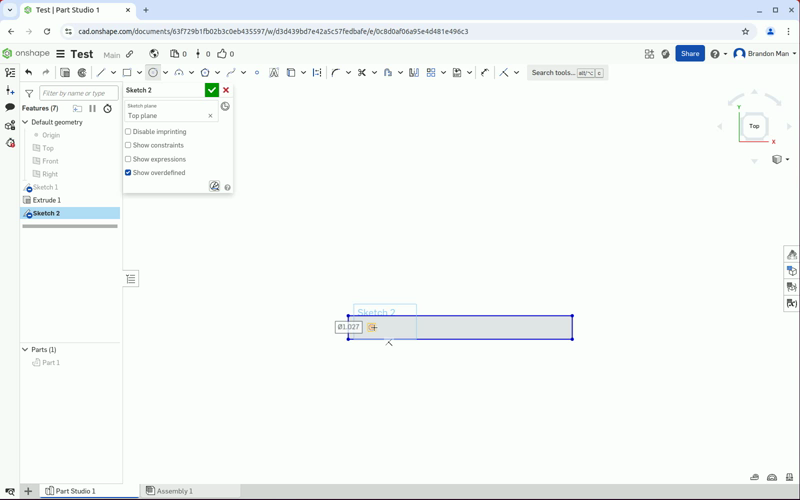
key_down(shift)
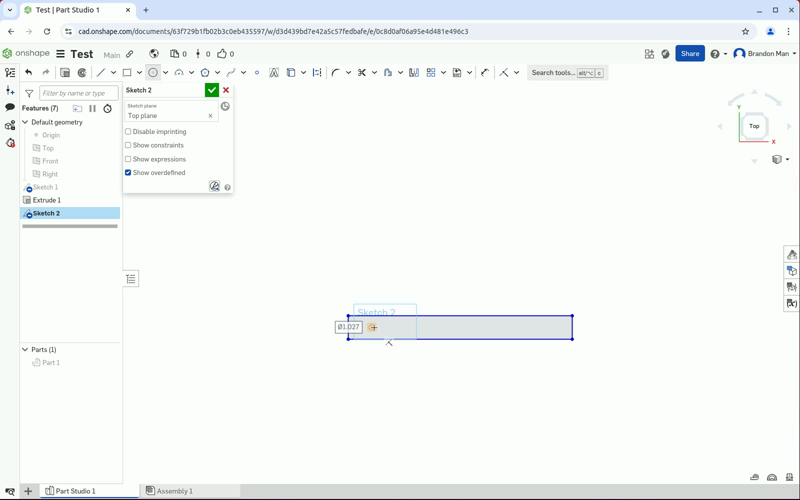
mouse_move(461, 327)
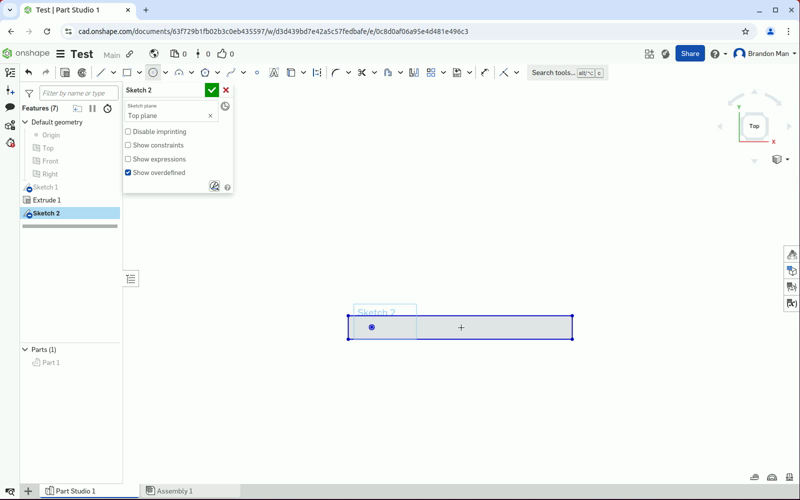
click(461, 327)
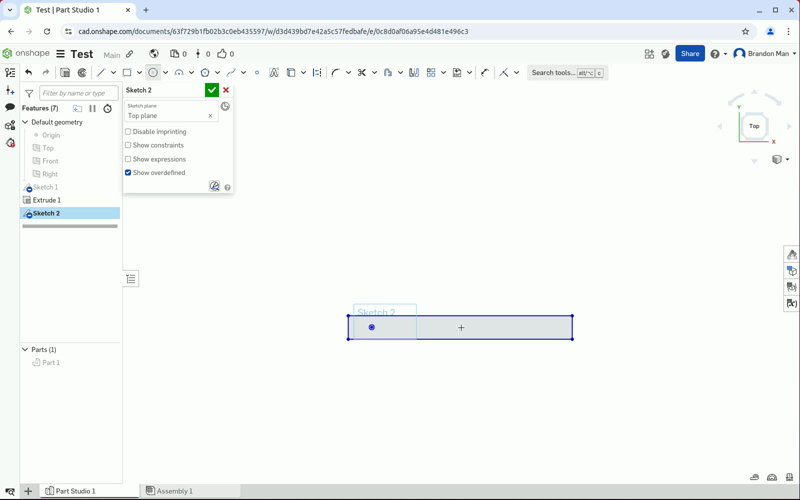
key_up(shift)
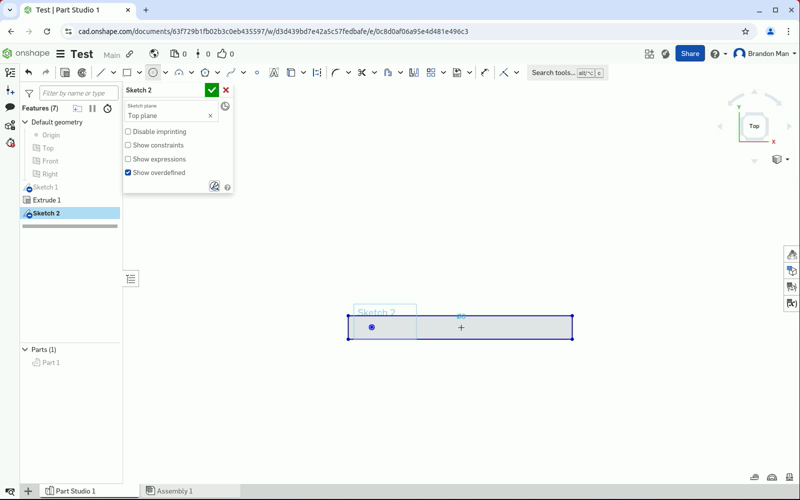
mouse_move(463, 327)
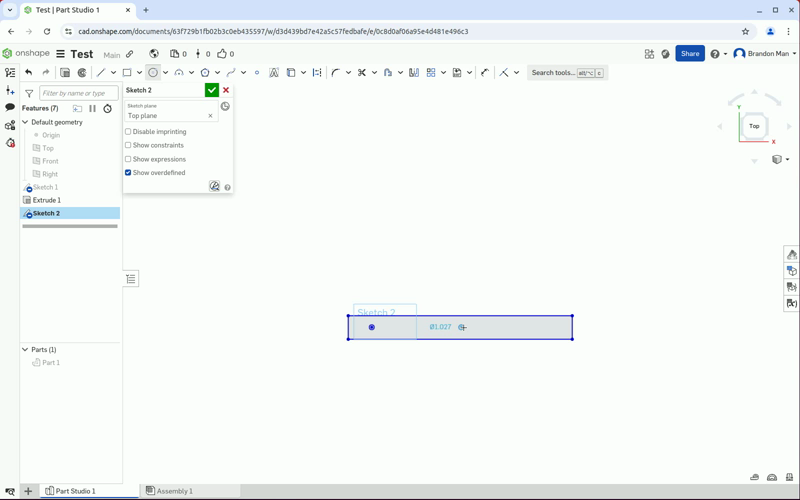
scroll(6)
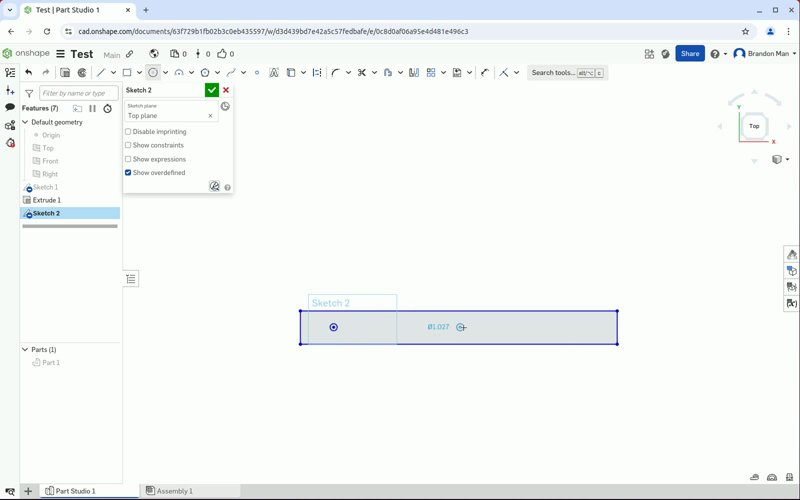
scroll(6)
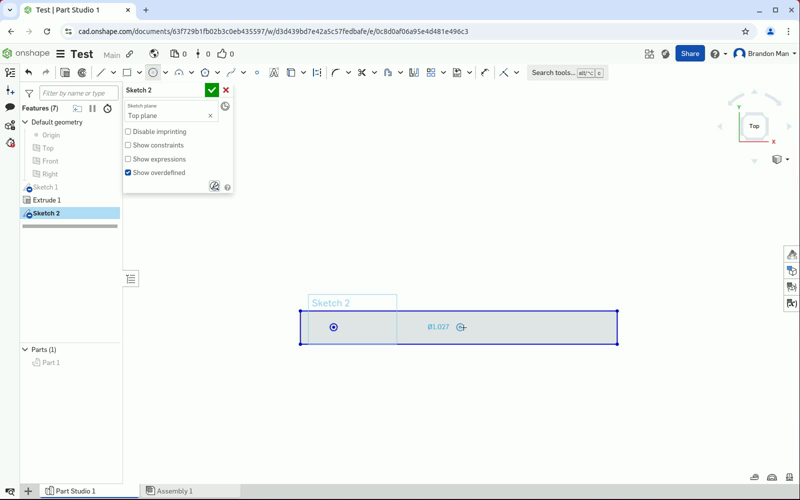
scroll(6)
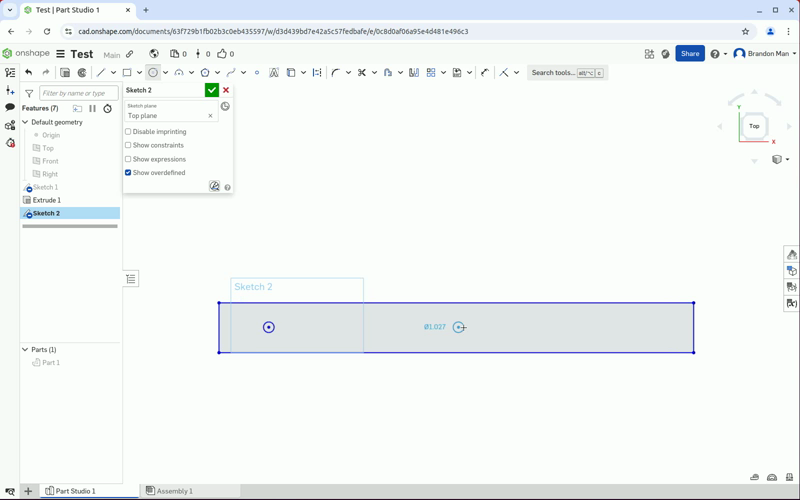
scroll(6)
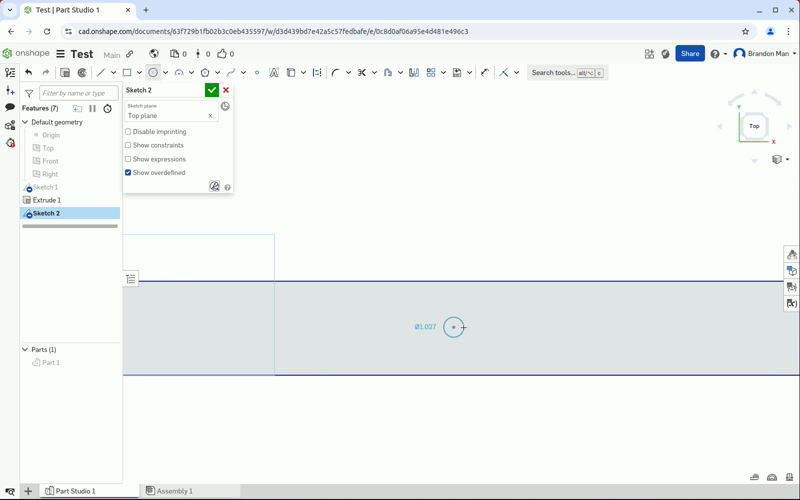
scroll(6)
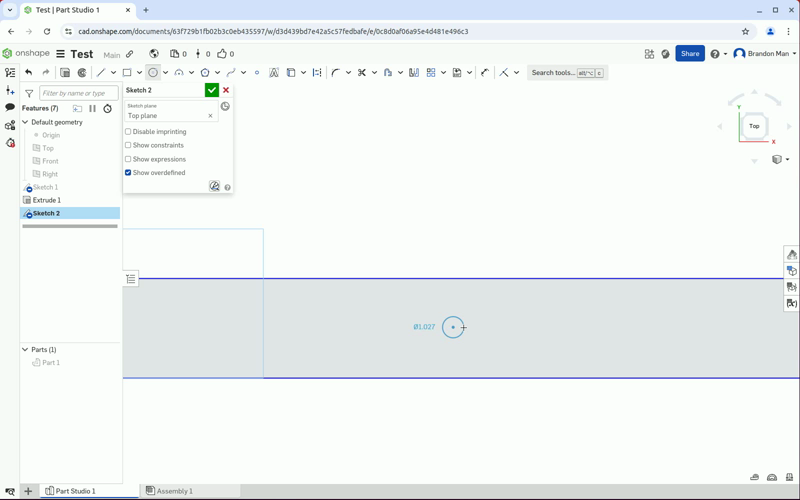
scroll(6)
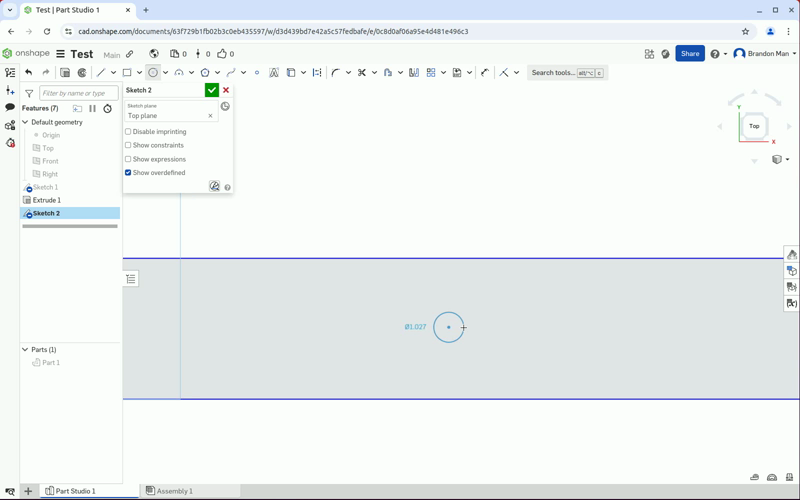
scroll(6)
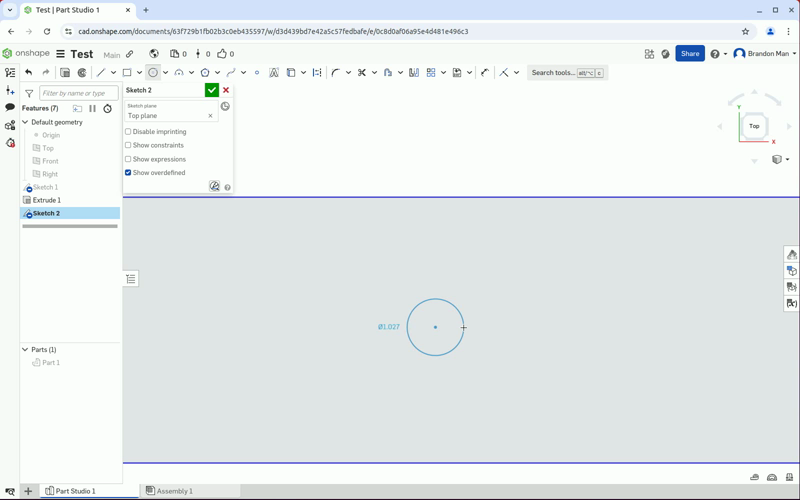
click(463, 327)
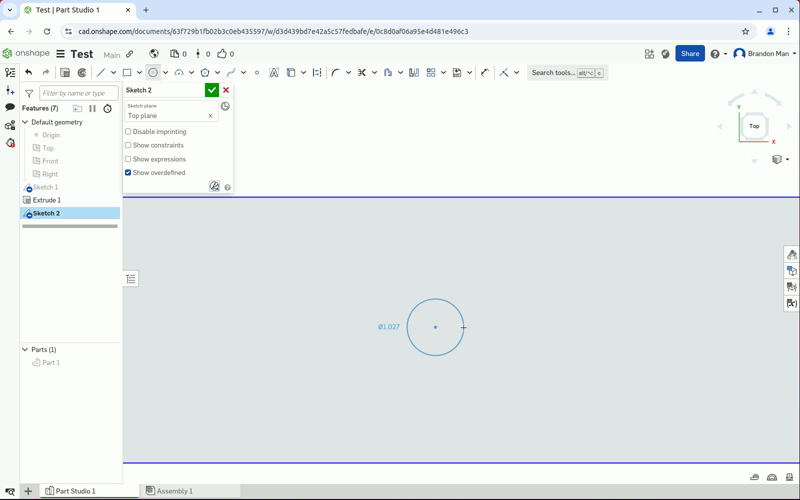
scroll(-6)
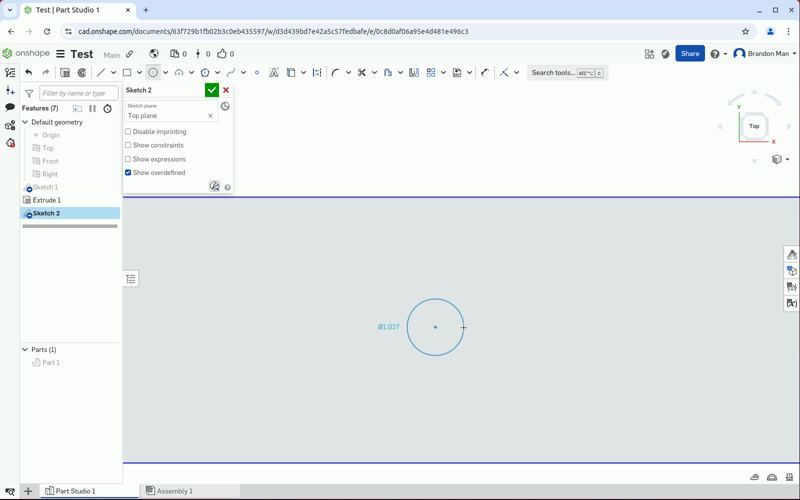
scroll(-6)
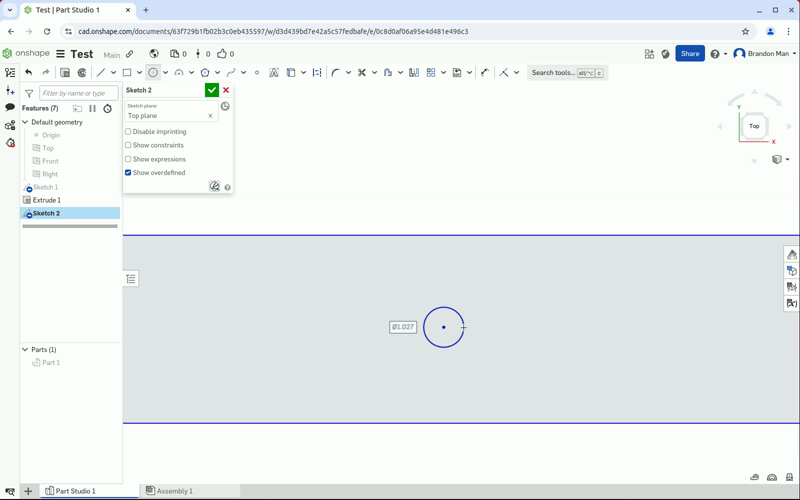
scroll(-6)
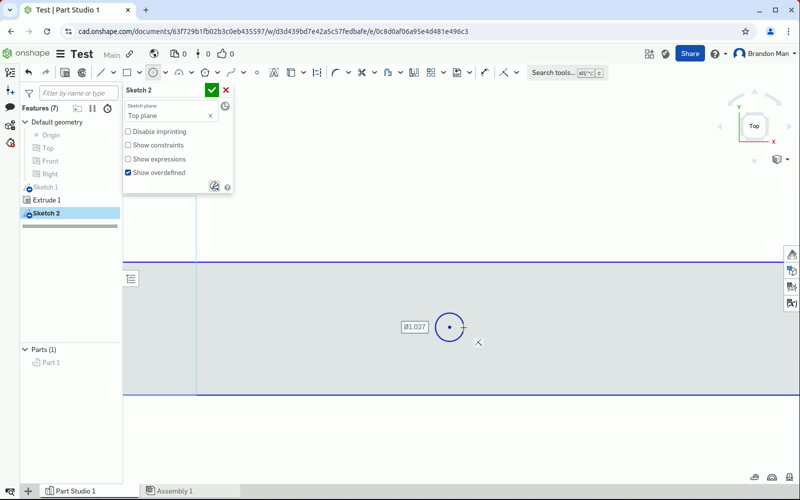
scroll(-6)
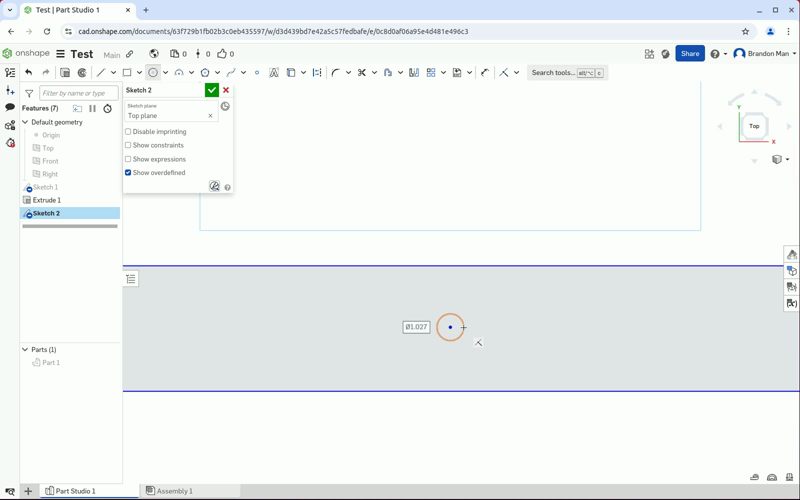
scroll(-6)
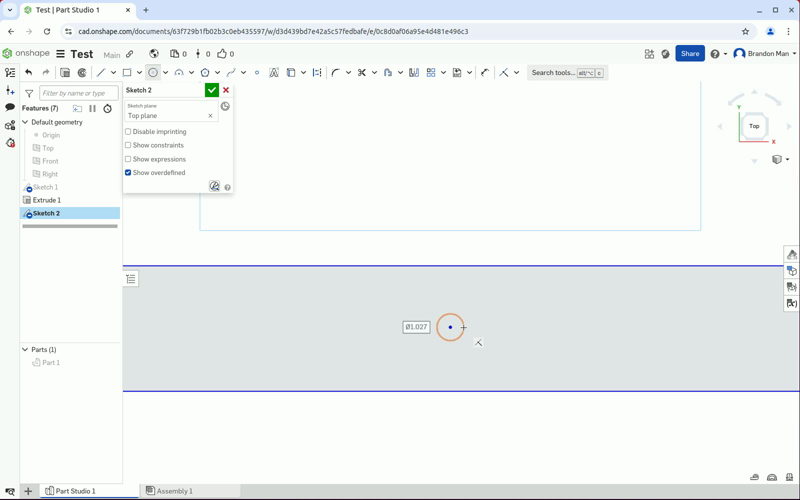
scroll(-6)
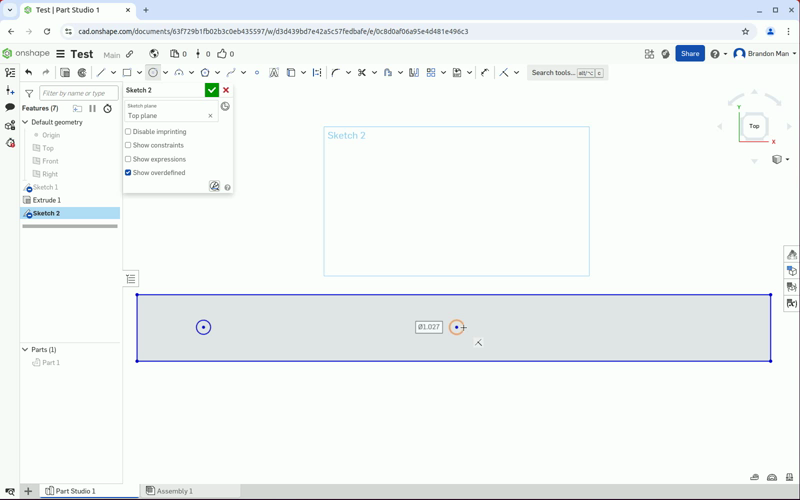
scroll(-6)
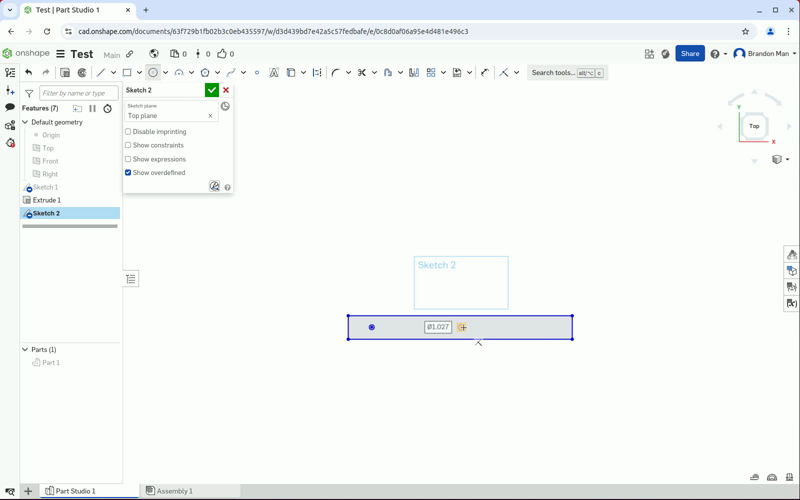
key(esc)
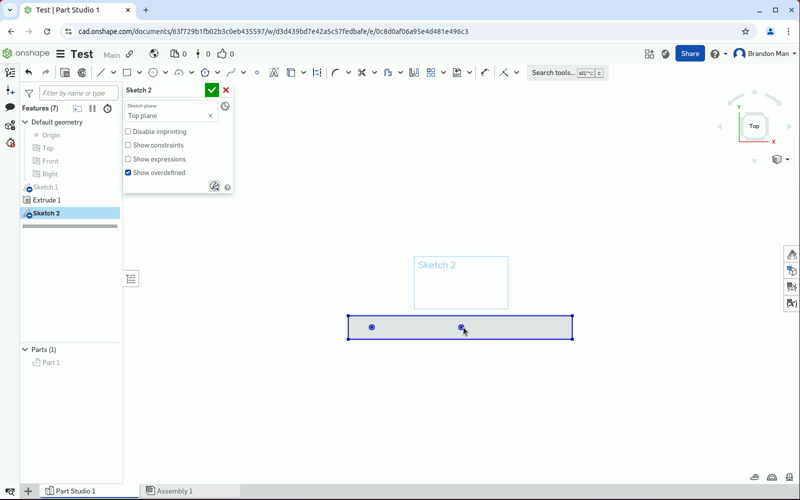
key(c)
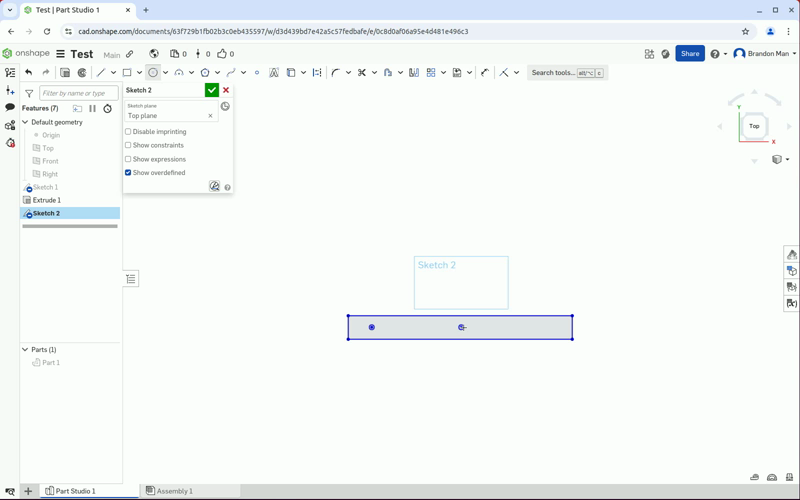
key_down(shift)
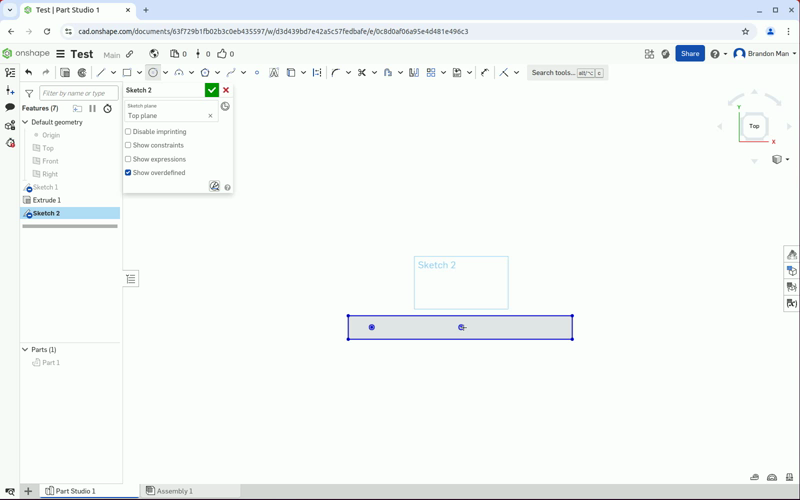
mouse_move(550, 327)
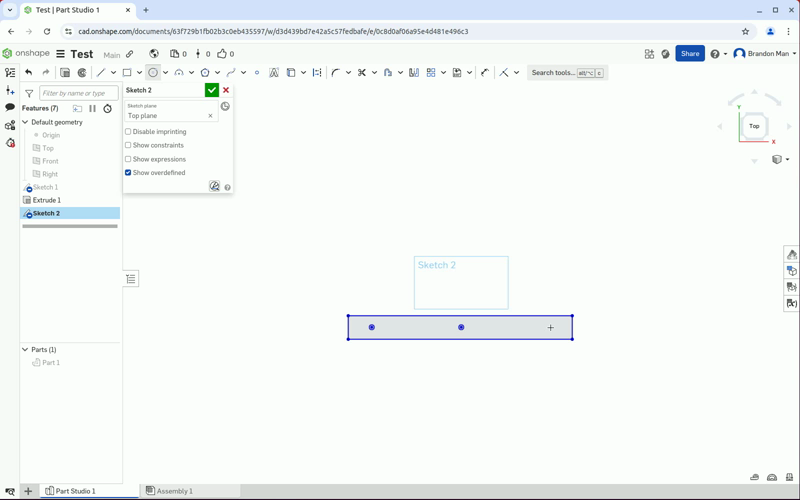
click(550, 327)
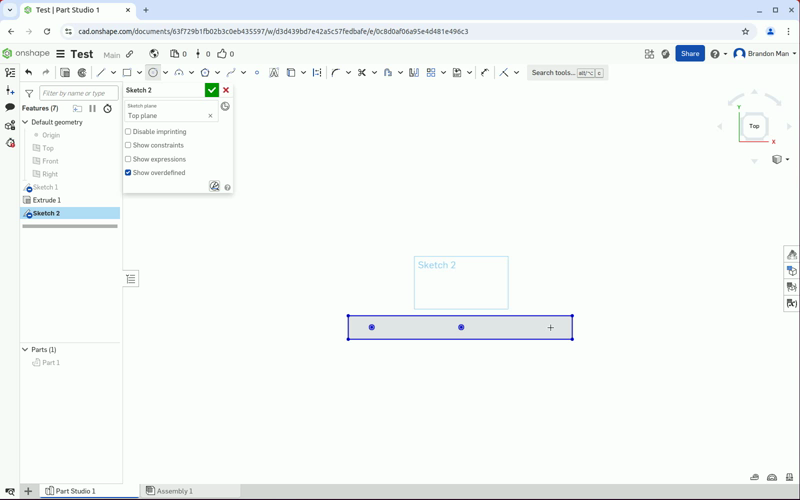
key_up(shift)
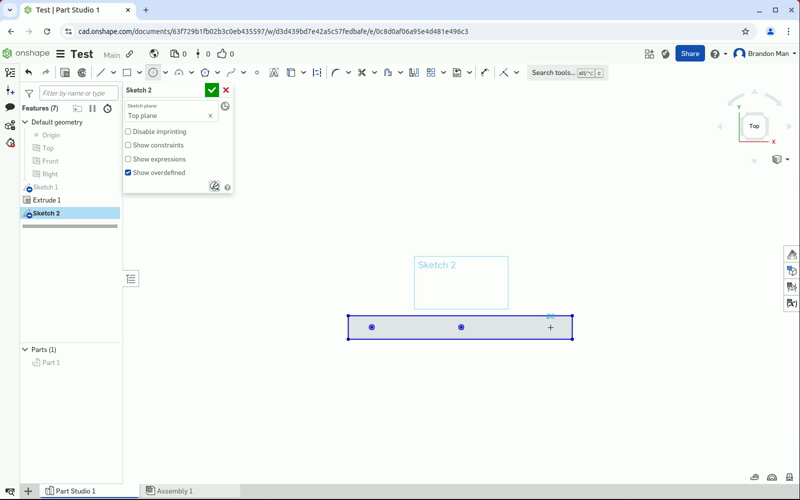
mouse_move(553, 327)
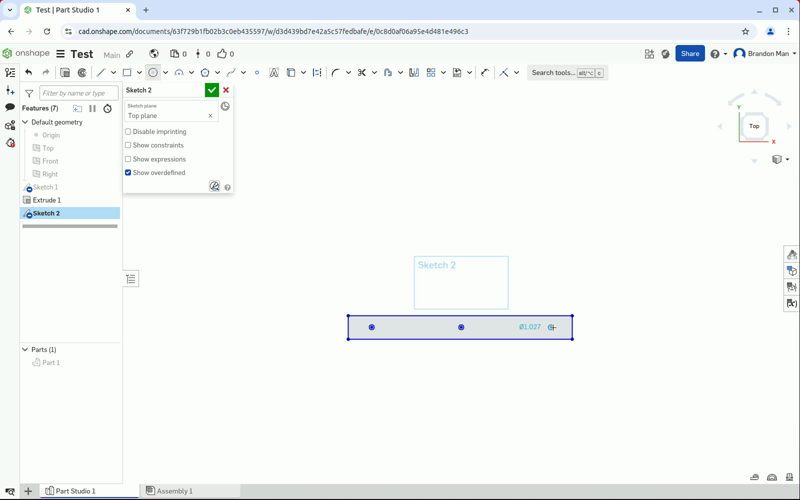
scroll(6)
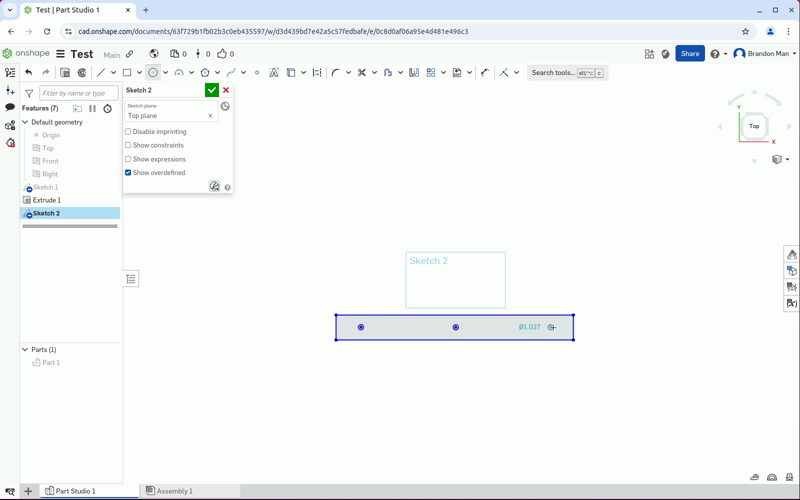
scroll(6)
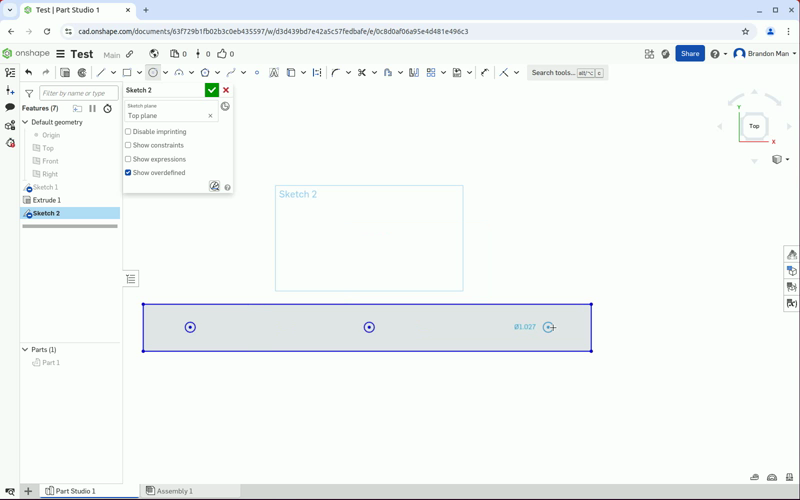
scroll(6)
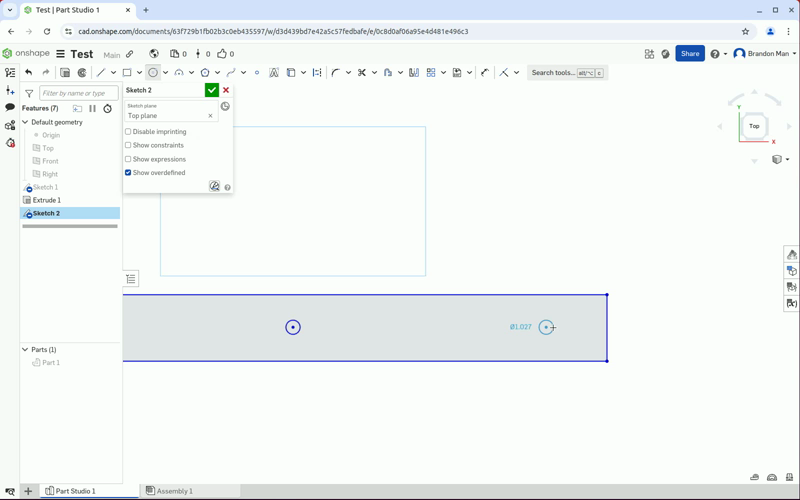
scroll(6)
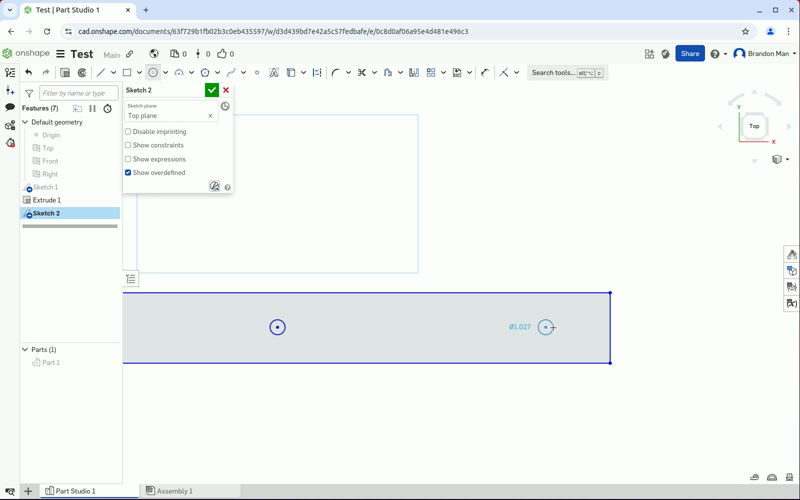
scroll(6)
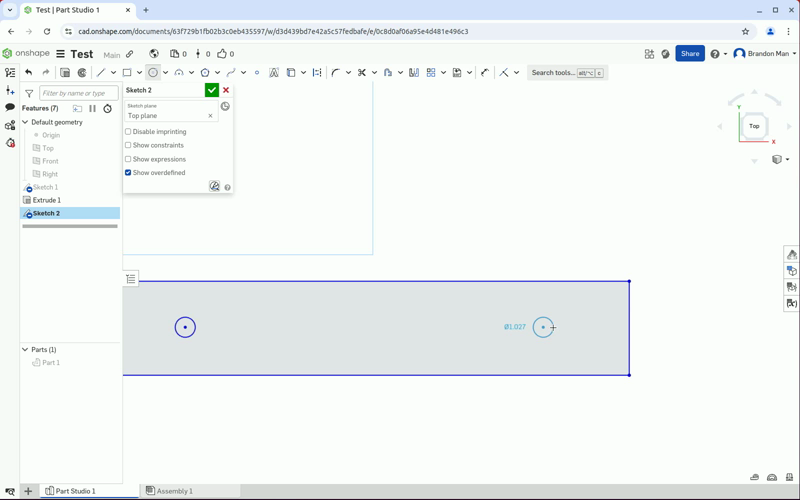
scroll(6)
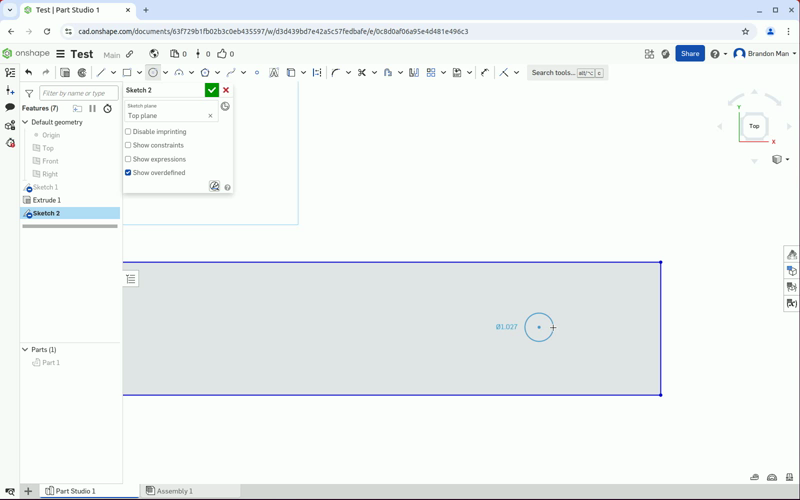
scroll(6)
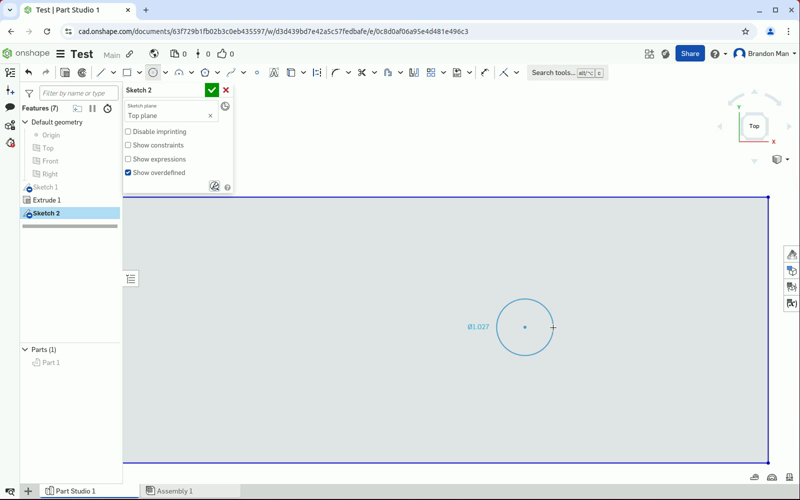
click(553, 327)
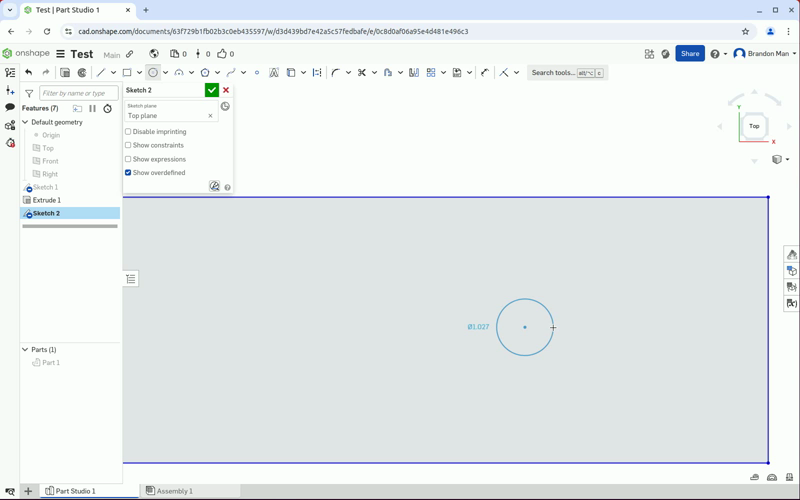
scroll(-6)
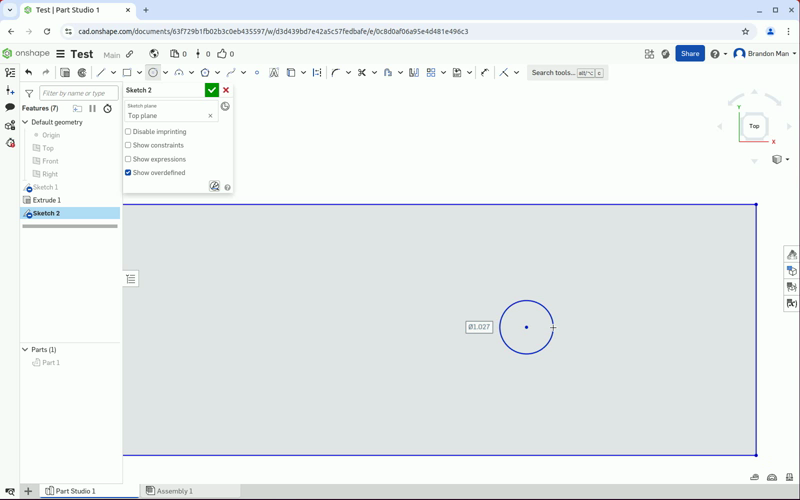
scroll(-6)
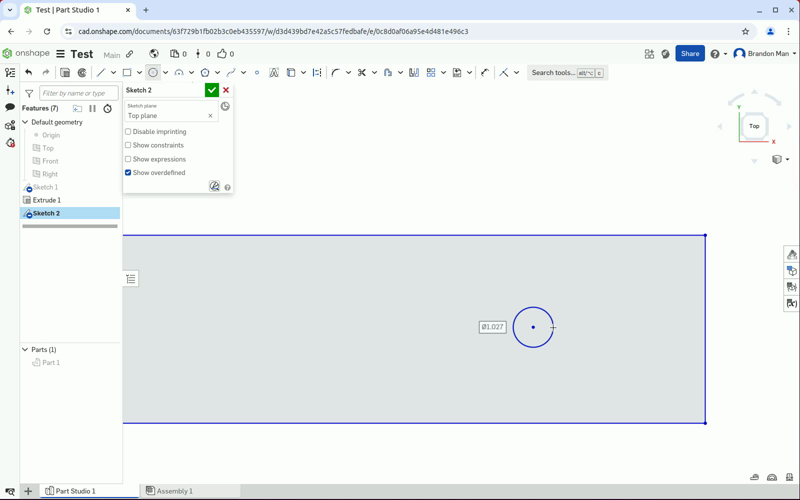
scroll(-6)
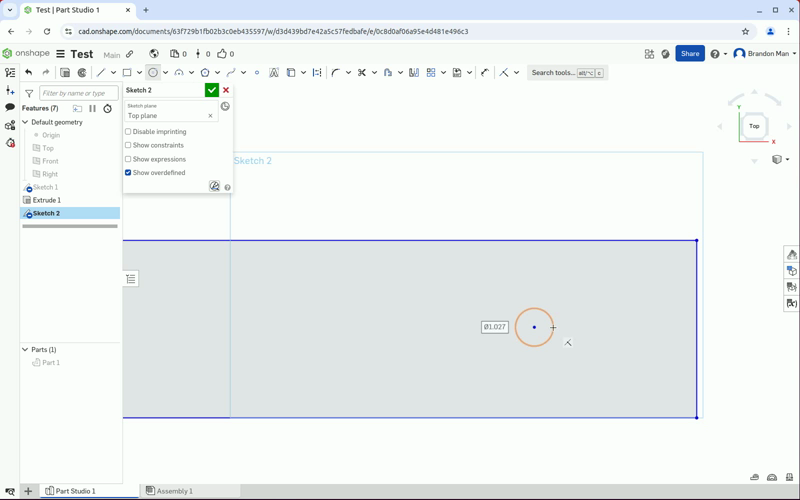
scroll(-6)
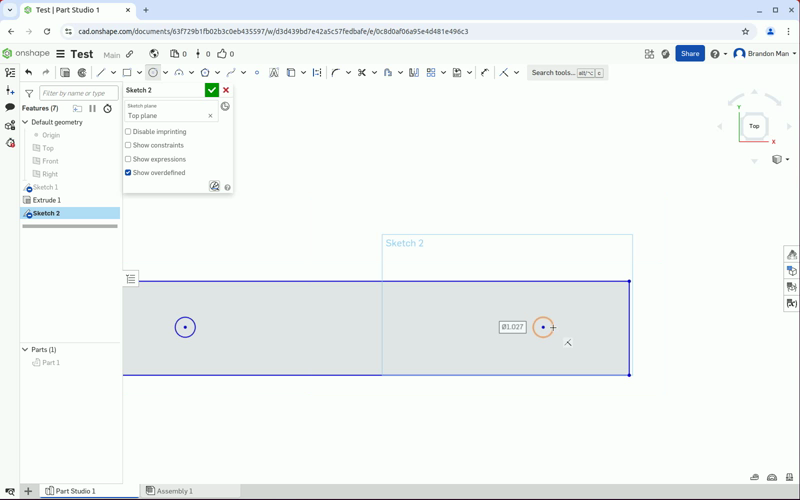
scroll(-6)
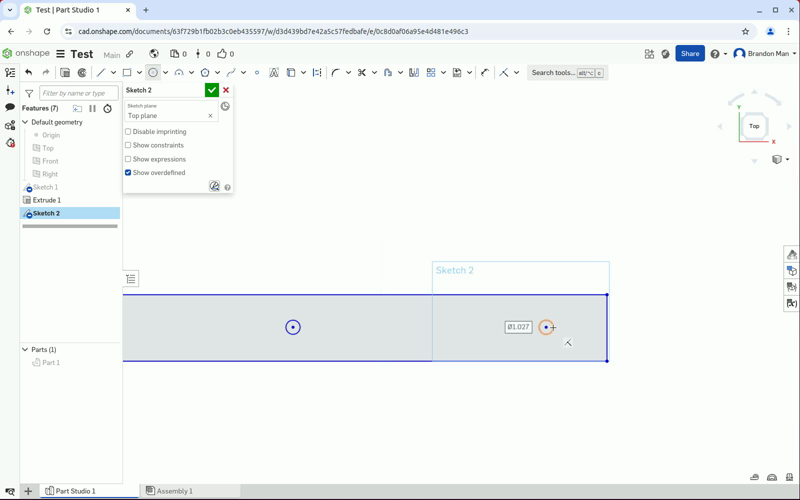
scroll(-6)
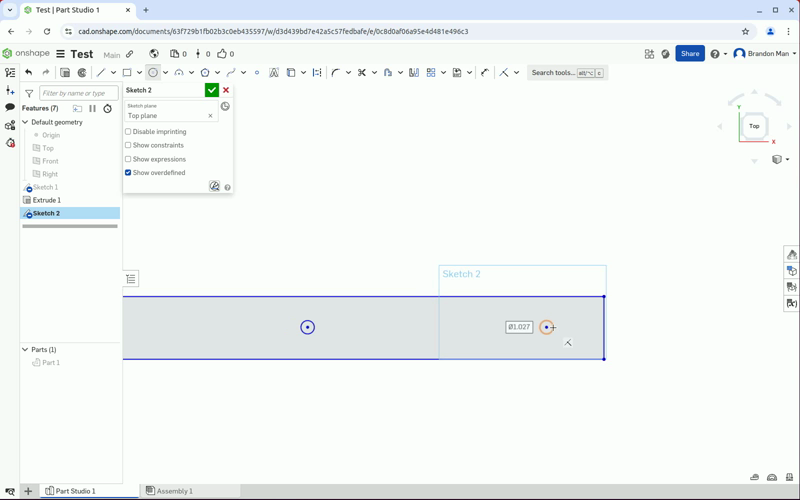
scroll(-6)
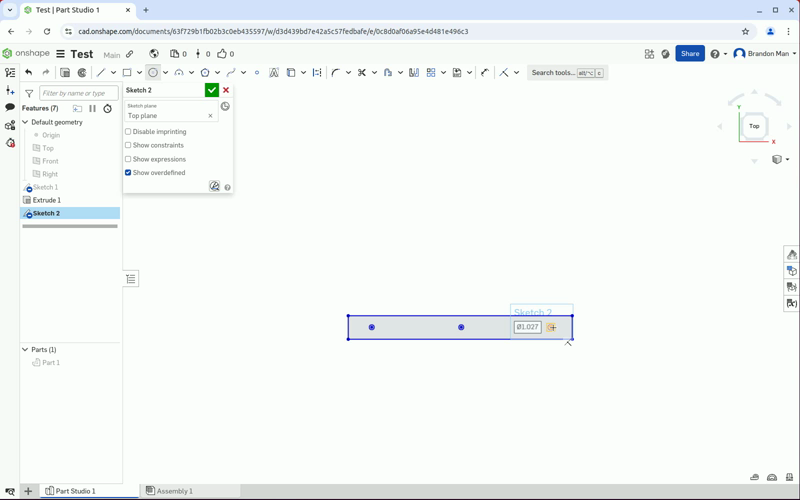
key(esc)
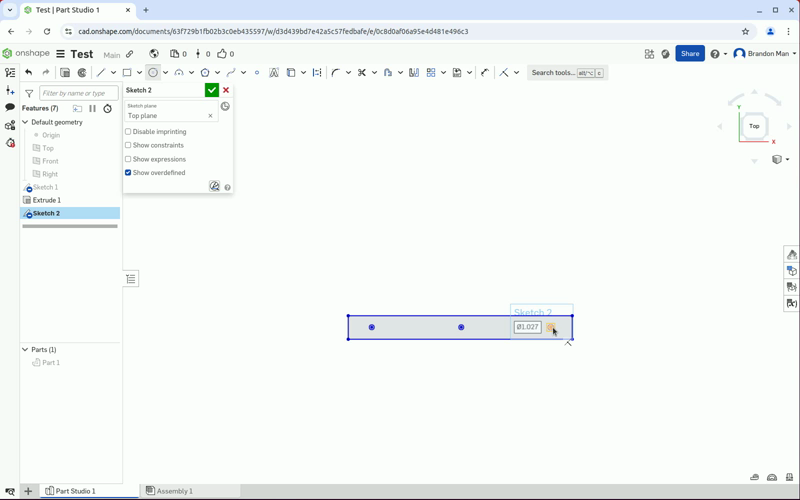
mouse_move(431, 322)
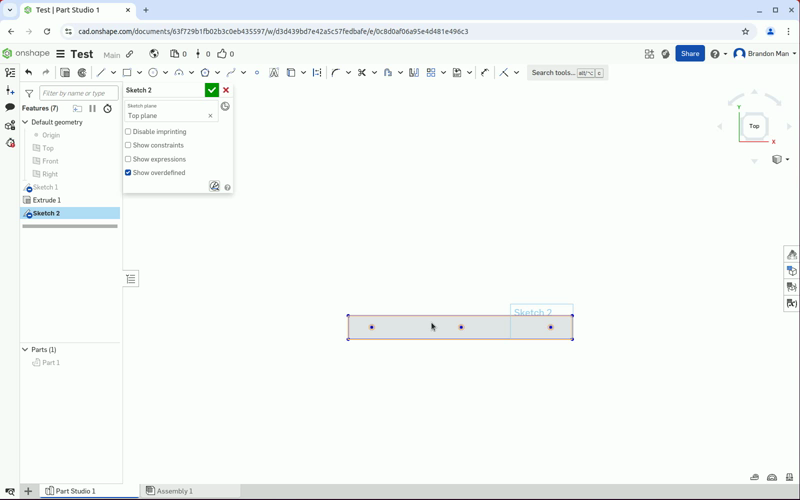
click(431, 322)
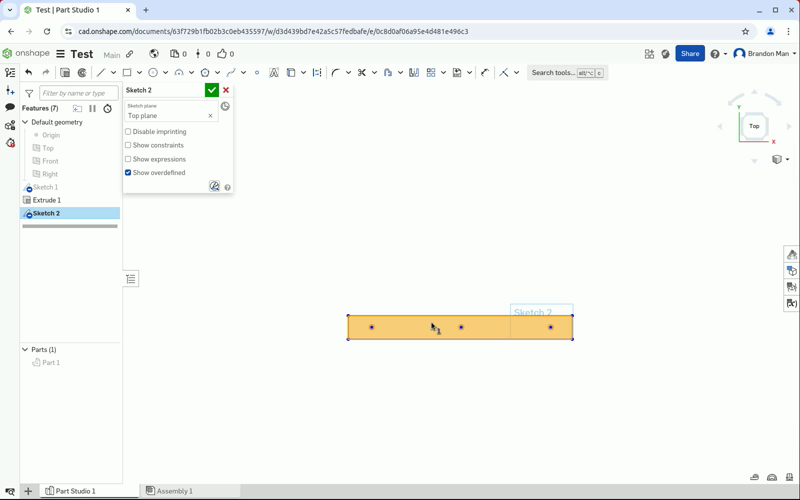
mouse_move(73, 352)
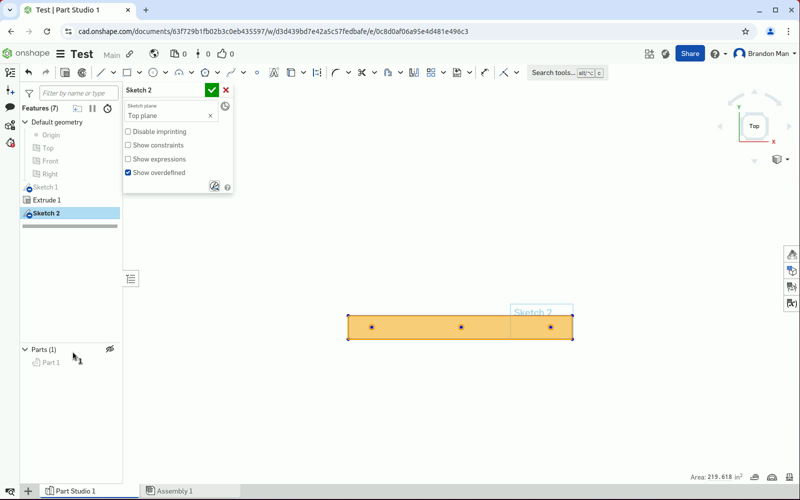
key(shift+y)
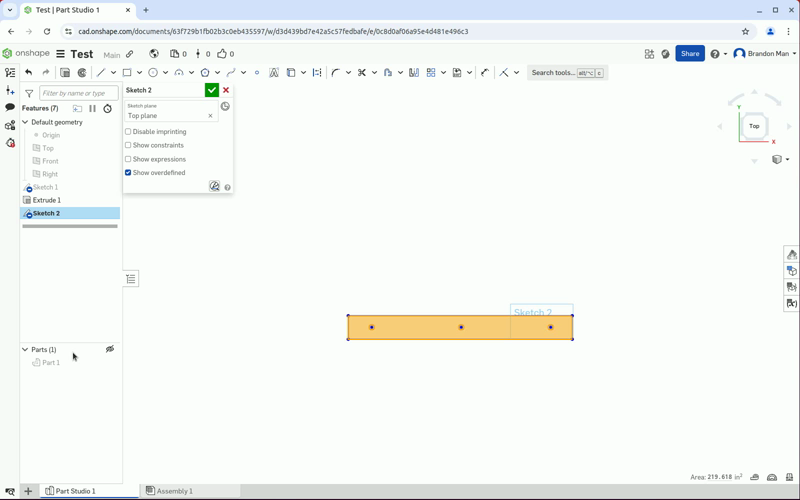
key(shift+e)
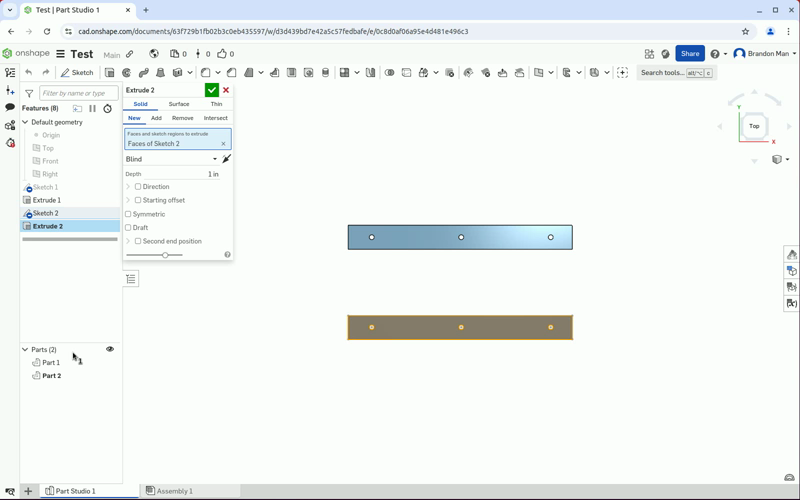
mouse_move(143, 106)
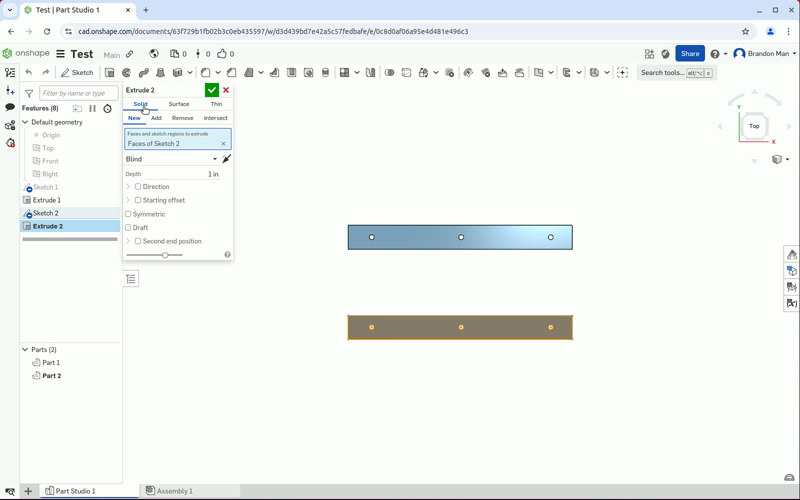
click(143, 106)
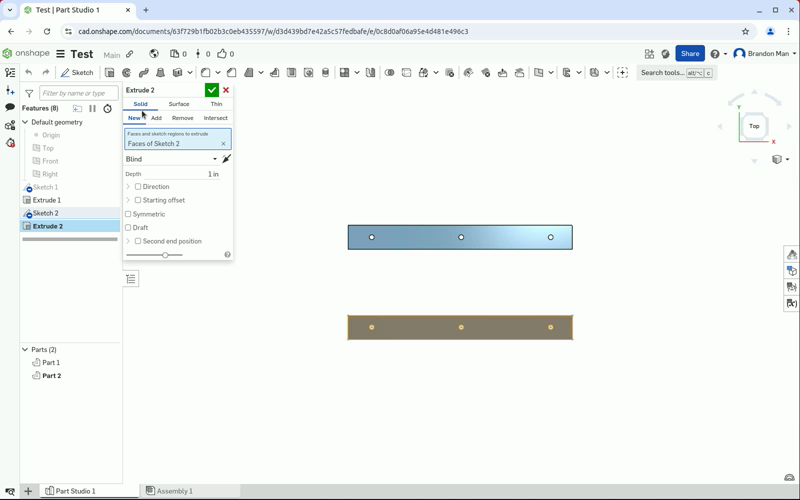
mouse_move(137, 120)
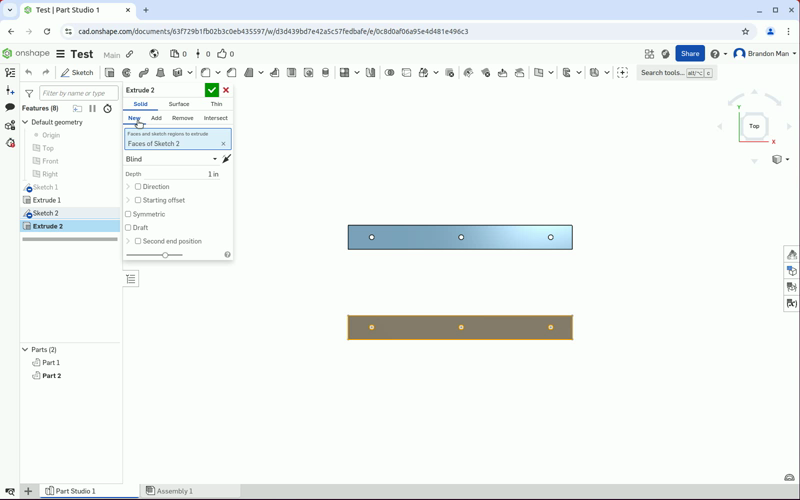
click(137, 120)
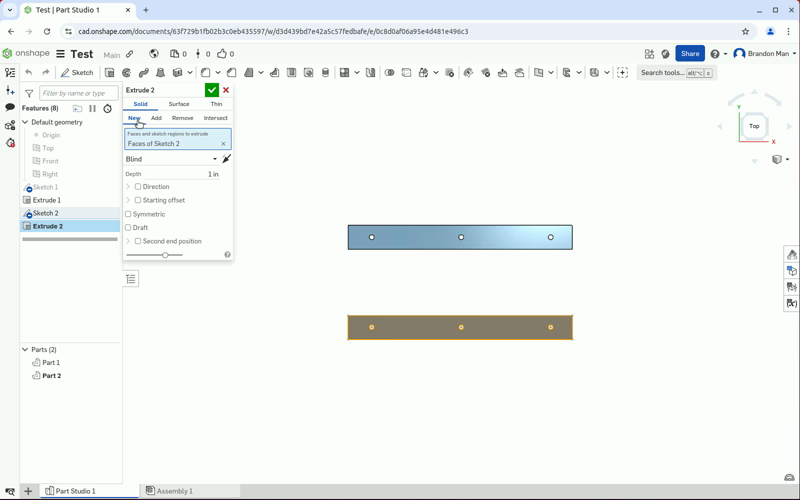
key(tab, 4)
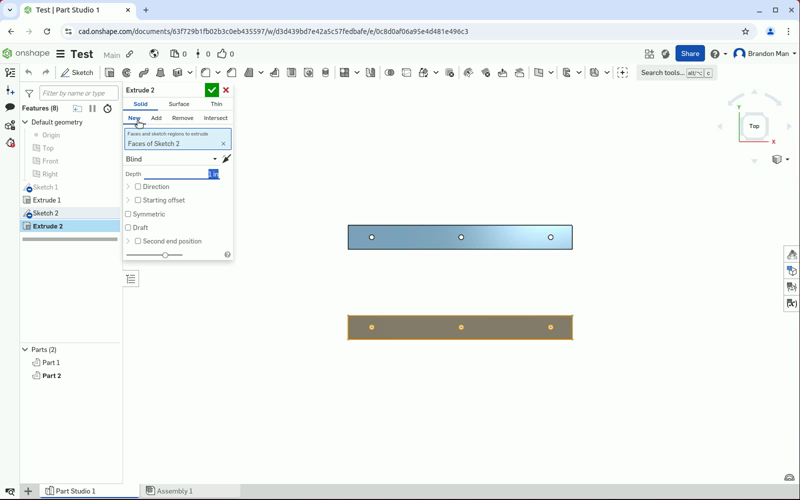
text(6.018)
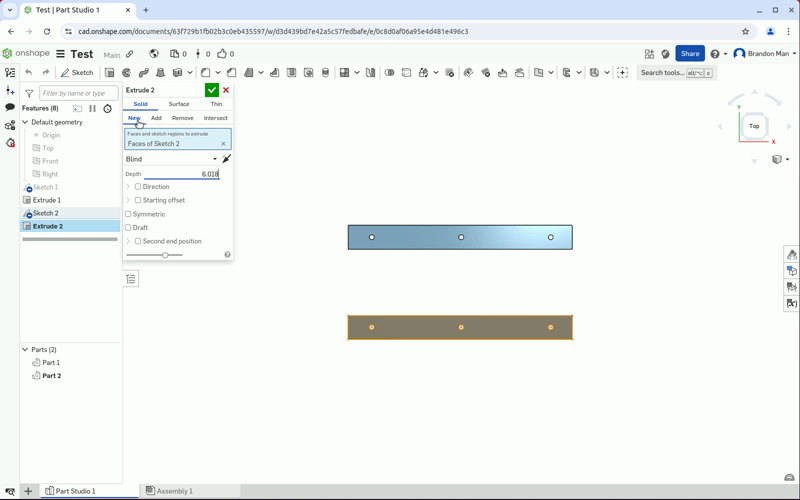
key(enter)
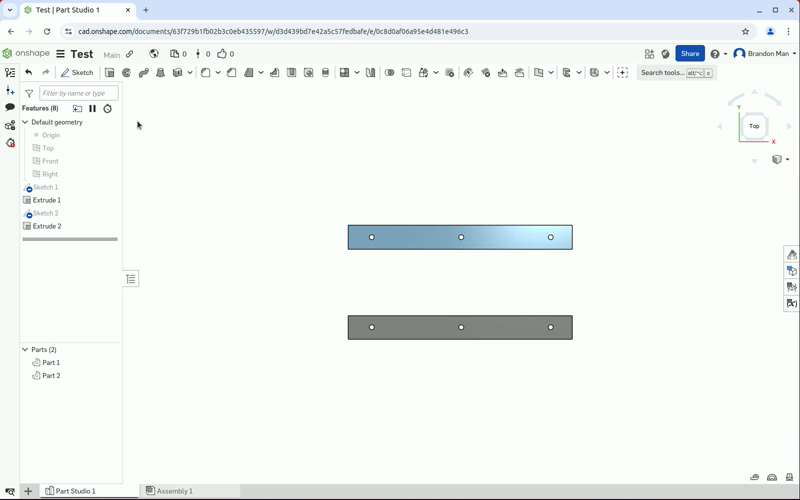
key(shift+h)
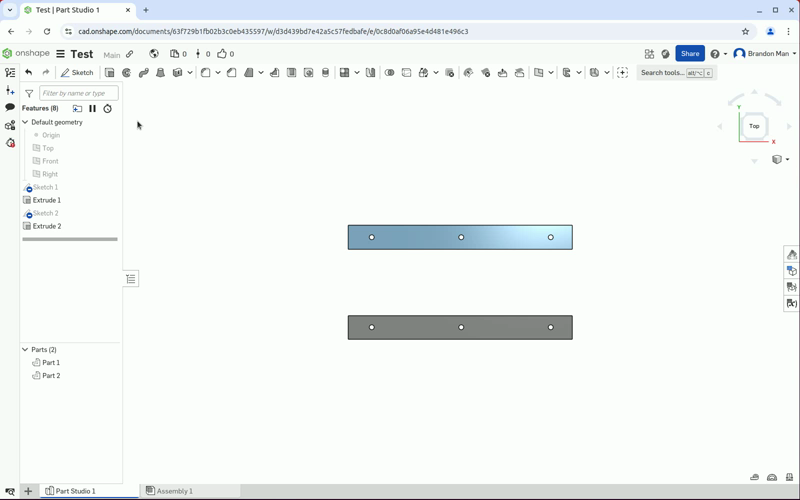
key(shift+h)
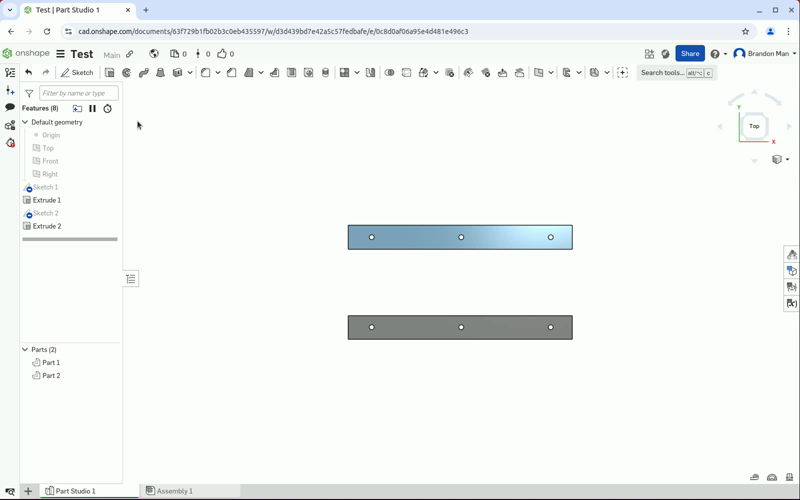
mouse_move(73, 189)
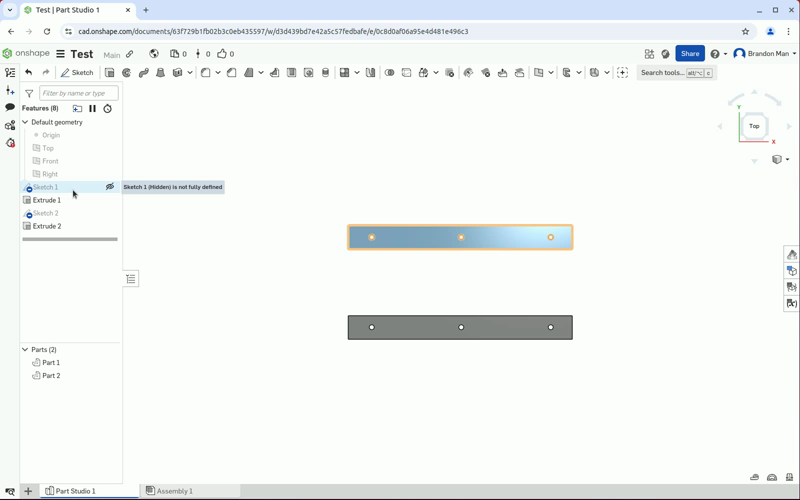
click(73, 189)
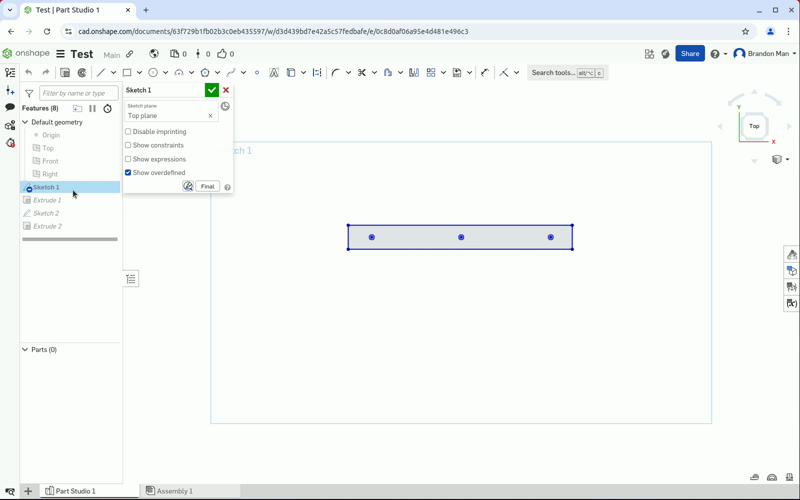
mouse_move(229, 92)
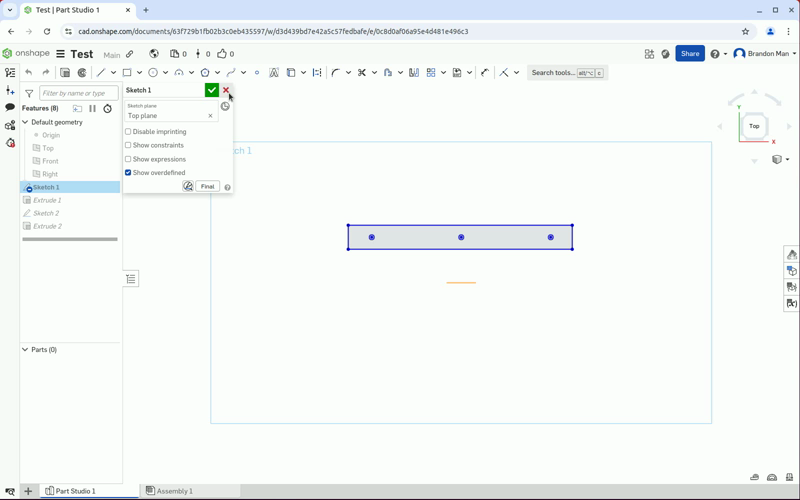
click(229, 92)
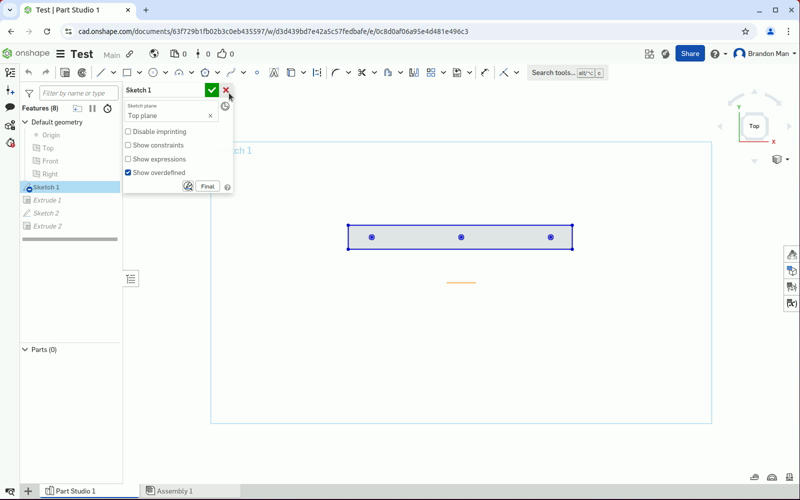
key(shift+s)
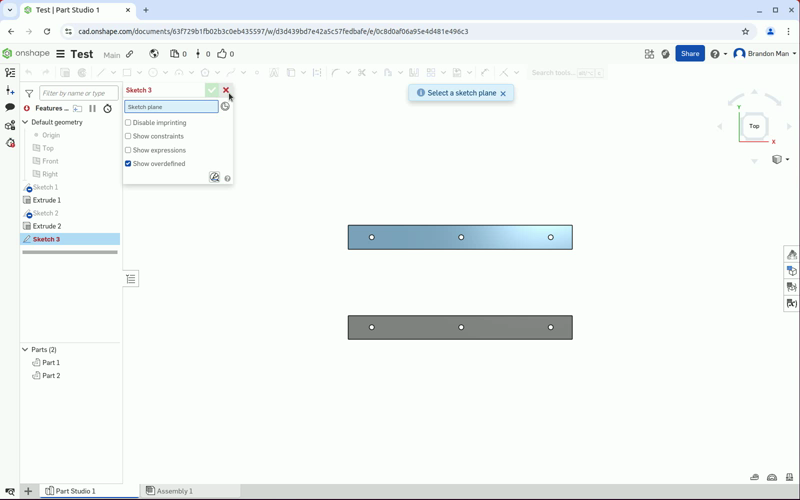
mouse_move(73, 150)
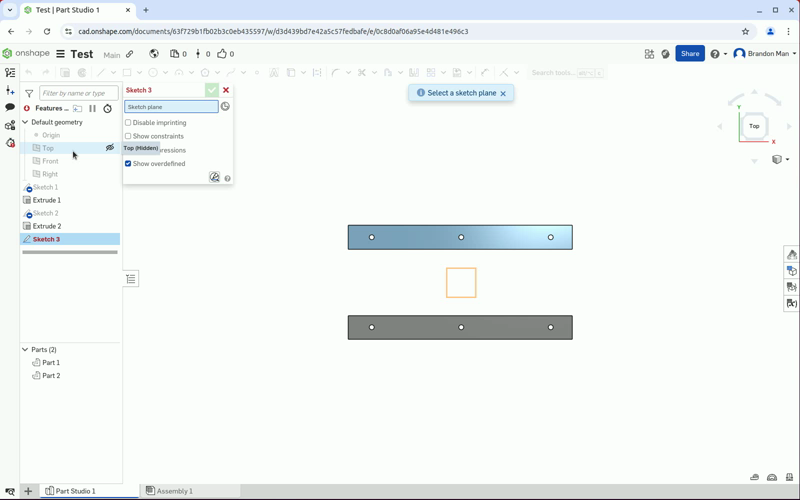
click(73, 150)
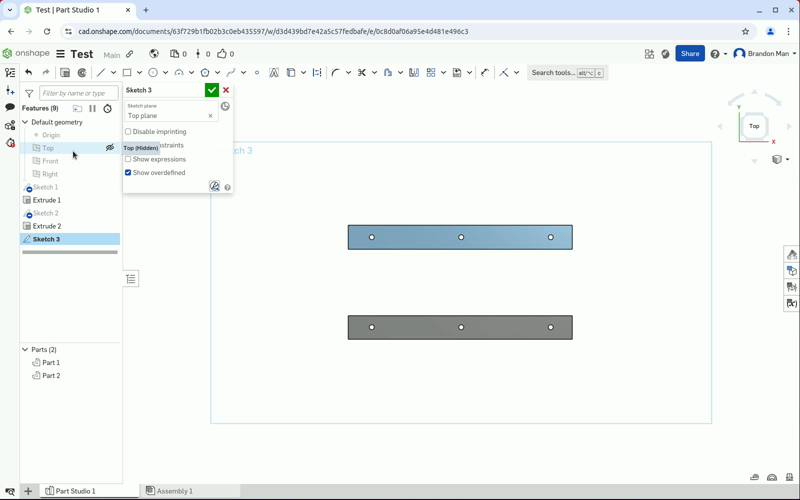
mouse_move(73, 352)
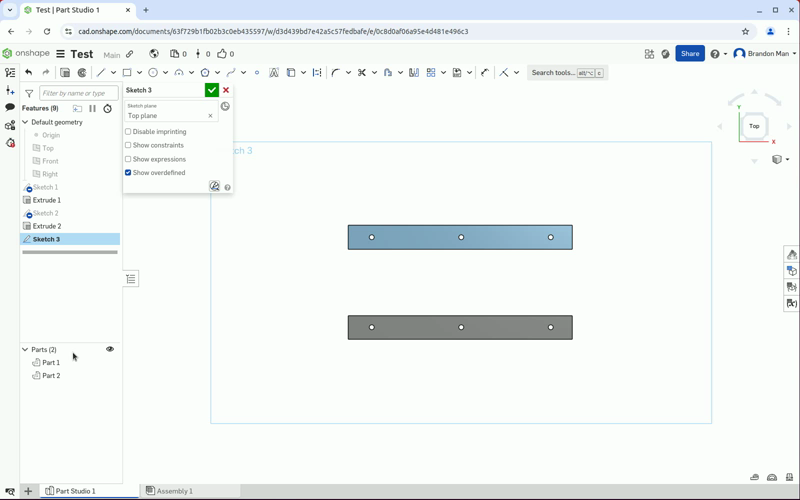
key(y)
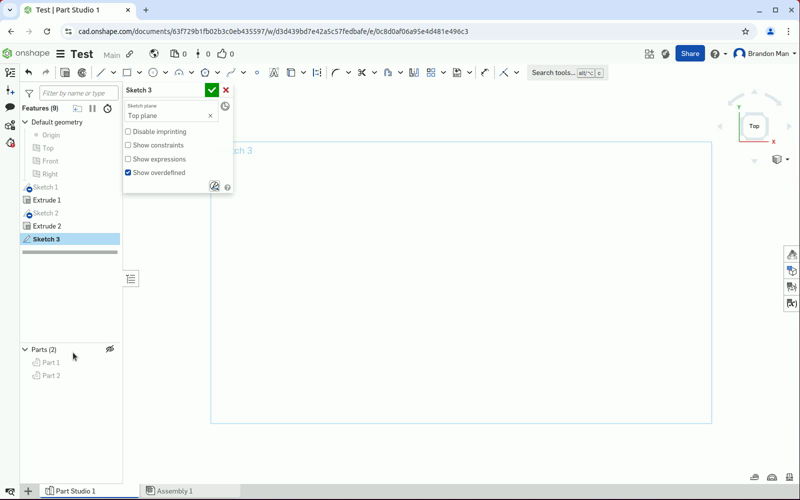
key(l)
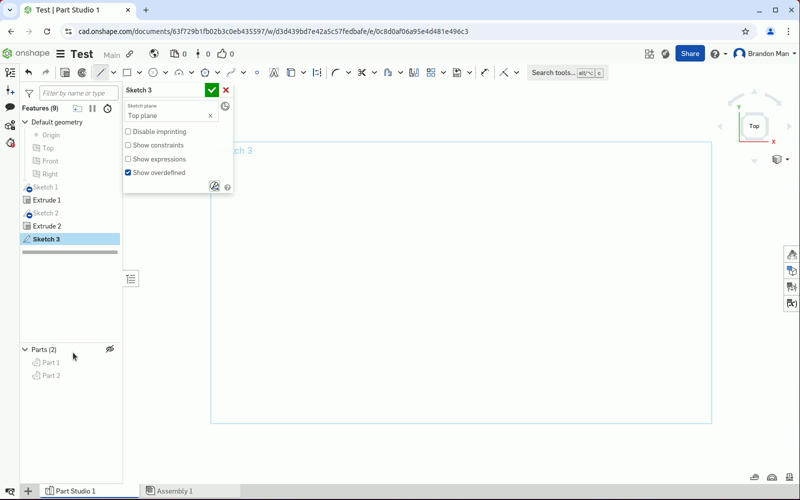
key_down(shift)
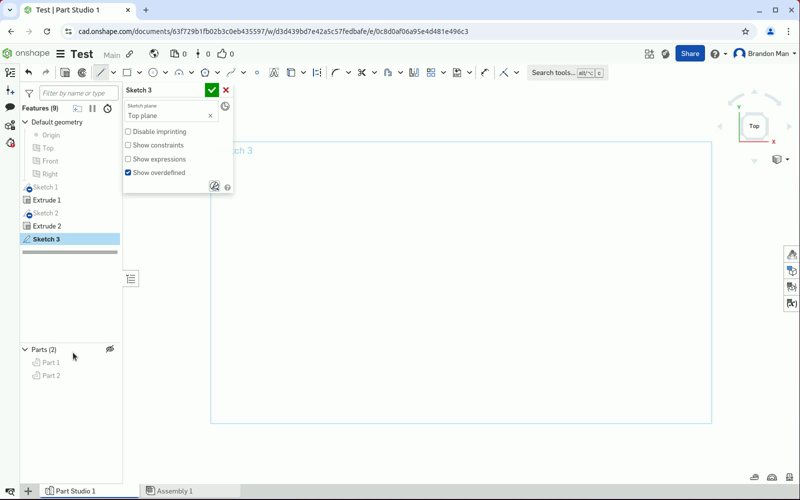
mouse_move(348, 316)
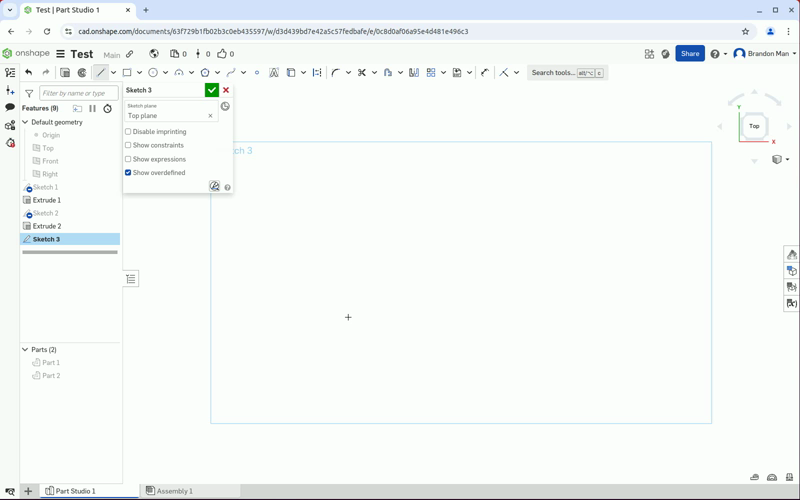
click(348, 316)
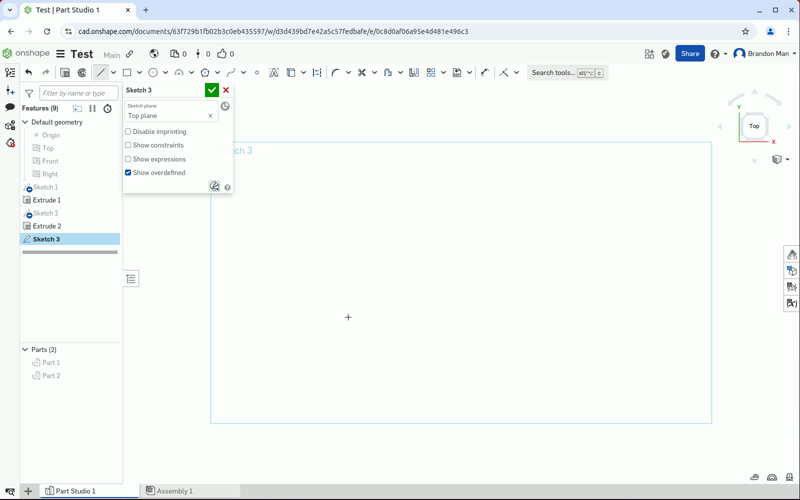
key_up(shift)
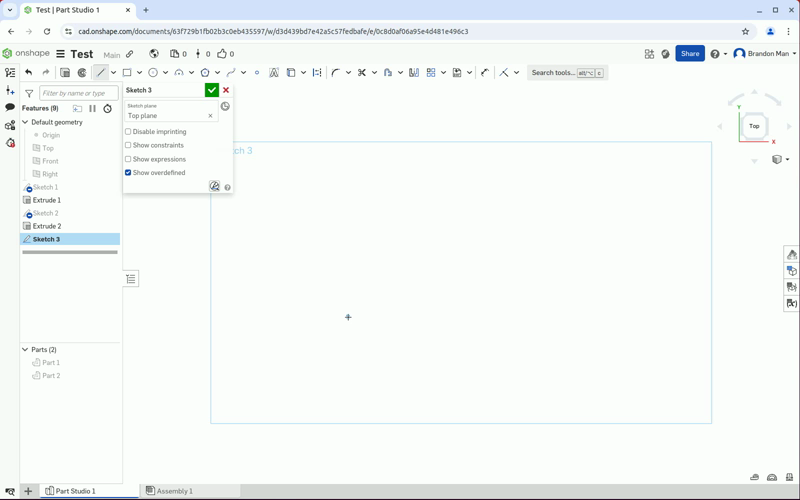
key_down(shift)
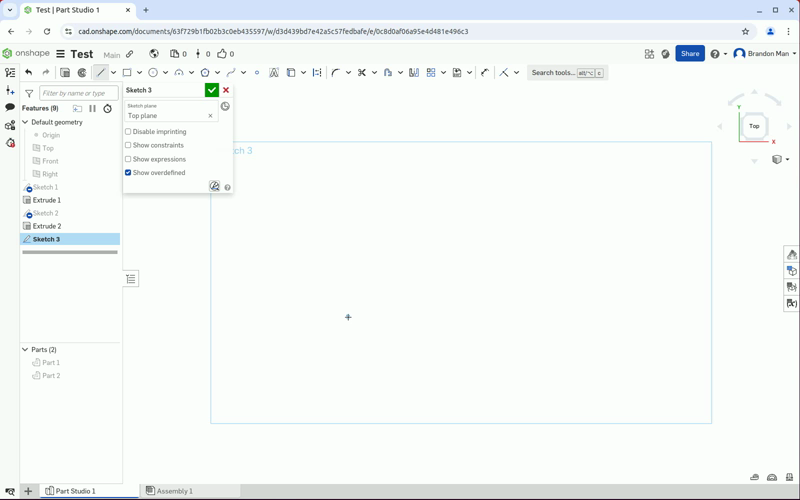
mouse_move(572, 316)
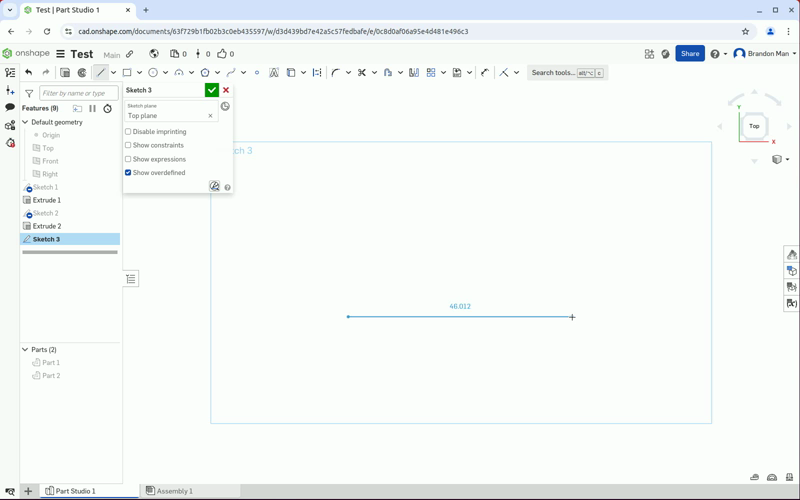
click(572, 316)
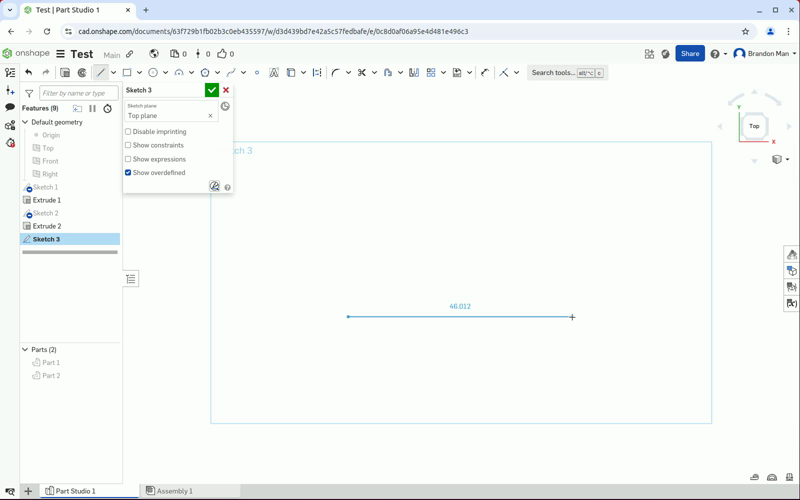
key_up(shift)
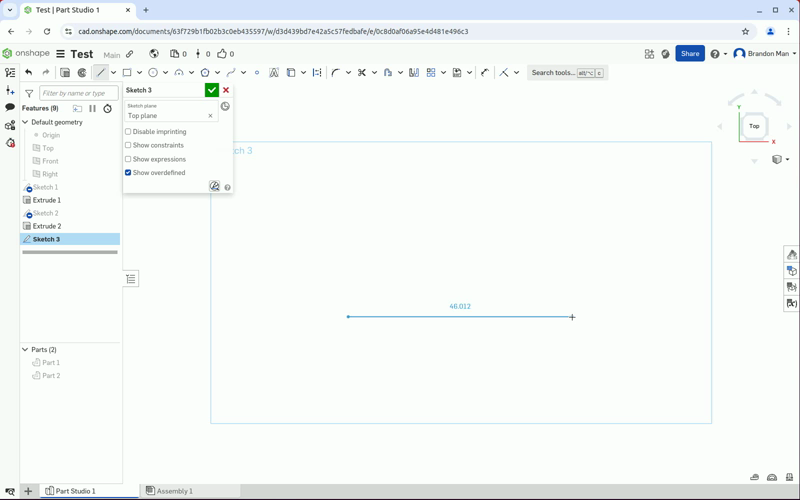
key_down(shift)
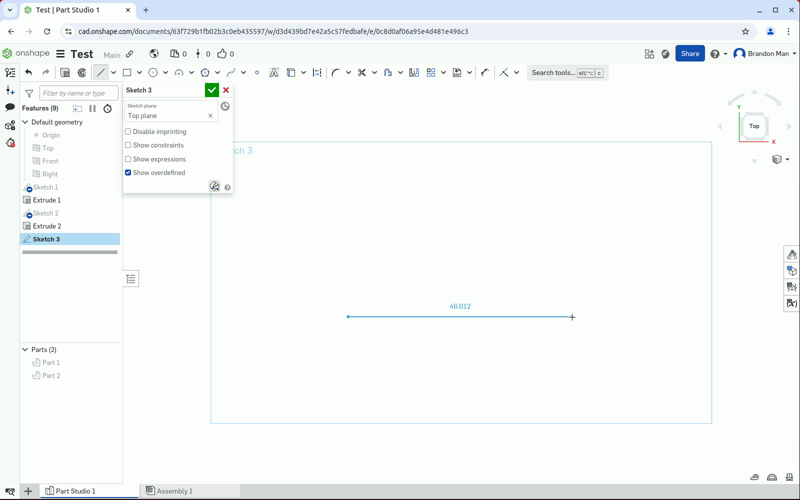
mouse_move(572, 251)
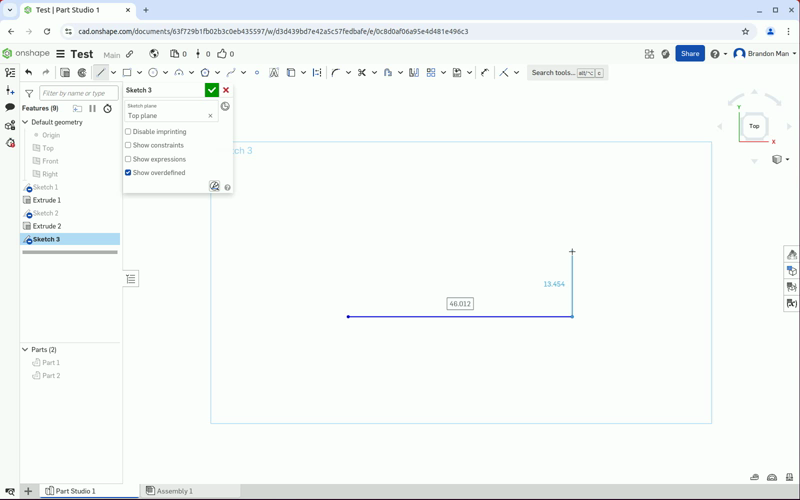
click(572, 251)
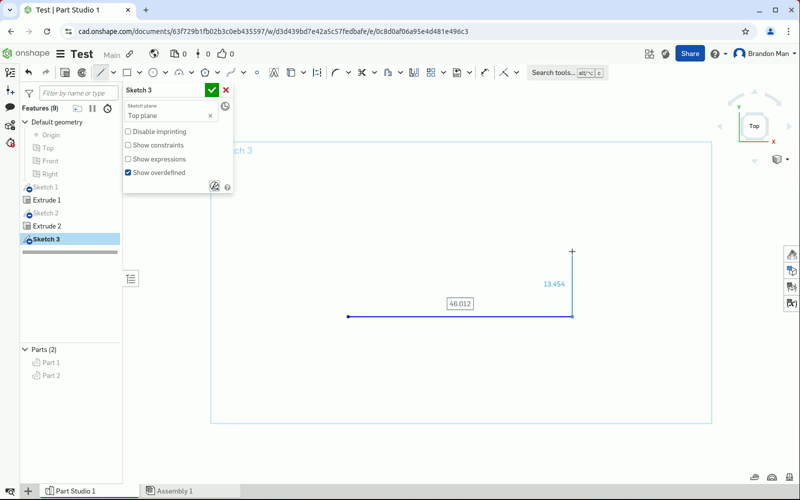
key_up(shift)
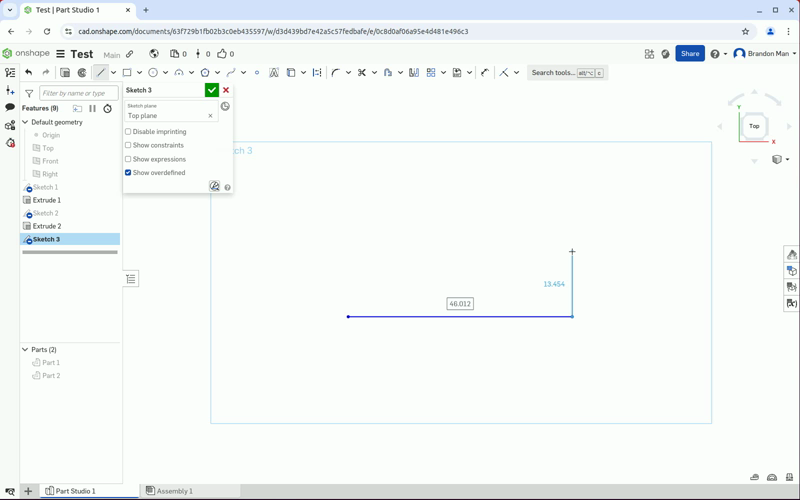
key_down(shift)
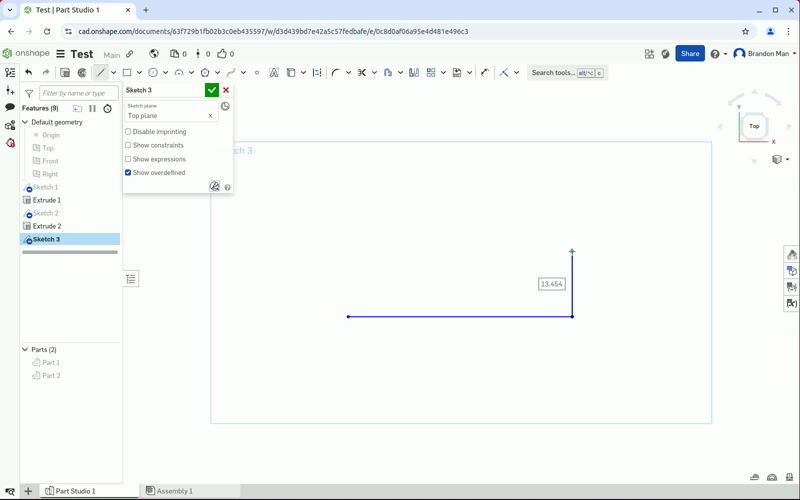
mouse_move(348, 251)
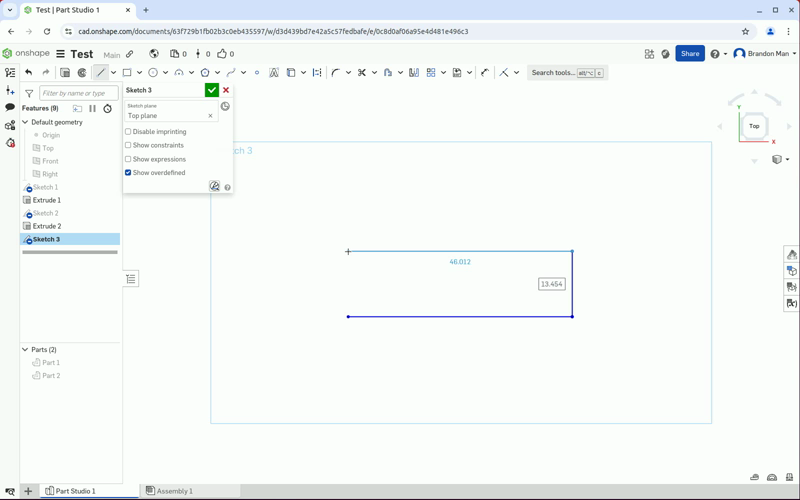
click(348, 251)
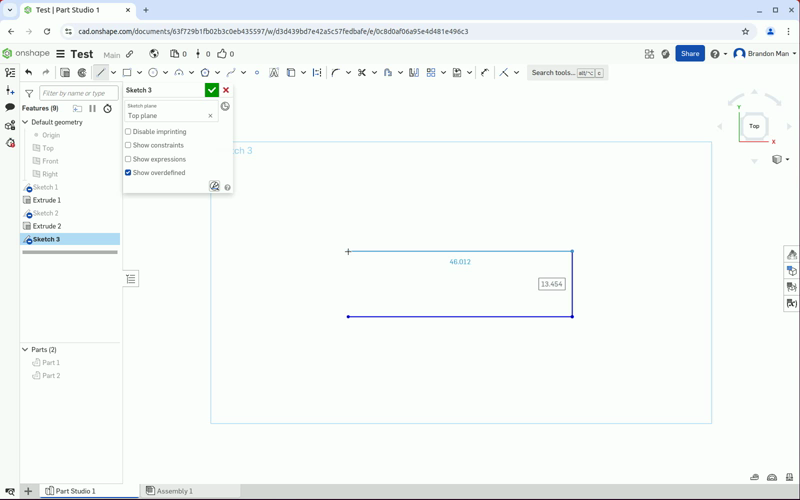
key_up(shift)
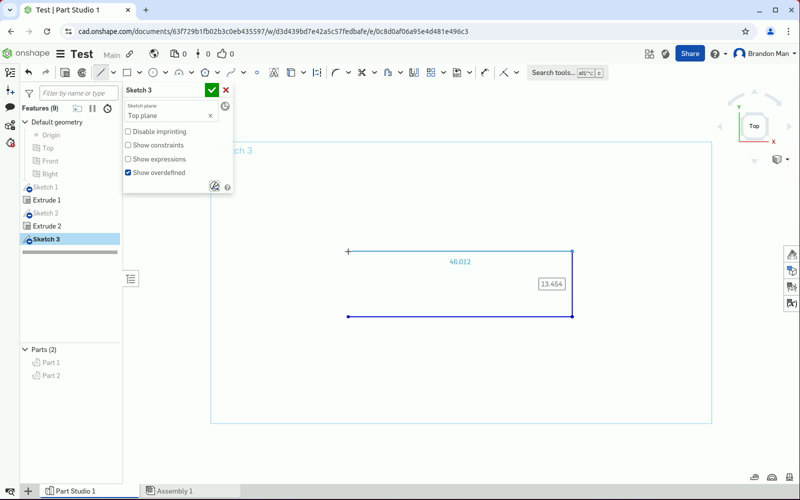
key_down(shift)
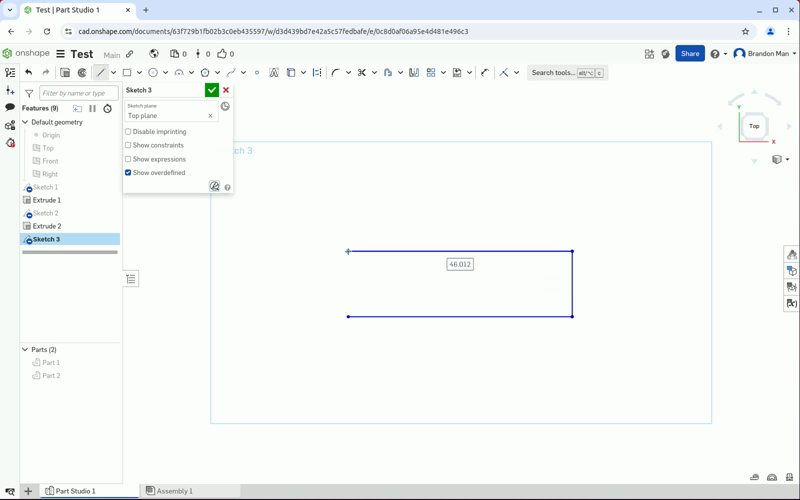
mouse_move(348, 316)
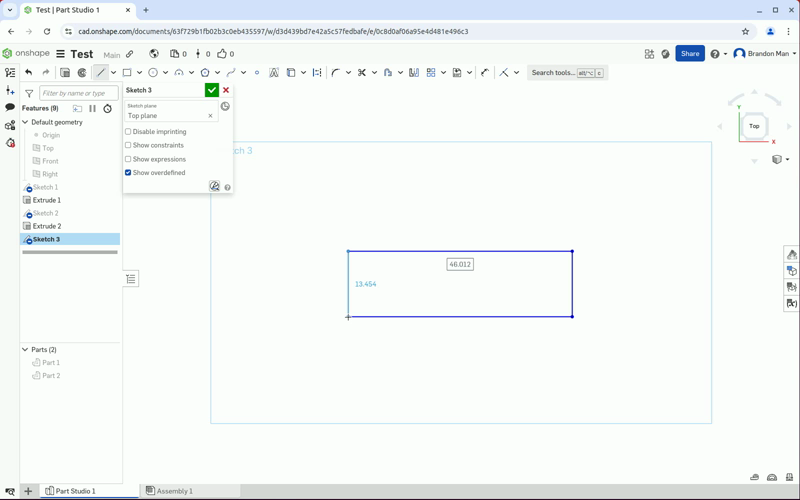
key_up(shift)
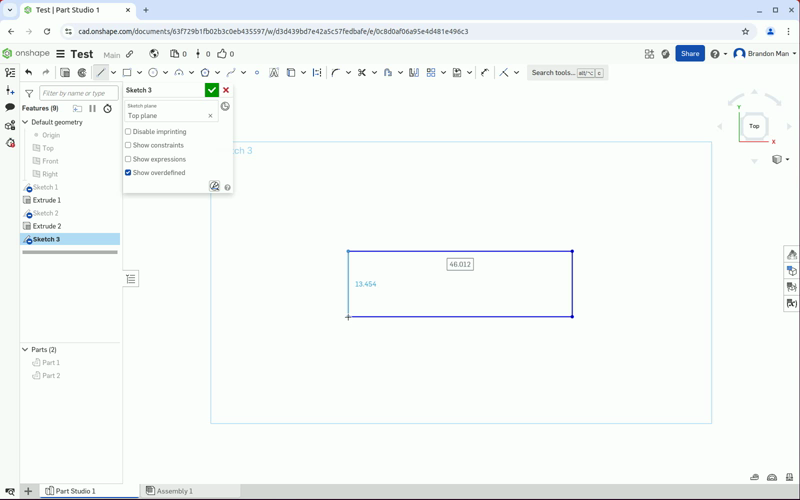
click(348, 316)
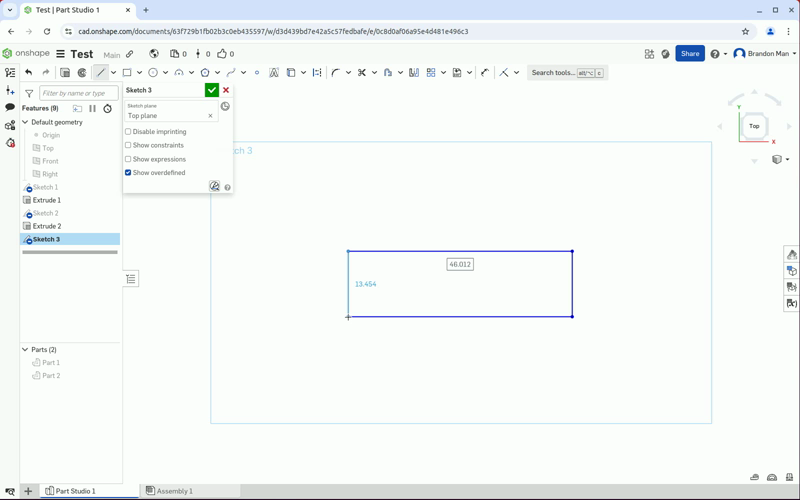
key(esc)
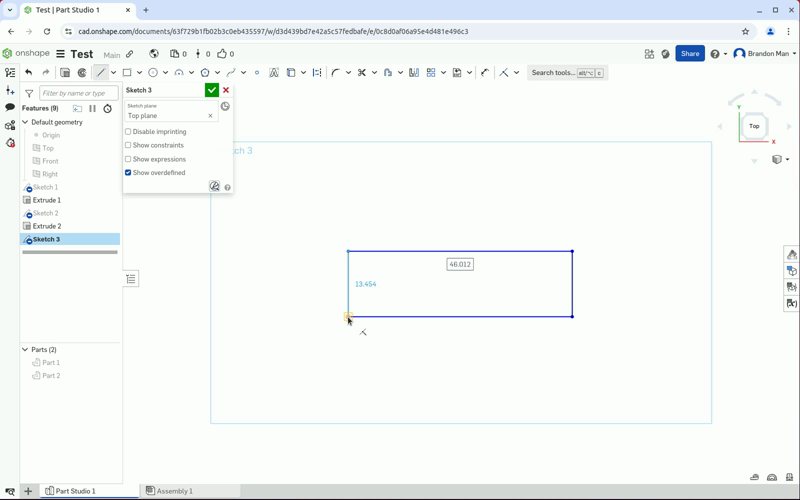
key(c)
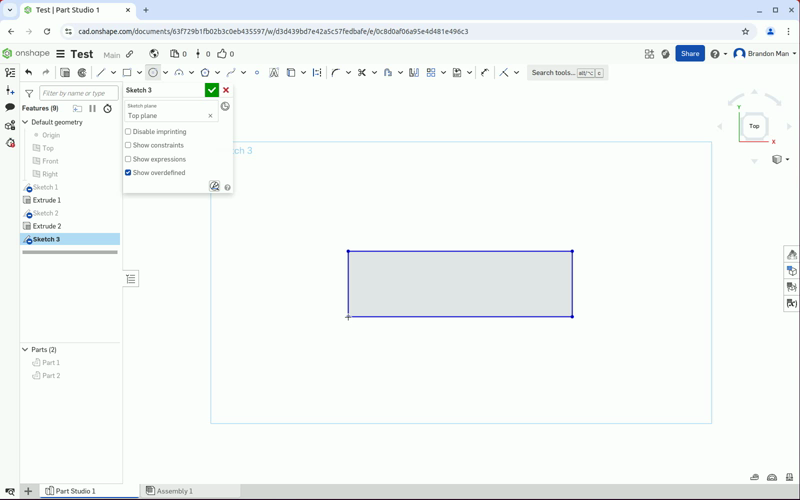
key_down(shift)
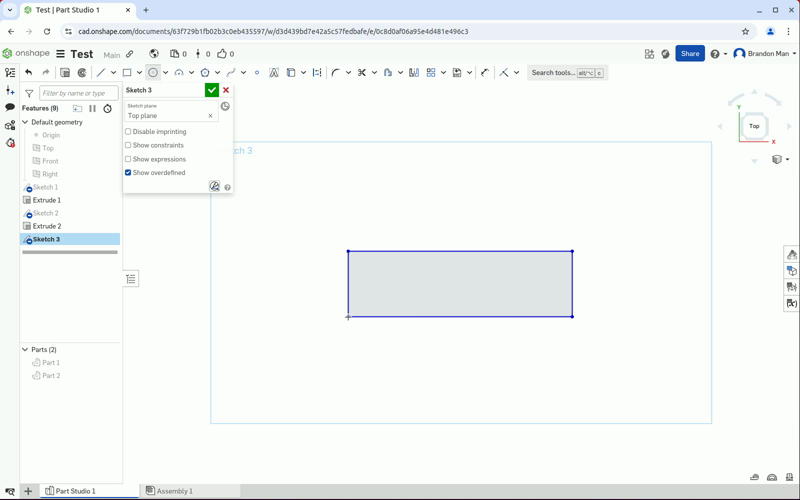
mouse_move(371, 307)
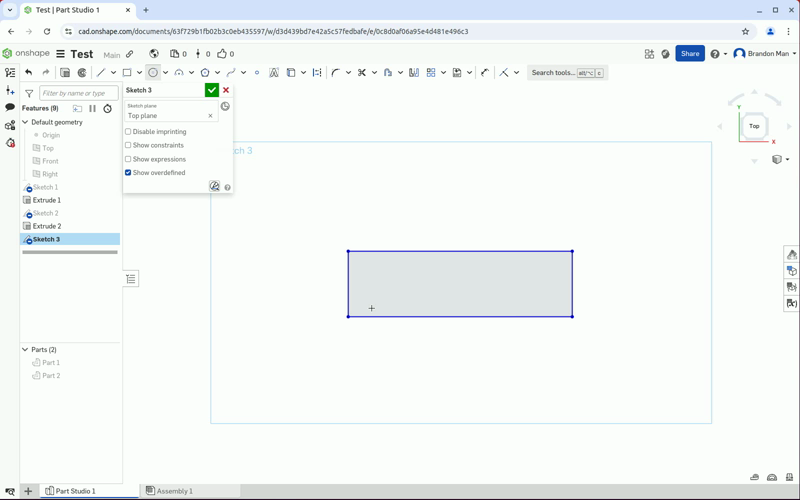
click(371, 307)
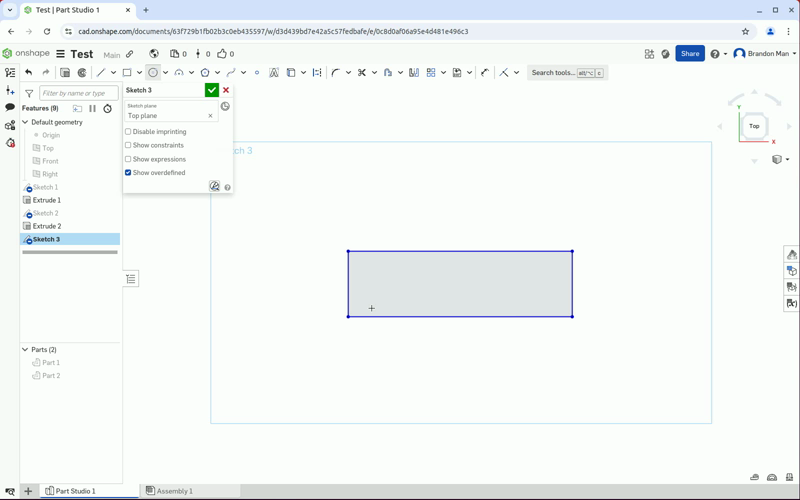
key_up(shift)
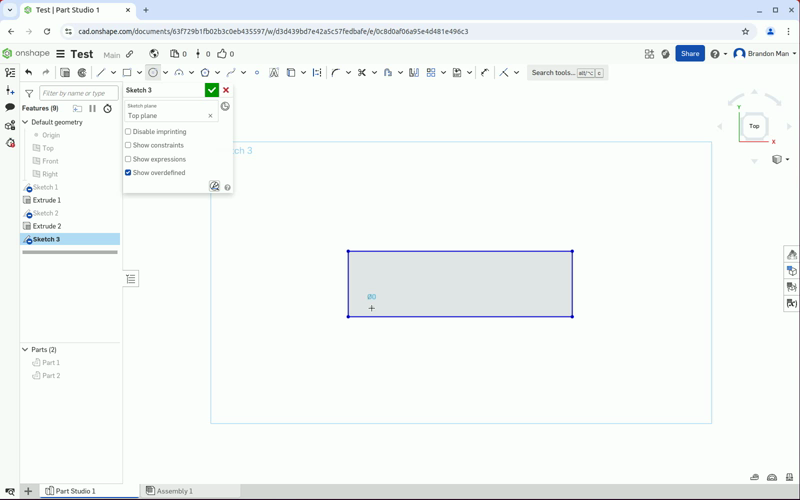
mouse_move(376, 307)
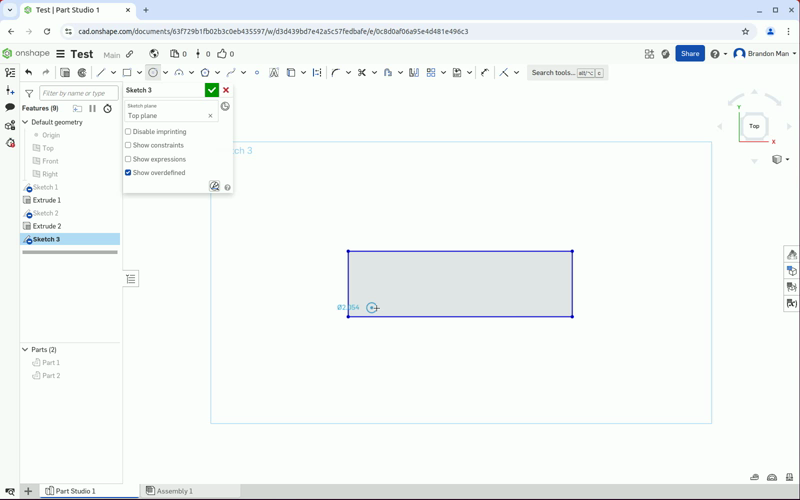
click(376, 307)
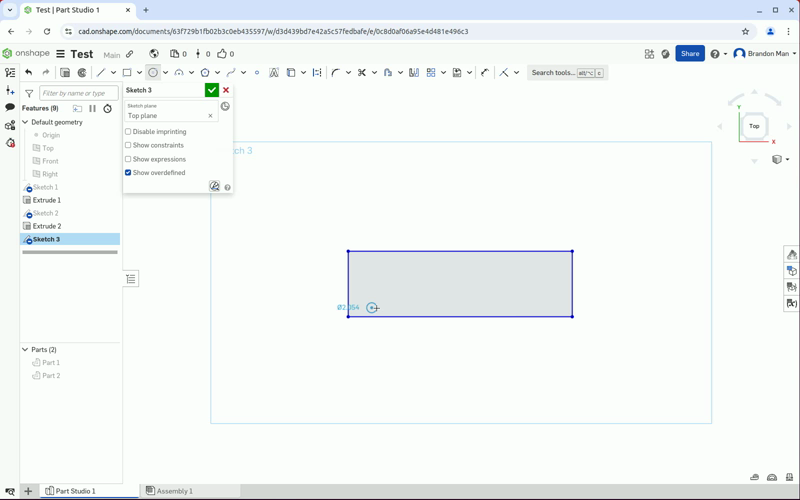
key(esc)
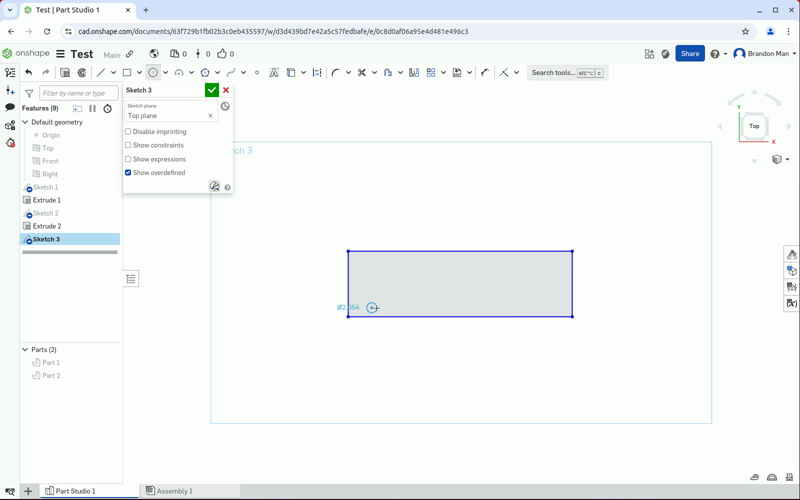
key(c)
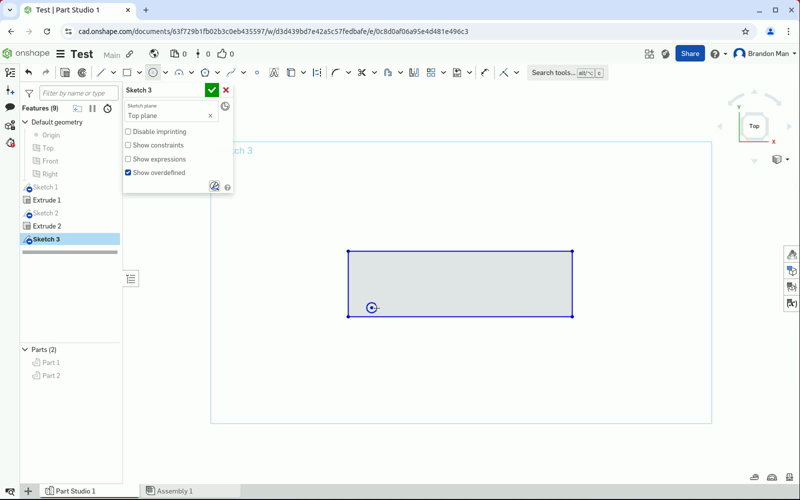
key_down(shift)
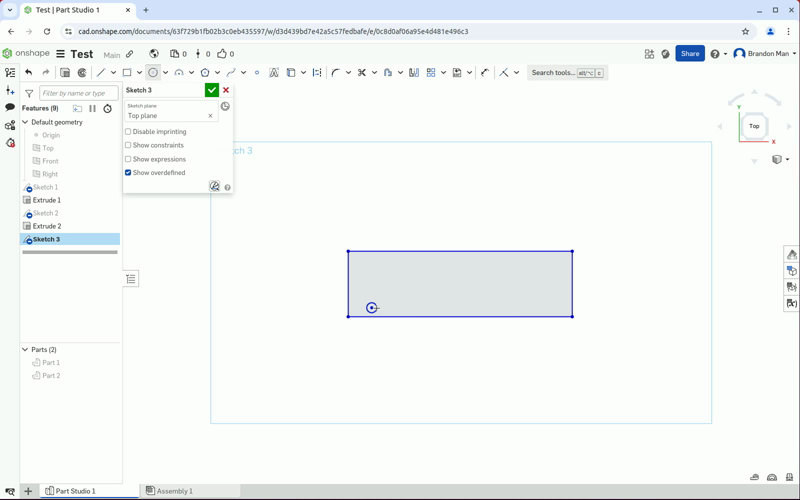
mouse_move(371, 260)
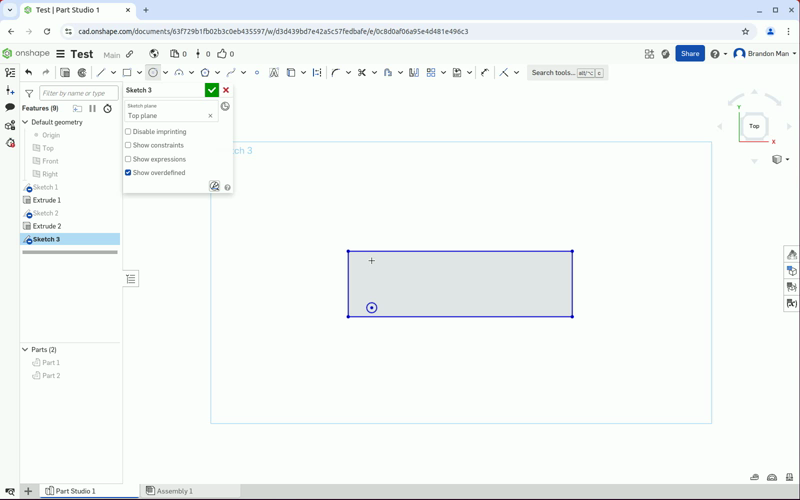
click(371, 260)
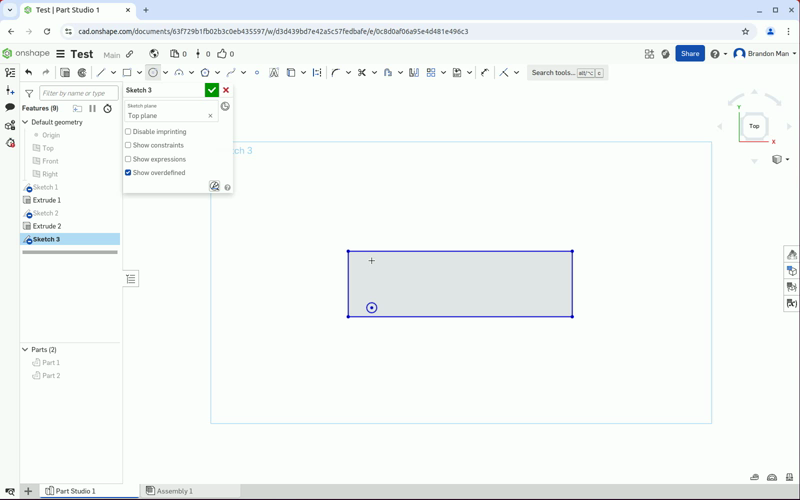
key_up(shift)
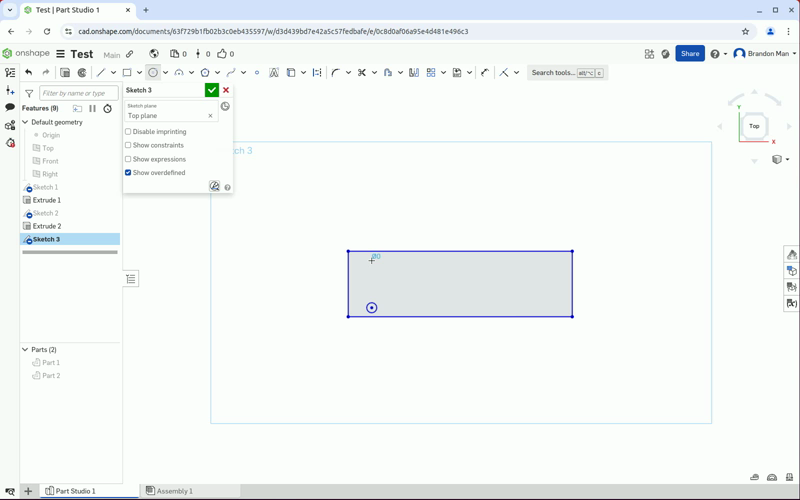
mouse_move(376, 260)
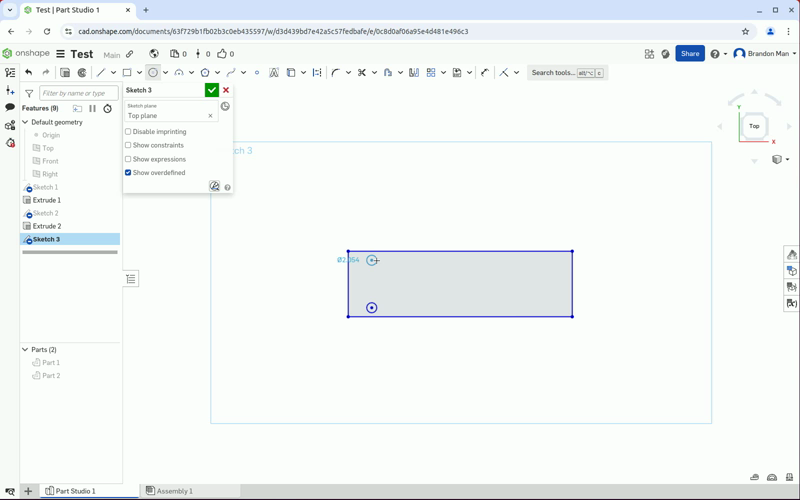
click(376, 260)
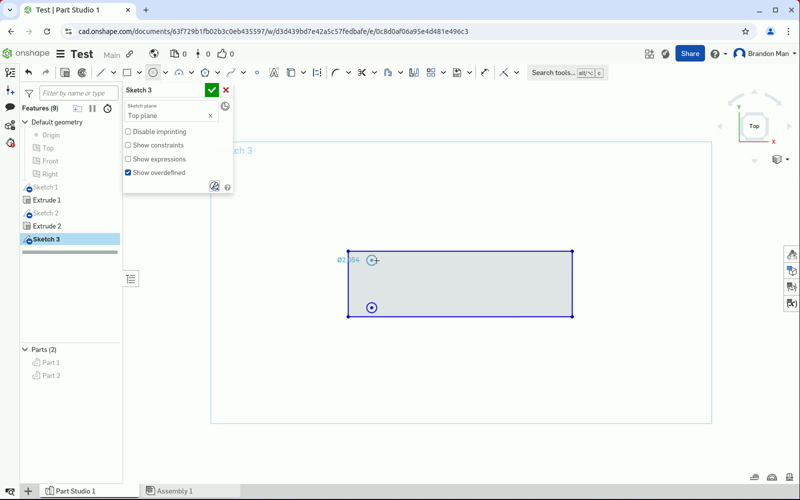
key(esc)
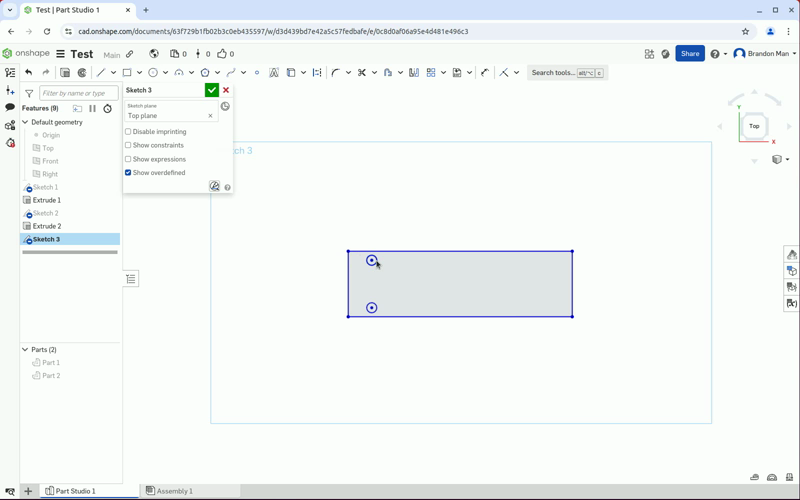
key(c)
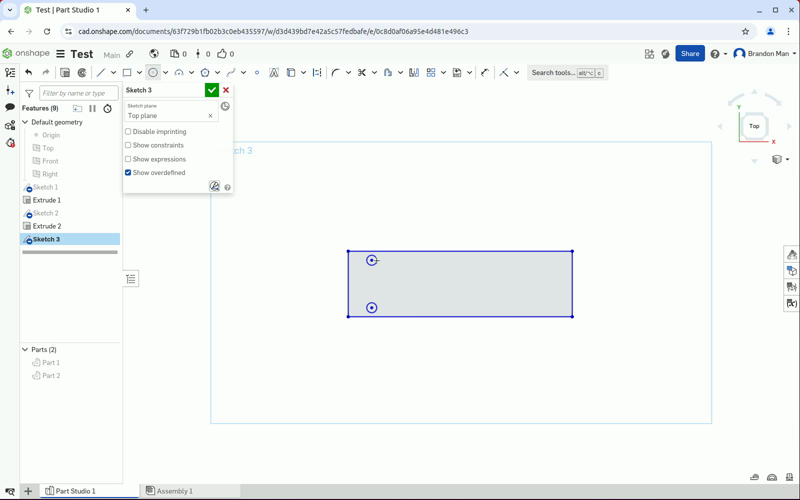
key_down(shift)
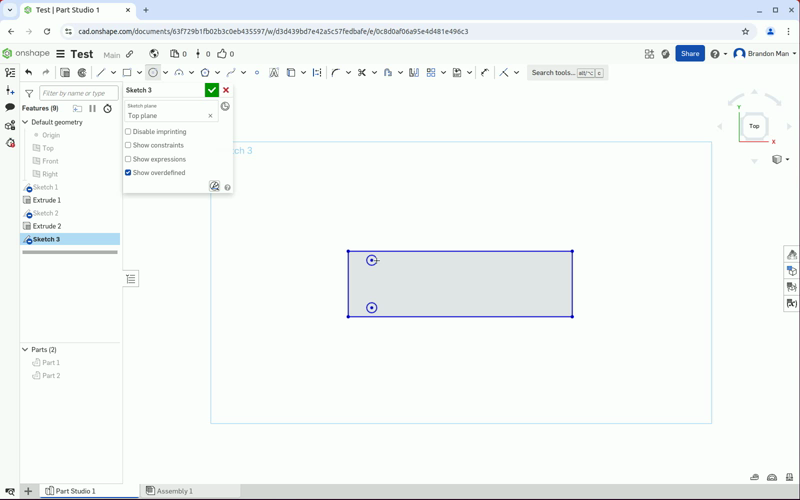
mouse_move(550, 307)
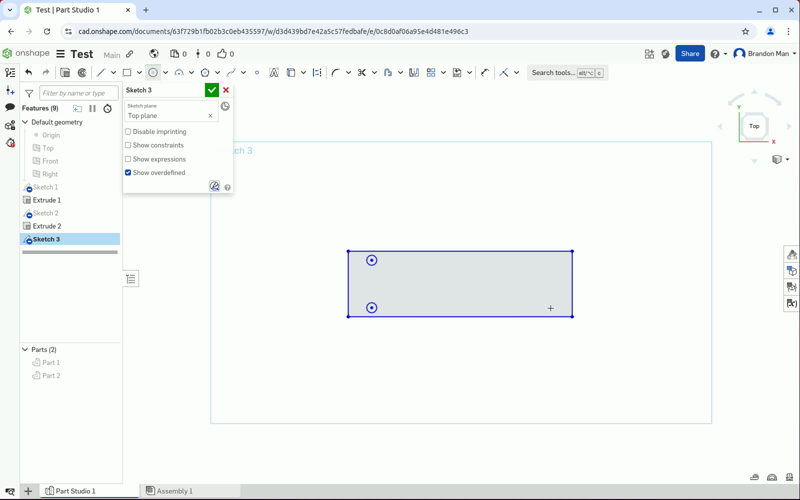
click(550, 307)
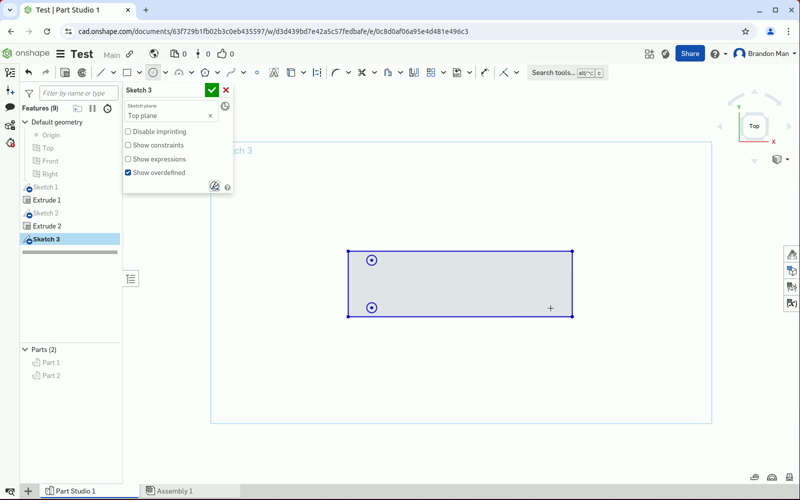
key_up(shift)
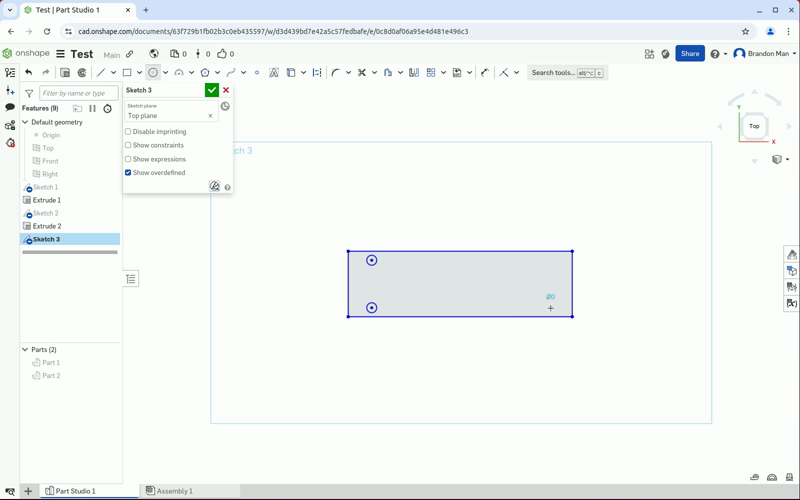
mouse_move(555, 307)
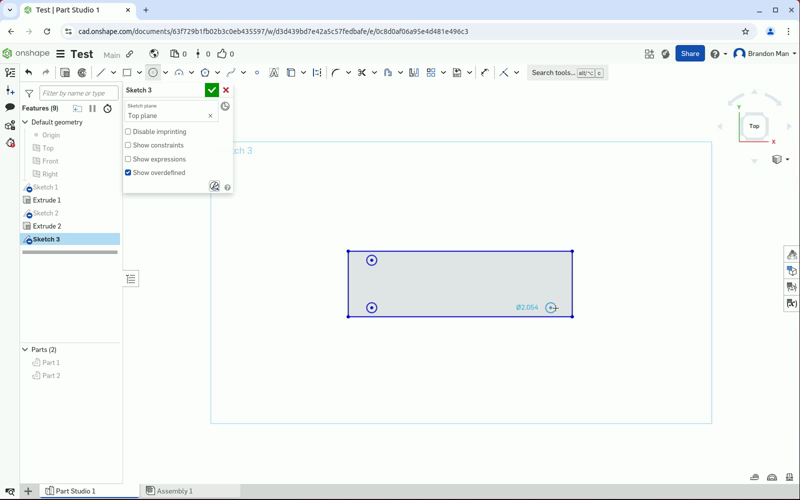
click(555, 307)
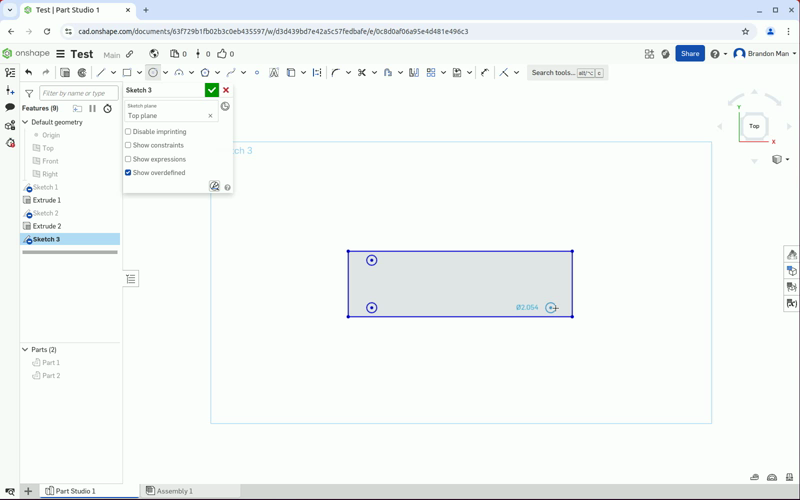
key(esc)
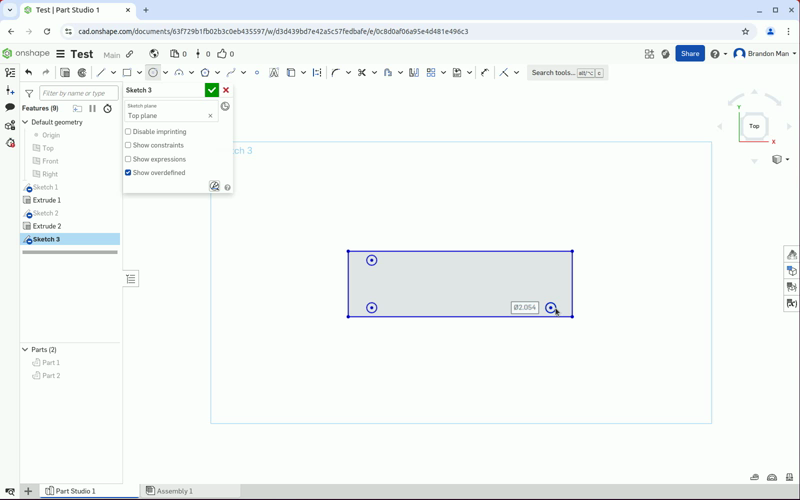
key(c)
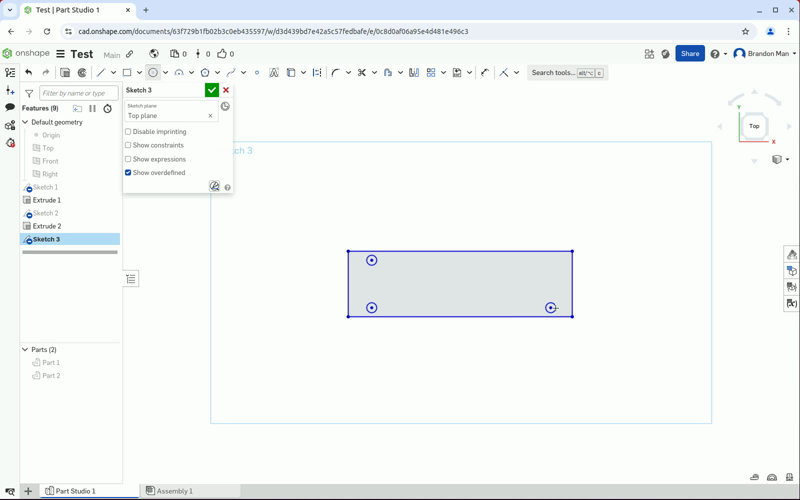
key_down(shift)
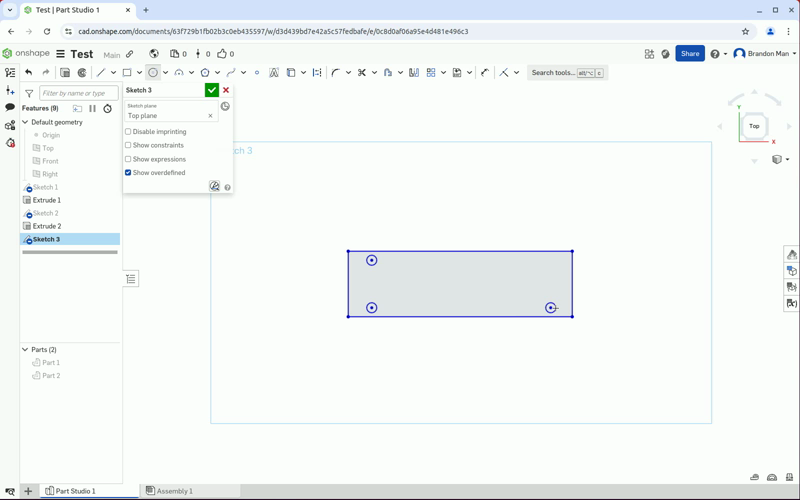
mouse_move(550, 260)
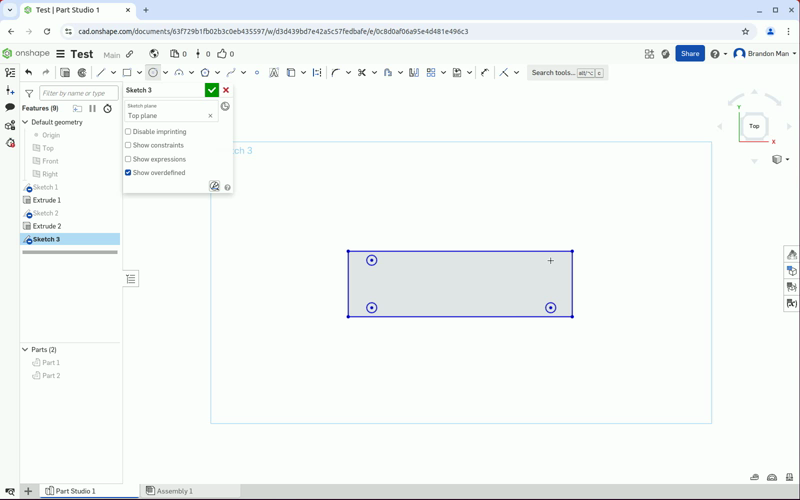
click(550, 260)
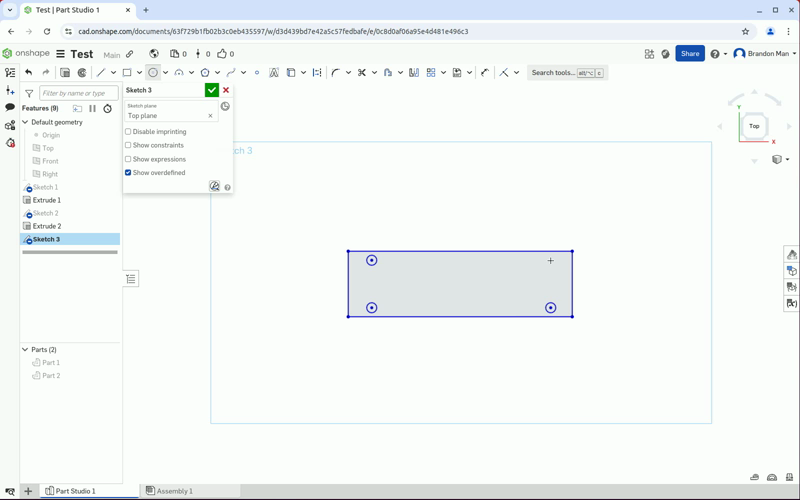
key_up(shift)
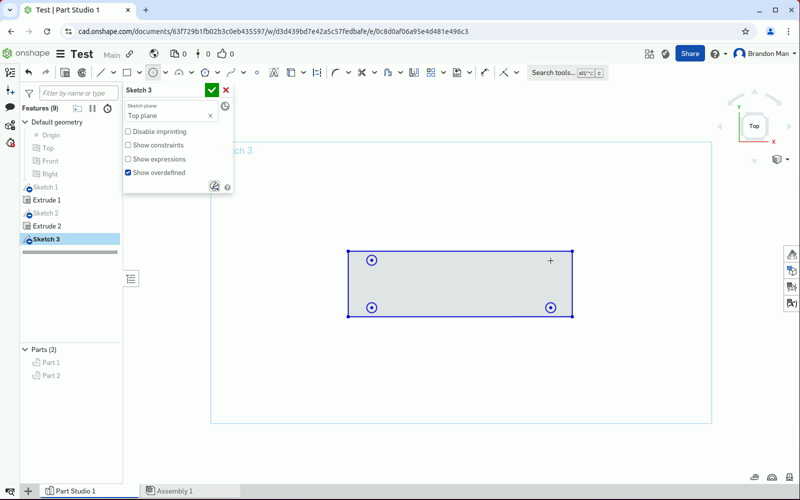
mouse_move(555, 260)
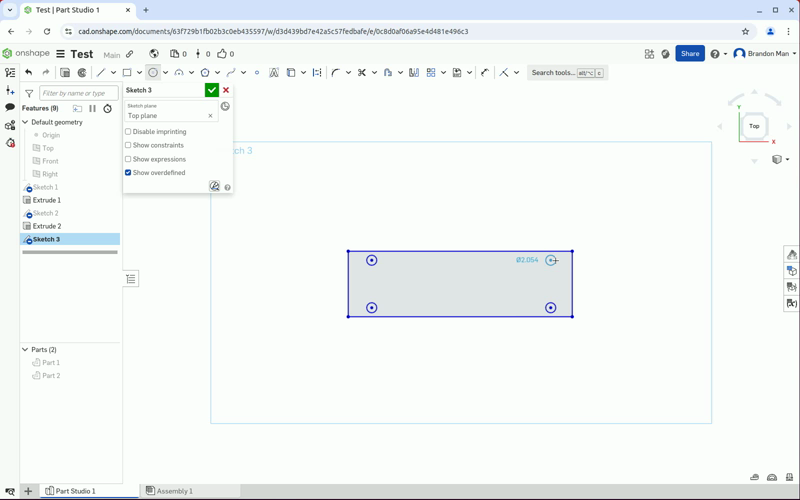
click(555, 260)
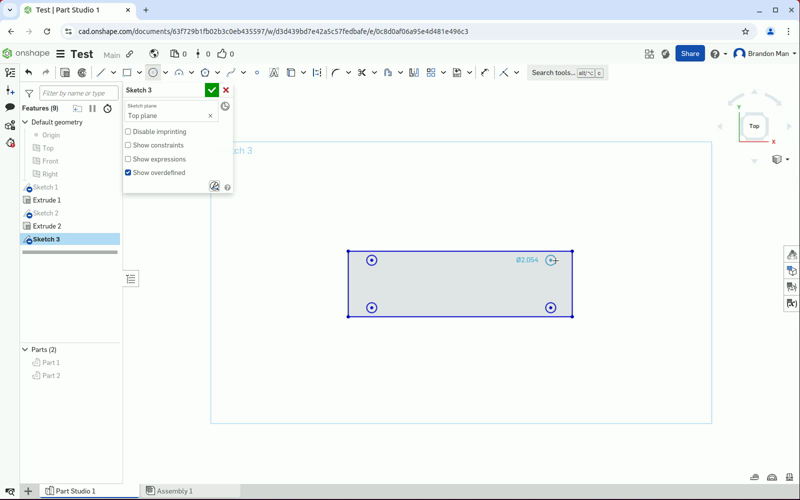
key(esc)
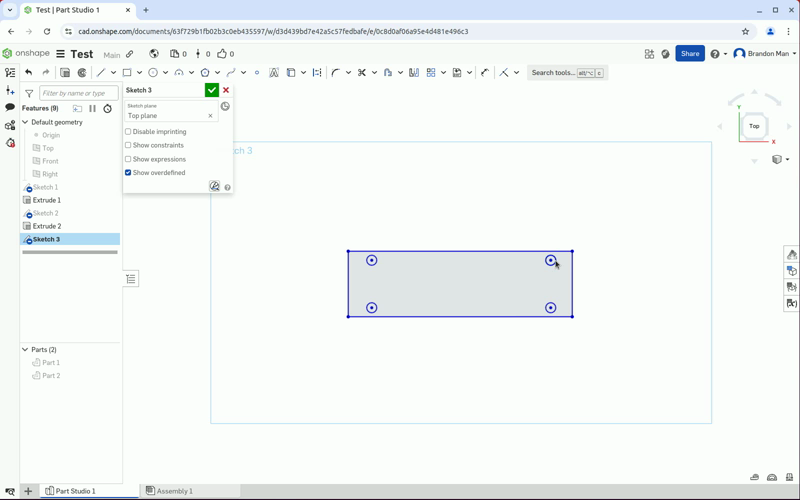
mouse_move(448, 302)
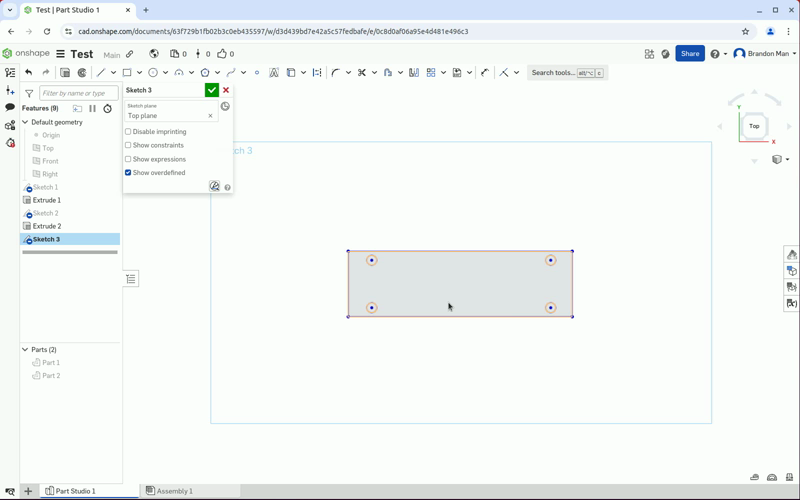
click(448, 302)
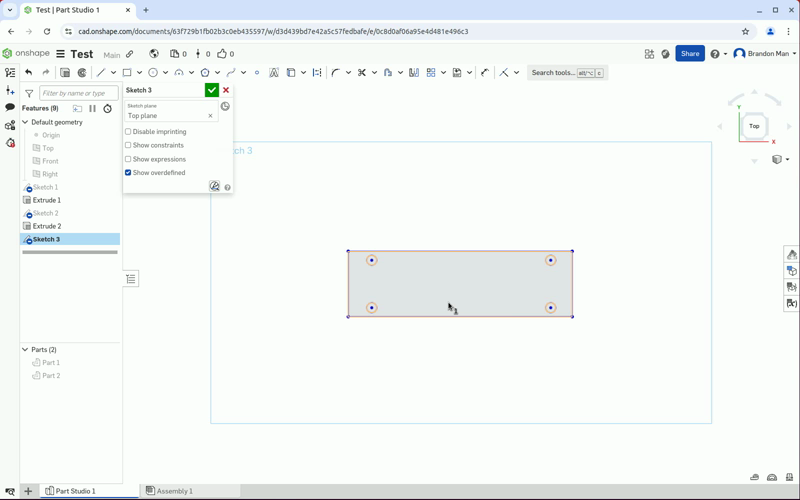
mouse_move(73, 352)
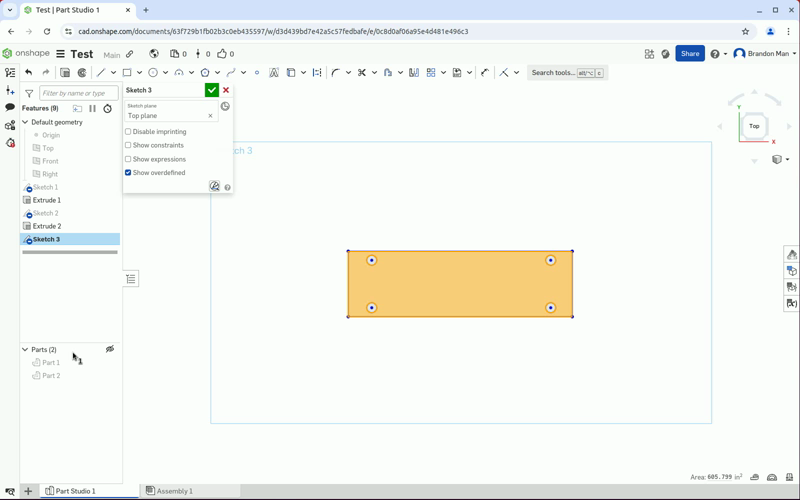
key(shift+y)
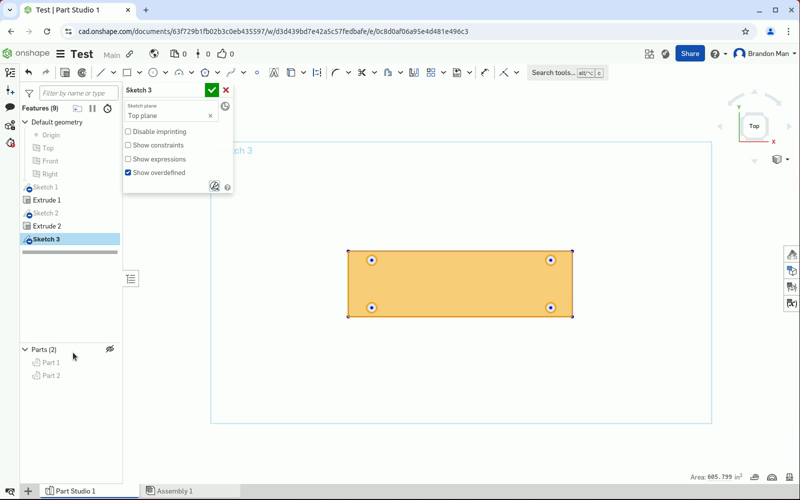
key(shift+e)
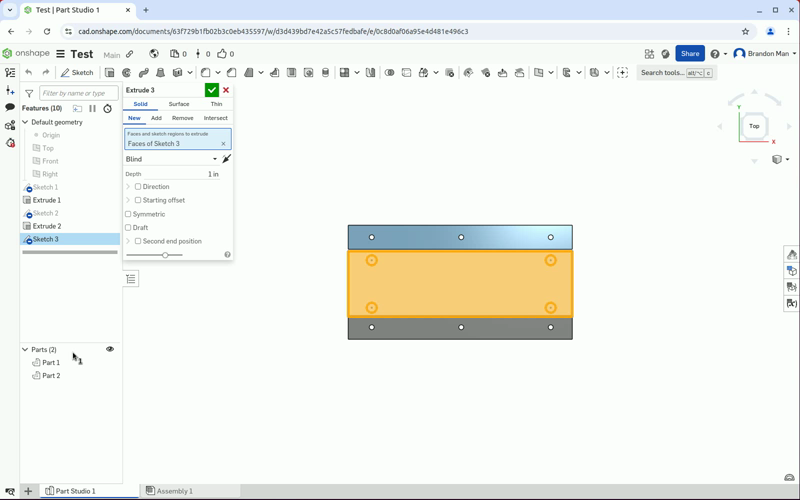
mouse_move(143, 106)
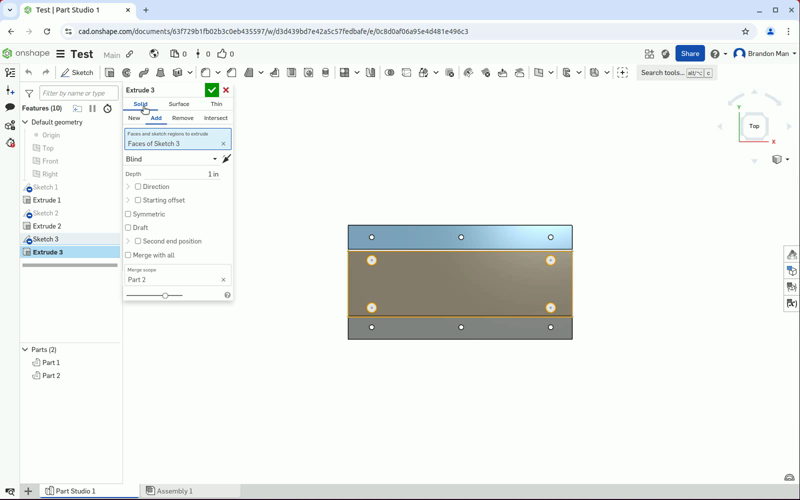
click(143, 106)
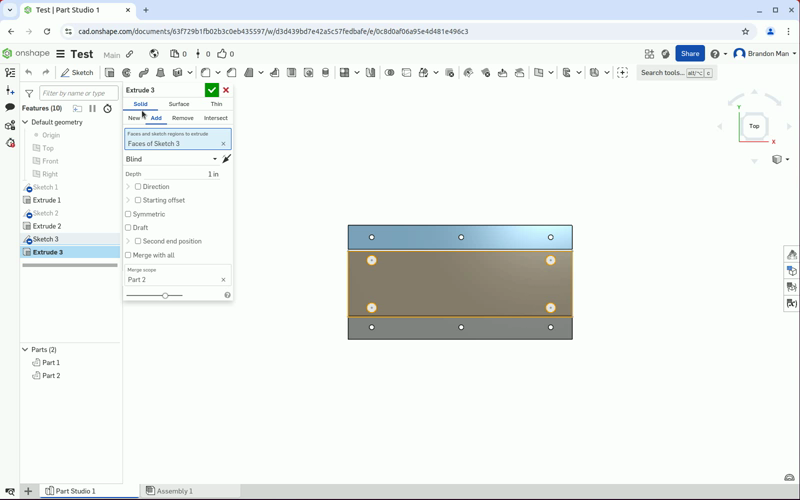
mouse_move(137, 120)
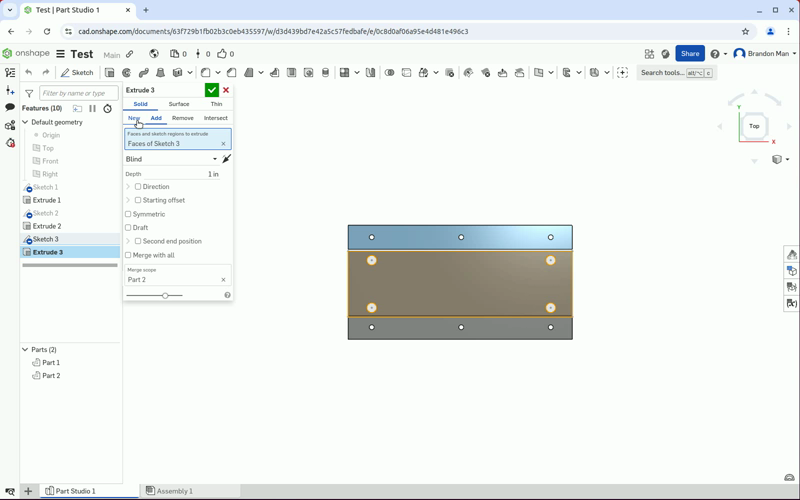
click(137, 120)
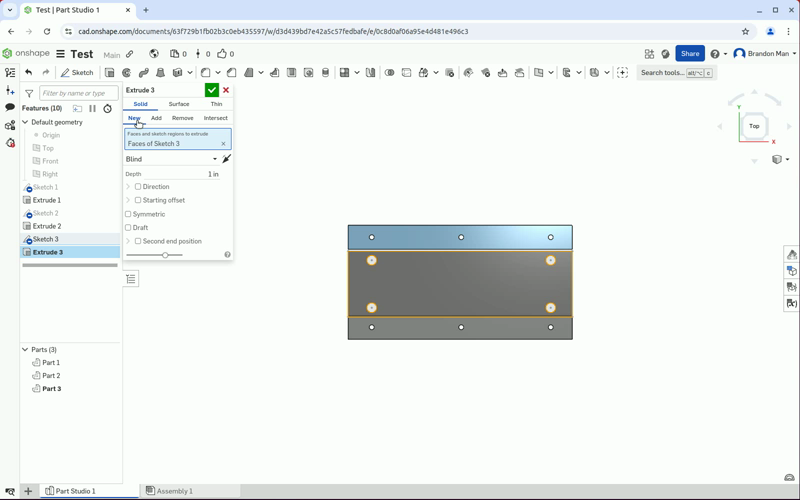
key(tab, 4)
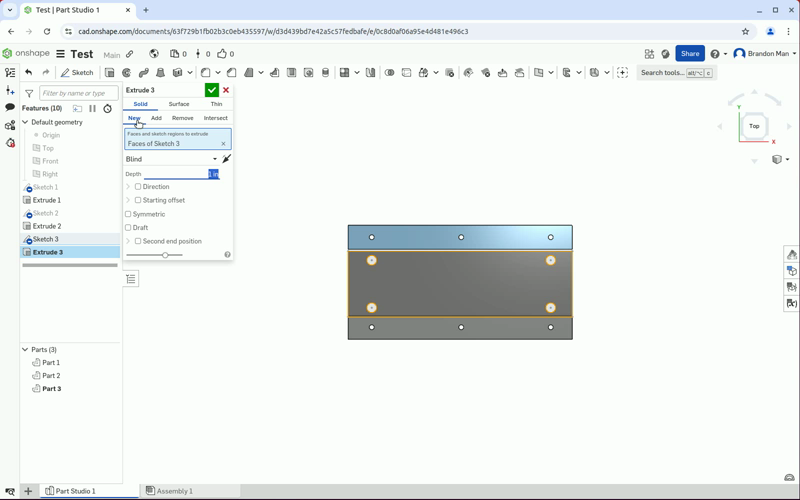
text(4.092)
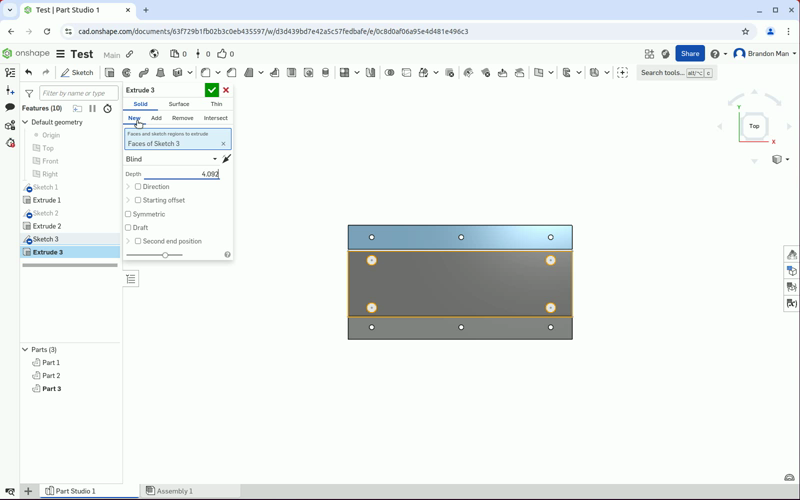
key(enter)
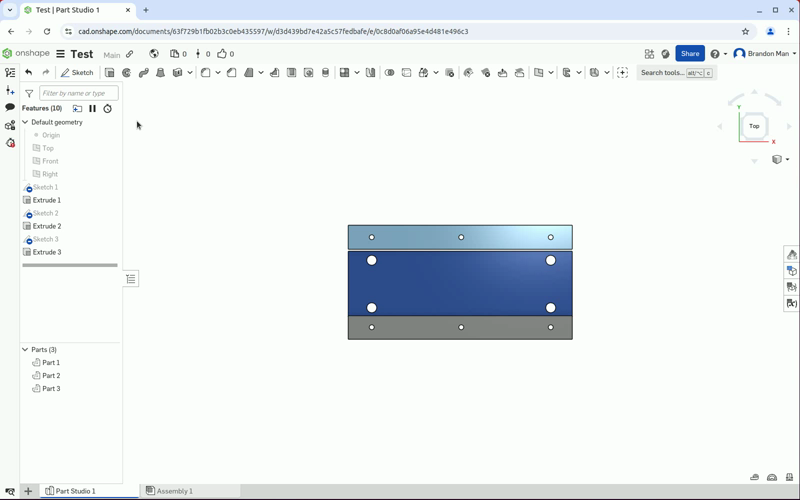
key(shift+h)
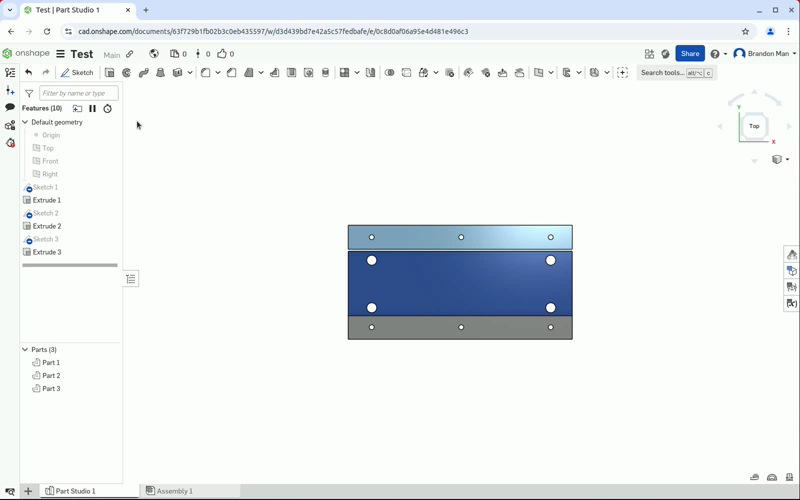
key(shift+h)
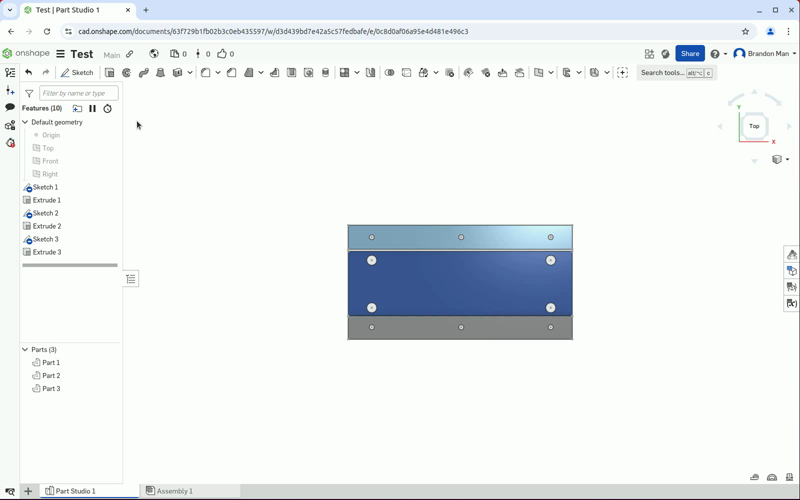
key(shift+7)
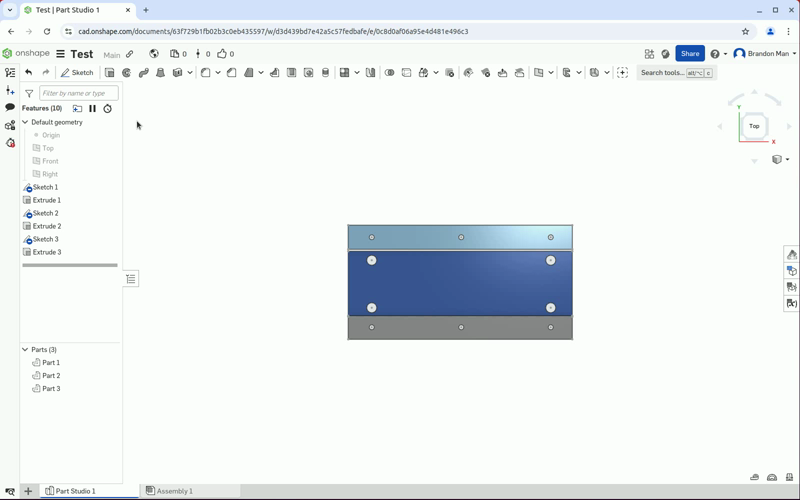
key(up, 3)
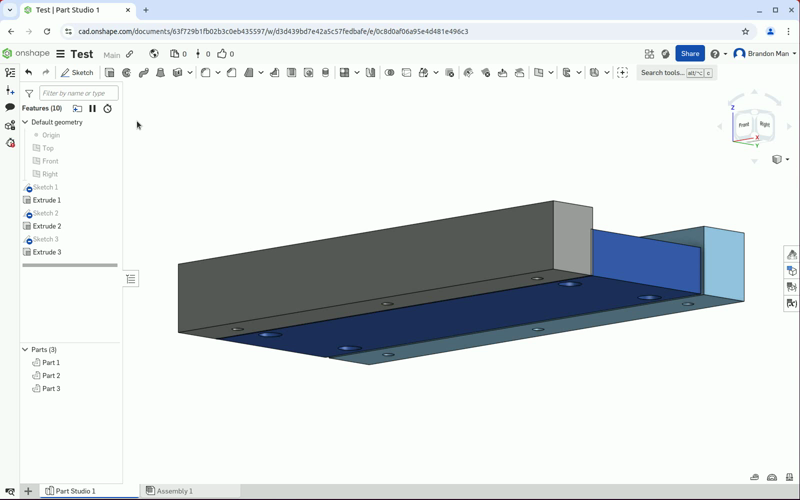
key(left, 3)
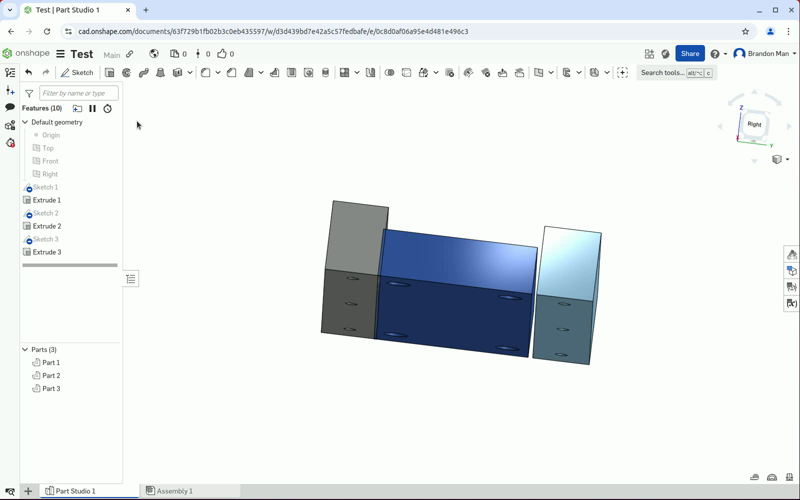
key(right, 3)
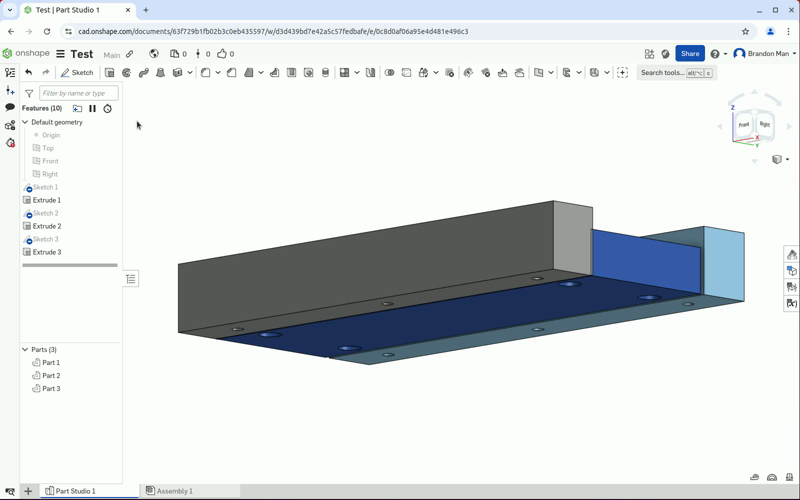
key(down, 3)
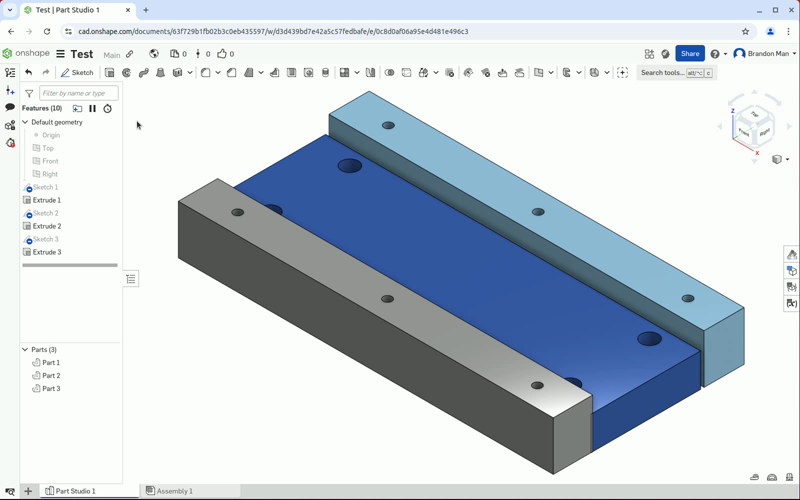
mouse_move(73, 189)
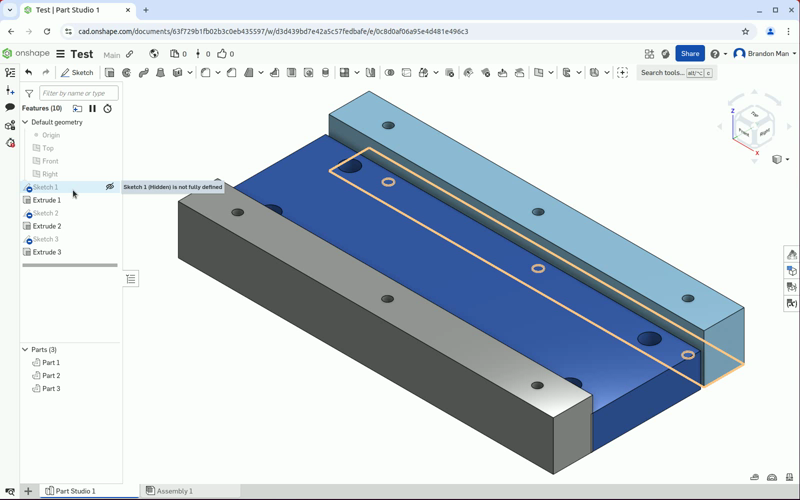
click(73, 189)